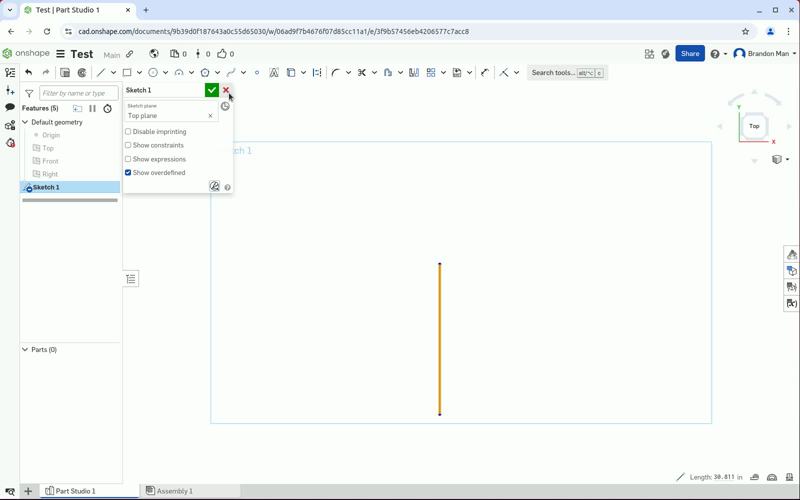
key(shift+h)
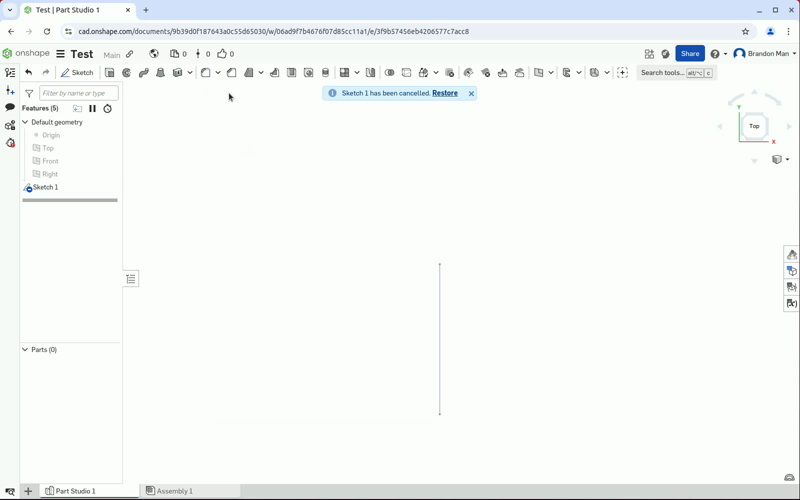
key(shift+s)
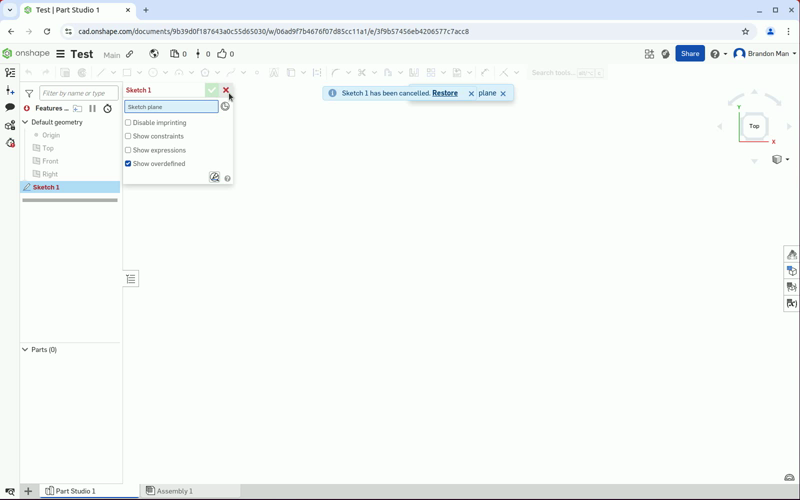
mouse_move(73, 150)
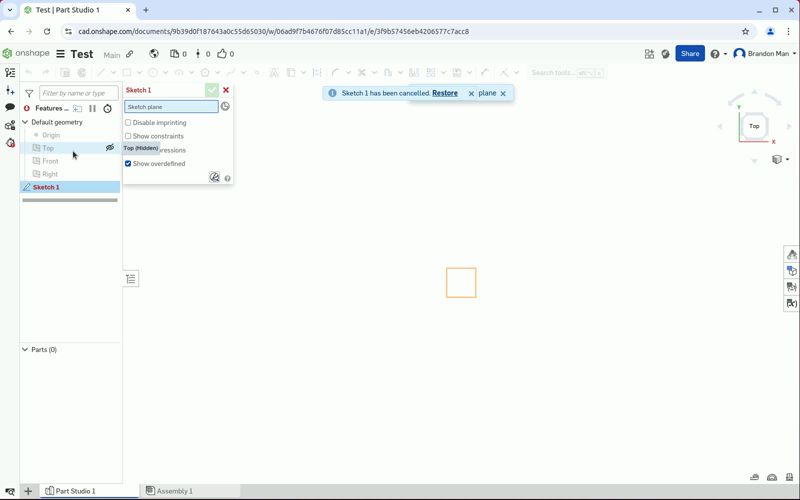
click(73, 150)
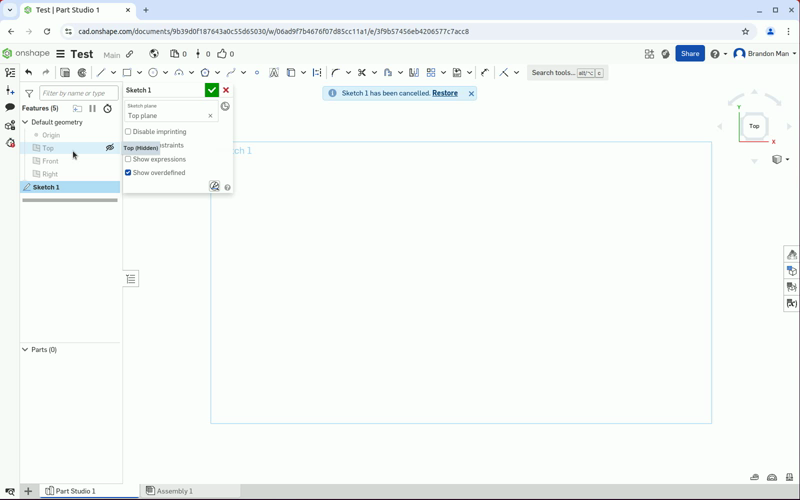
mouse_move(73, 352)
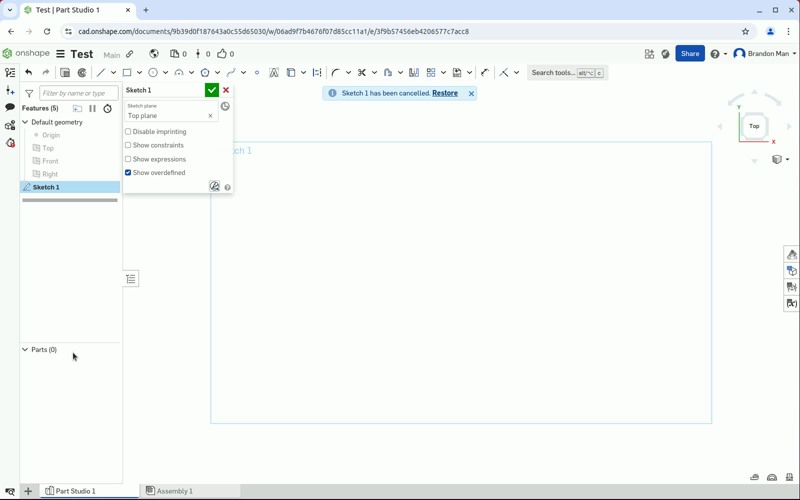
key(y)
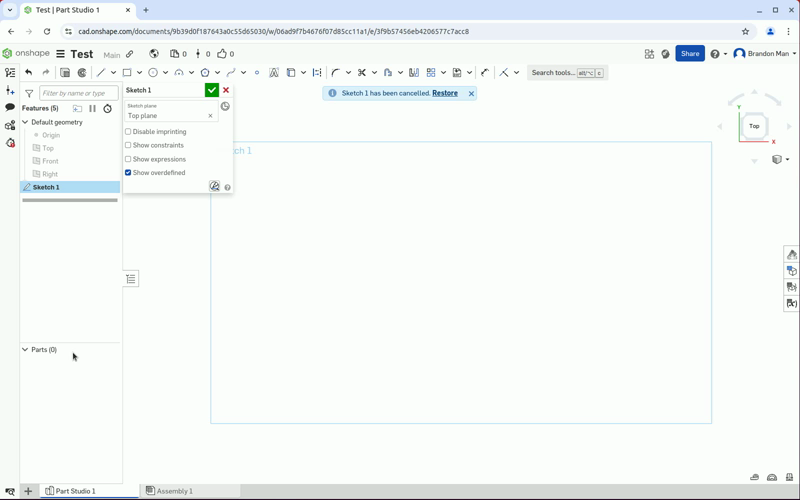
key(l)
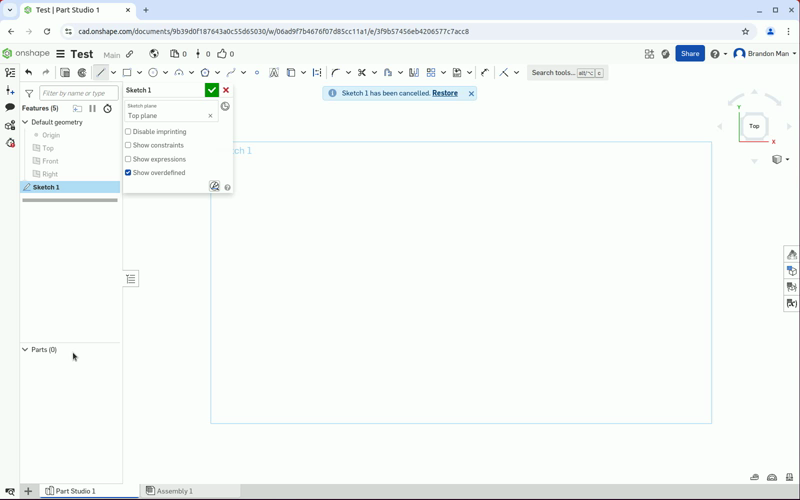
key_down(shift)
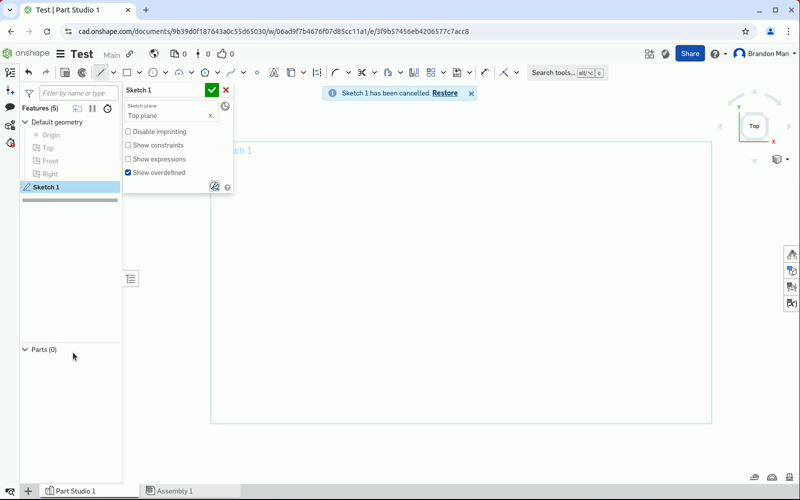
mouse_move(459, 284)
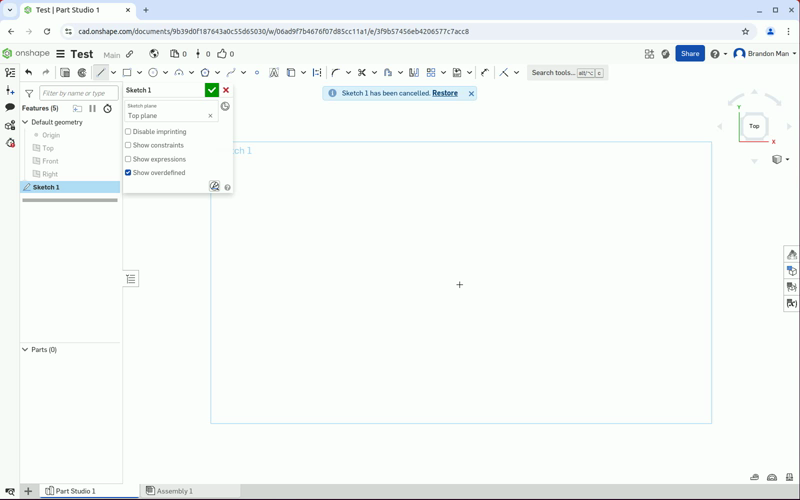
click(459, 284)
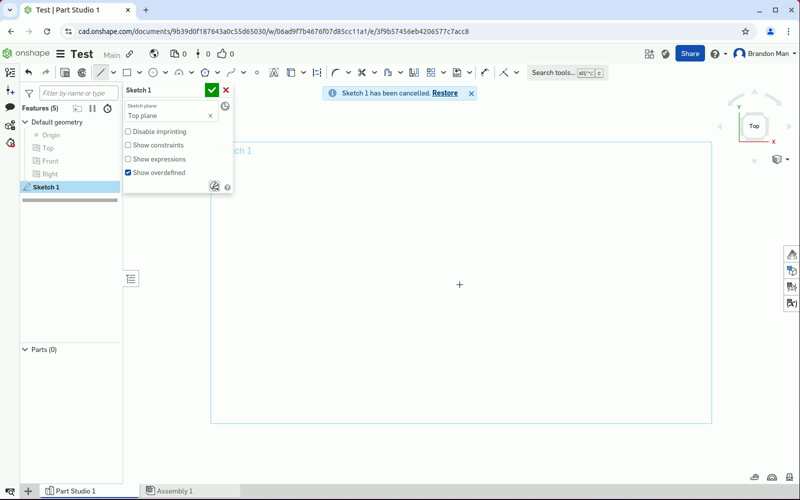
key_up(shift)
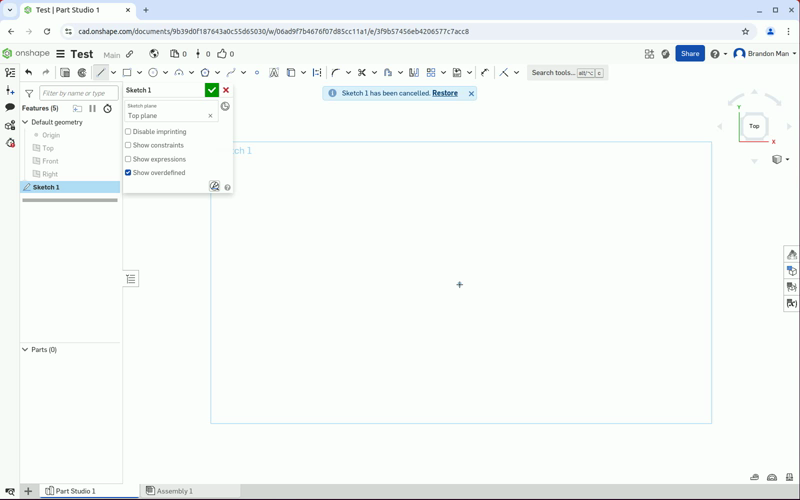
key_down(shift)
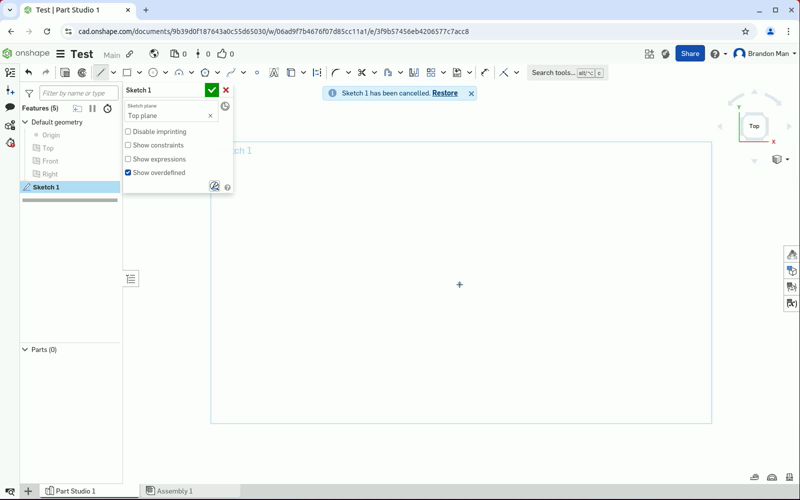
mouse_move(489, 284)
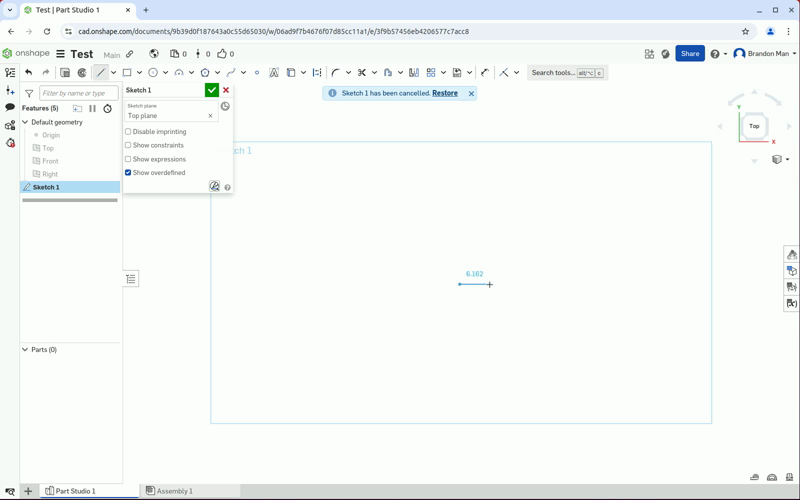
mouse_move(464, 284)
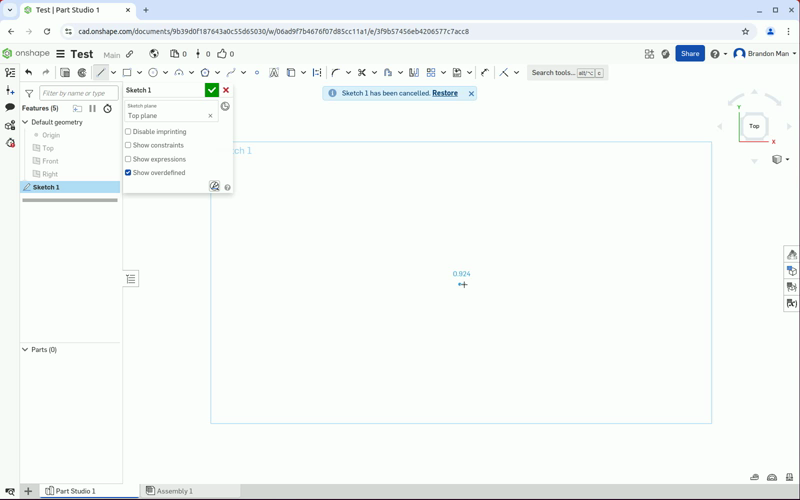
scroll(6)
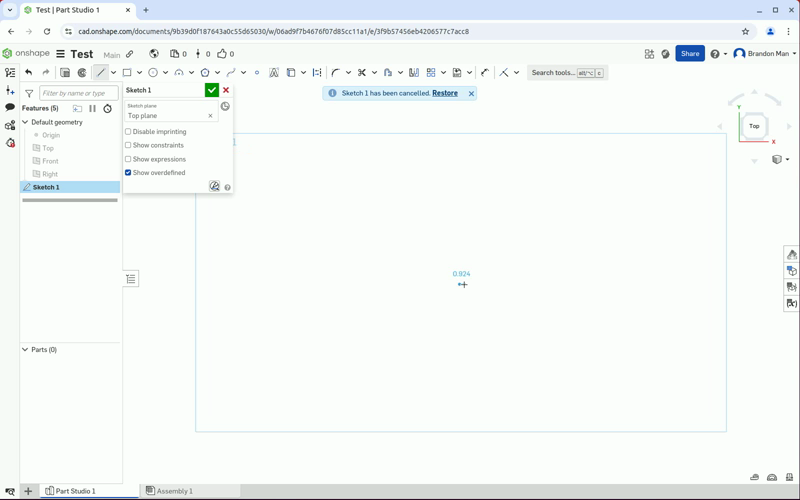
scroll(6)
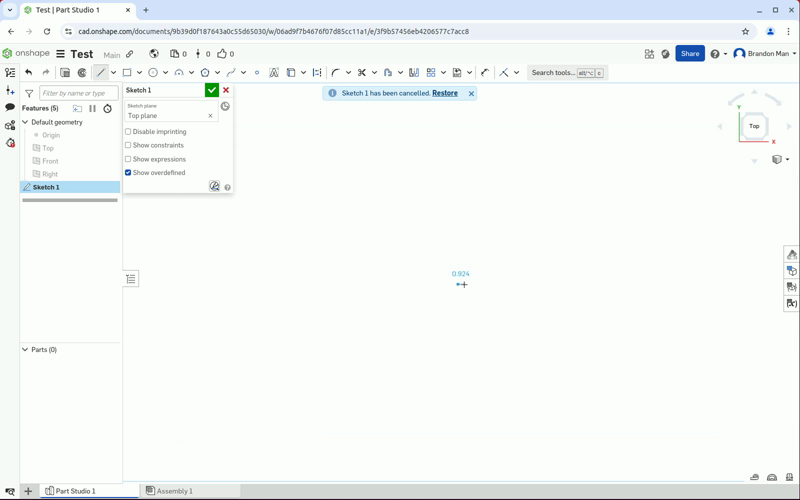
scroll(6)
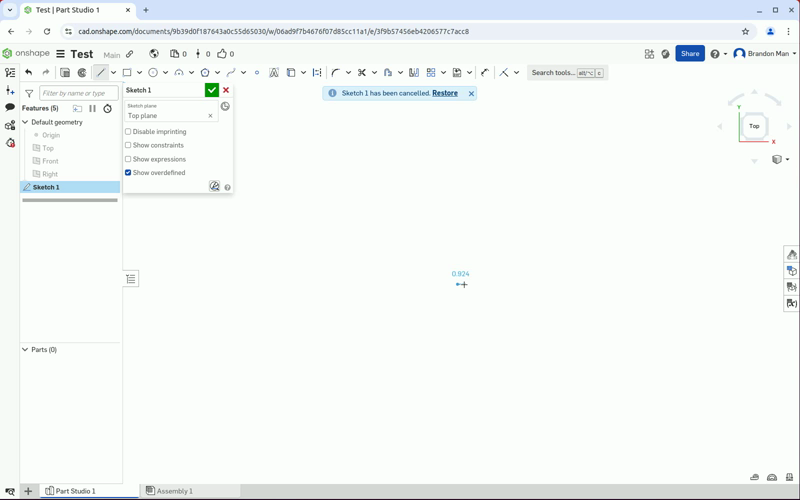
scroll(6)
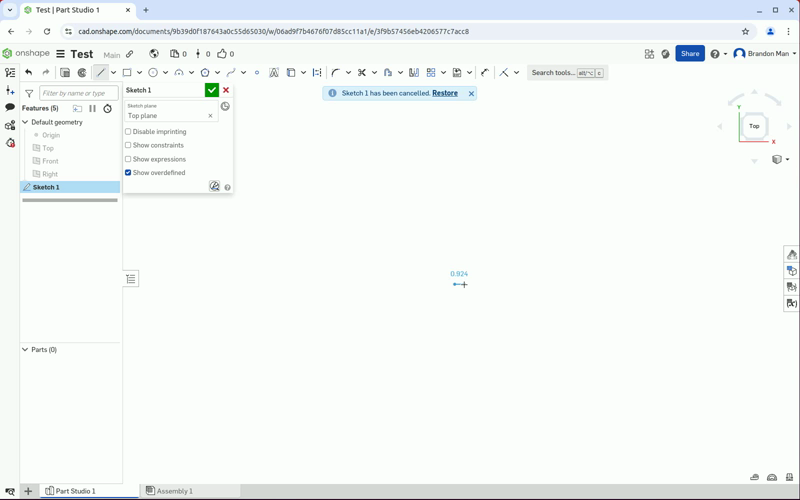
scroll(6)
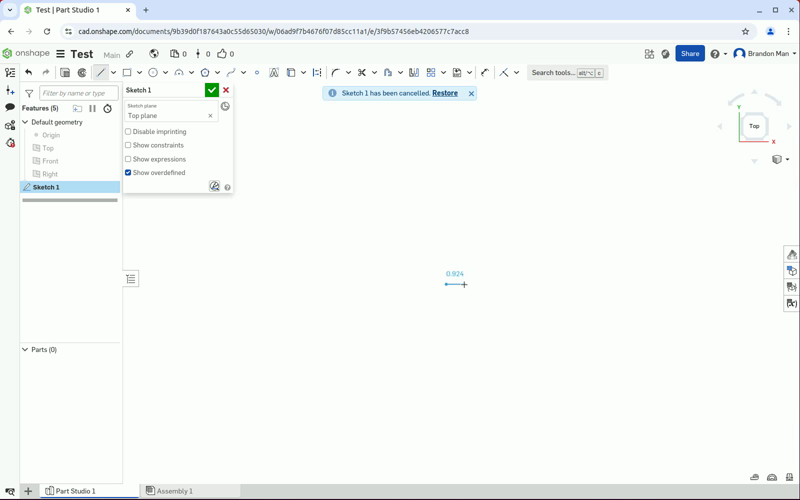
scroll(6)
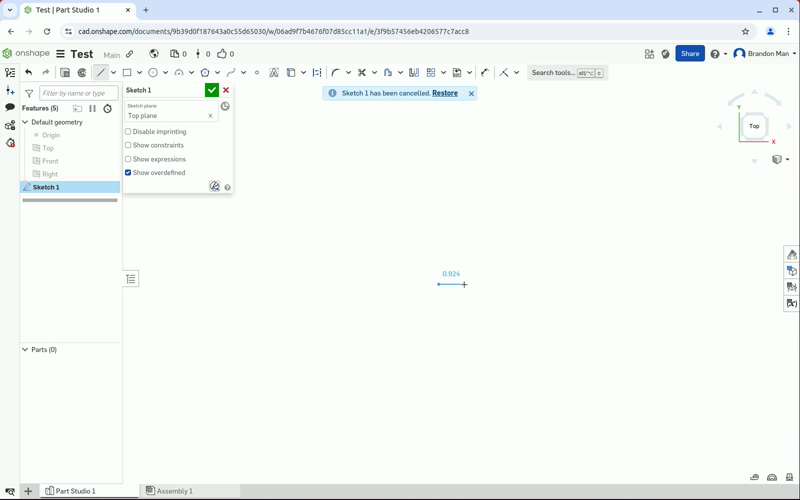
scroll(6)
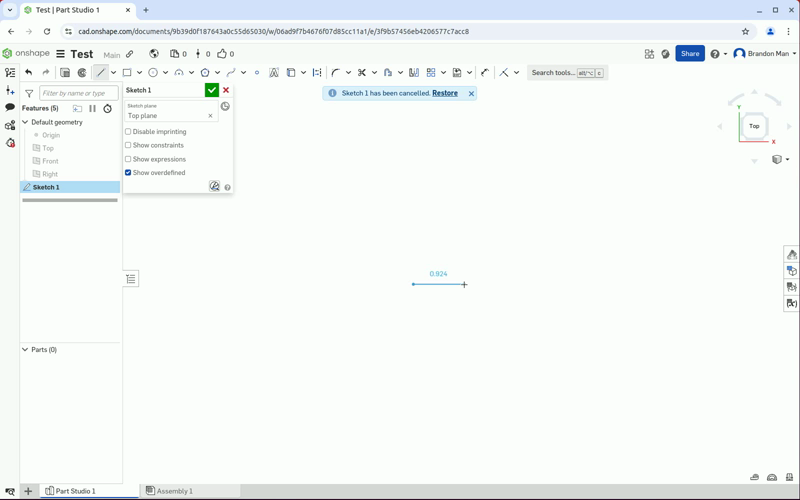
click(464, 284)
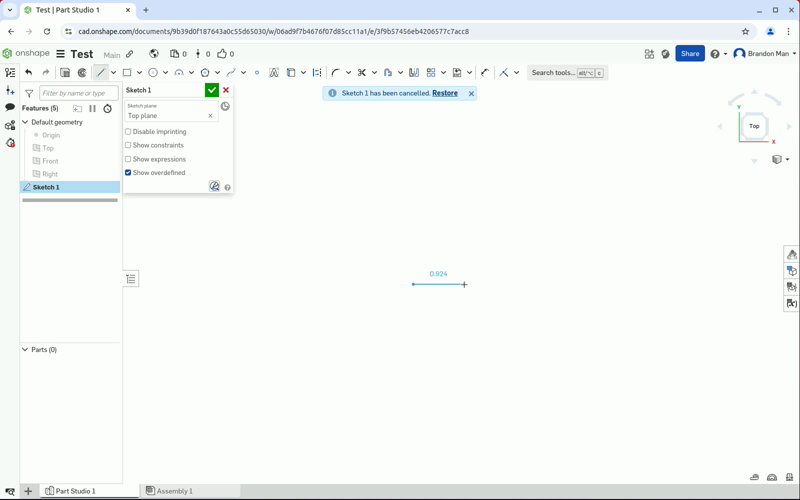
scroll(-6)
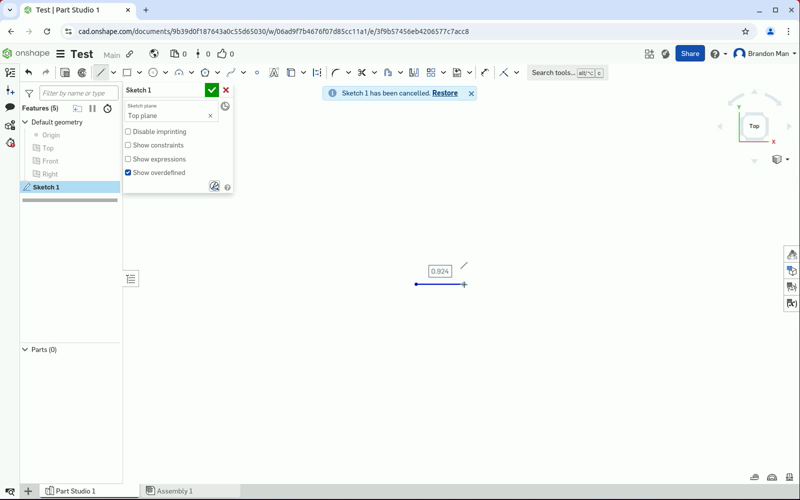
scroll(-6)
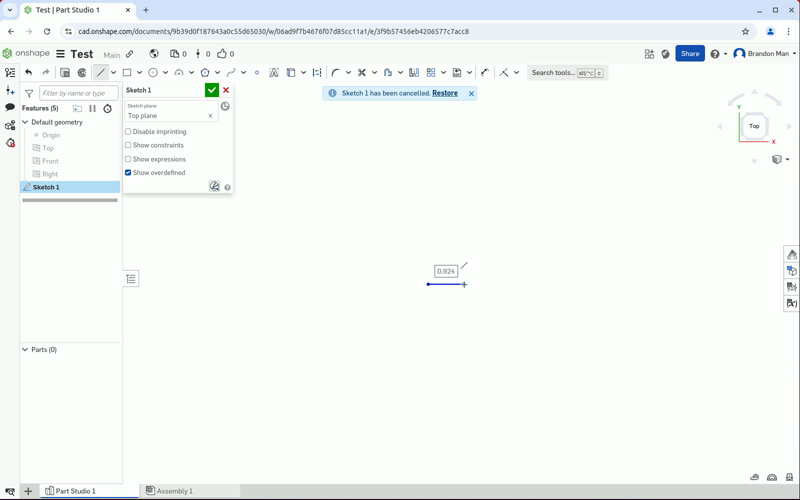
scroll(-6)
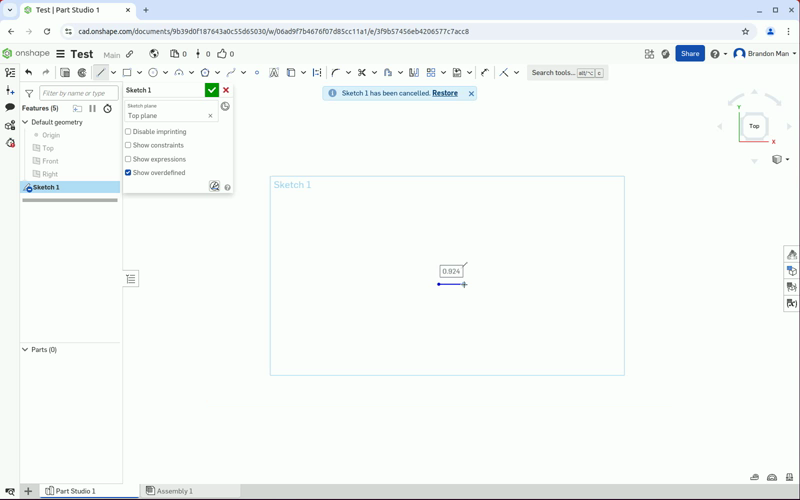
scroll(-6)
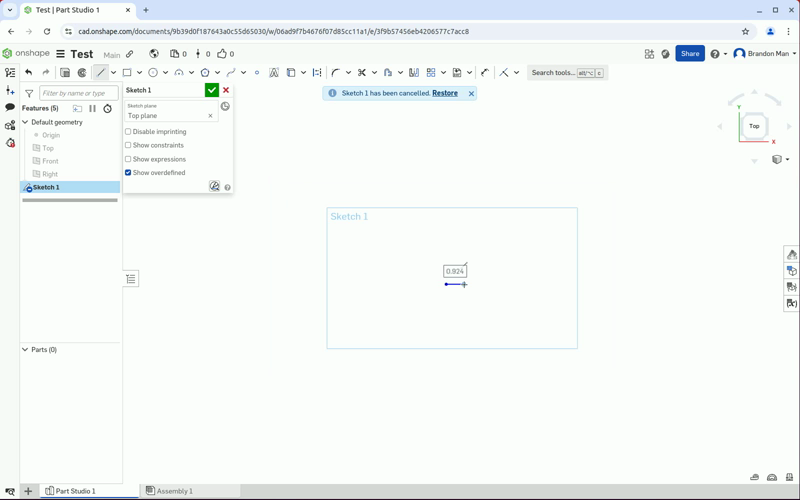
scroll(-6)
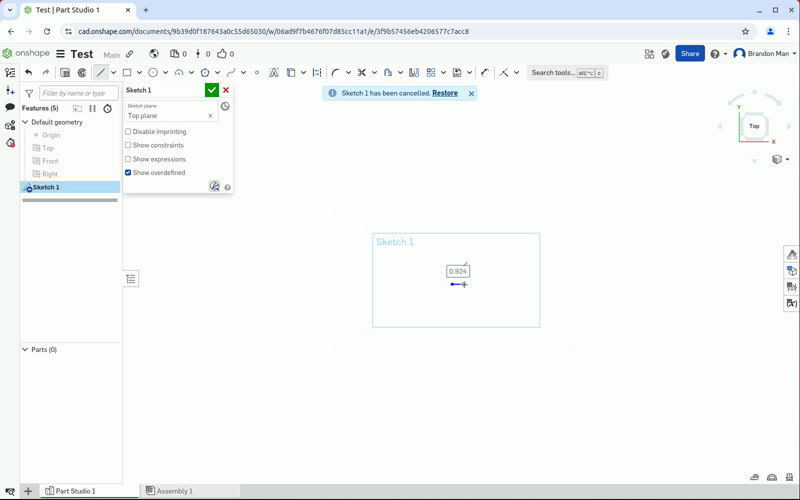
scroll(-6)
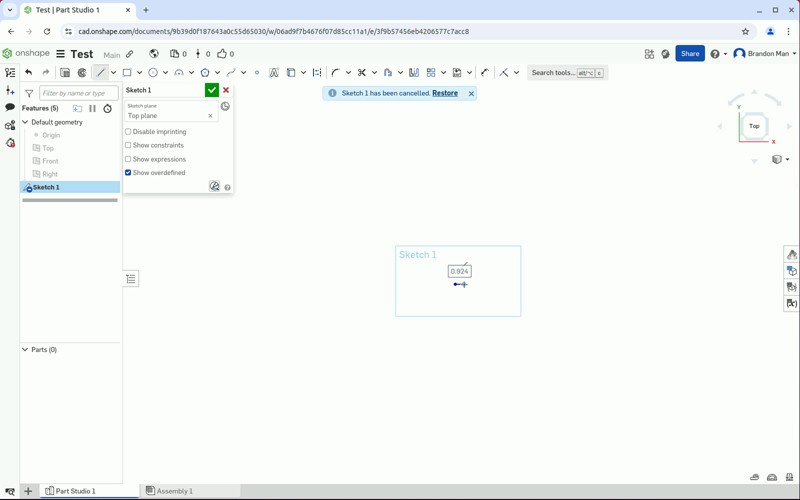
scroll(-6)
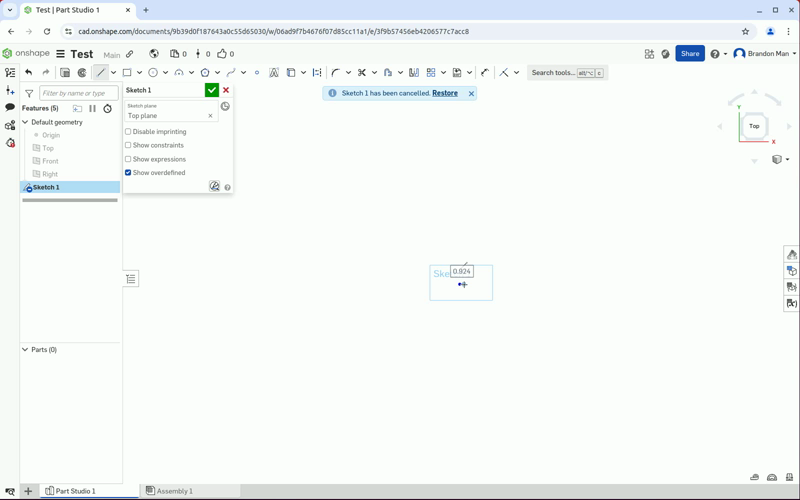
key_up(shift)
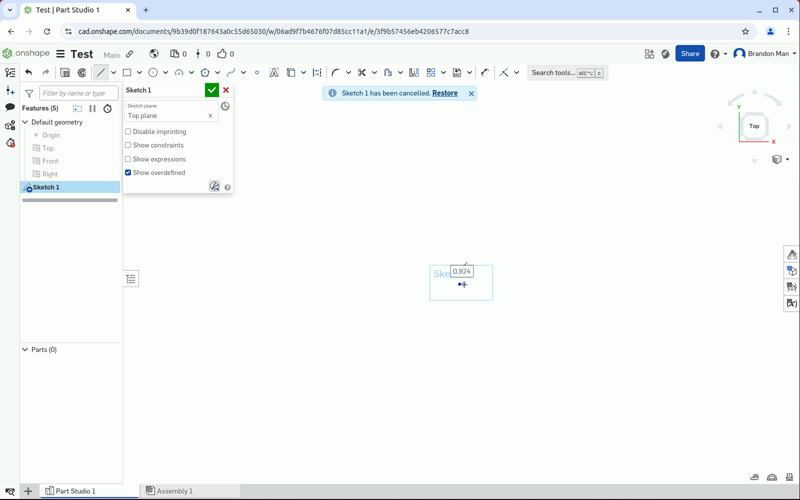
key_down(shift)
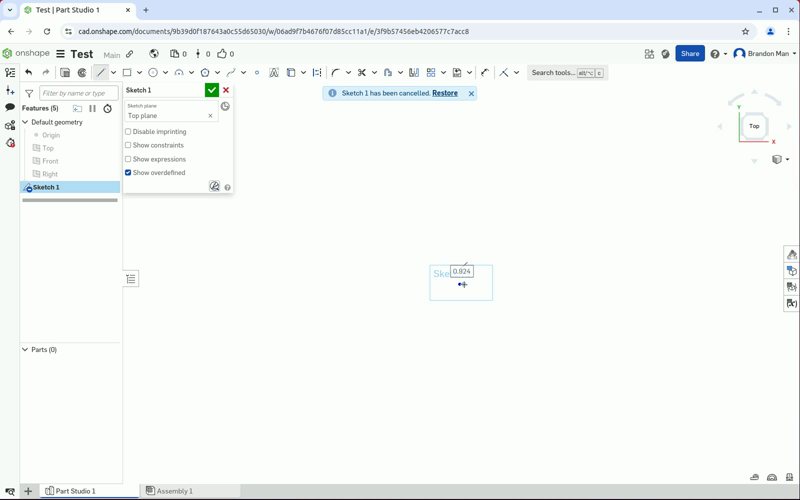
mouse_move(494, 284)
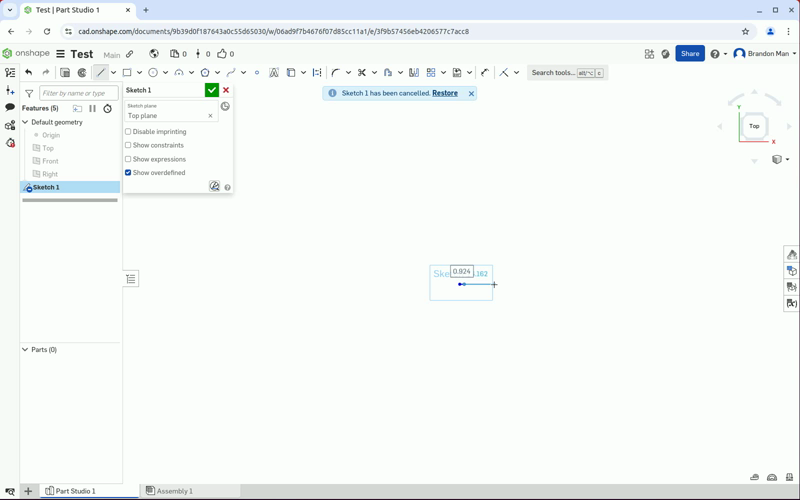
mouse_move(464, 279)
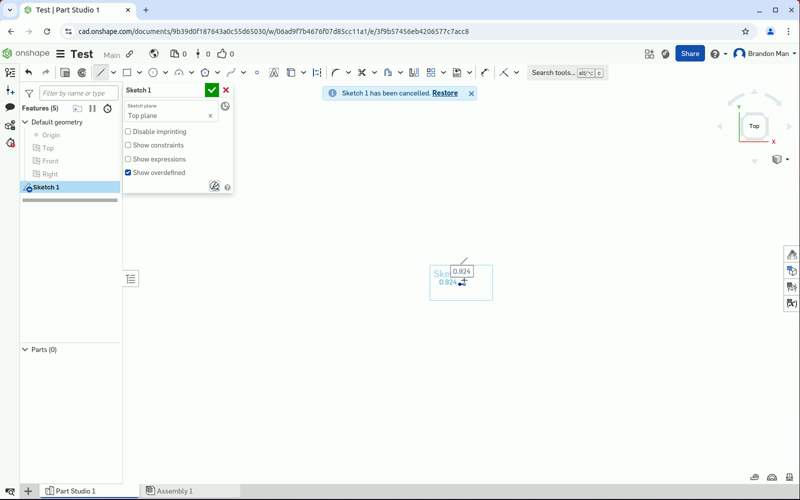
scroll(6)
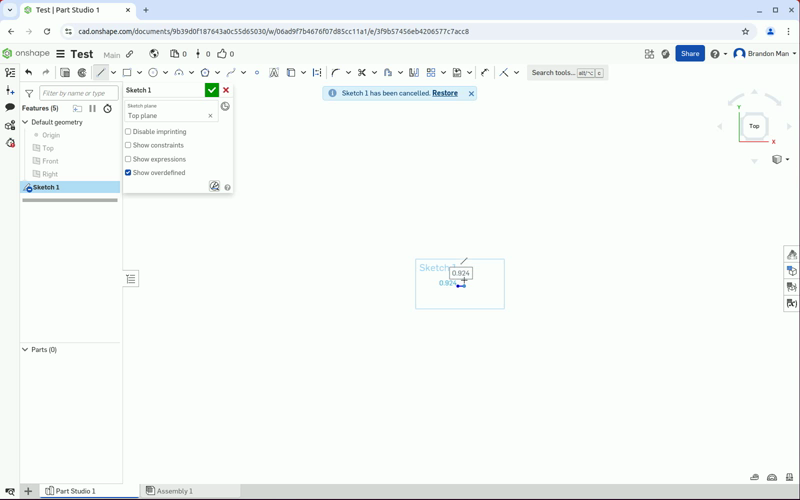
scroll(6)
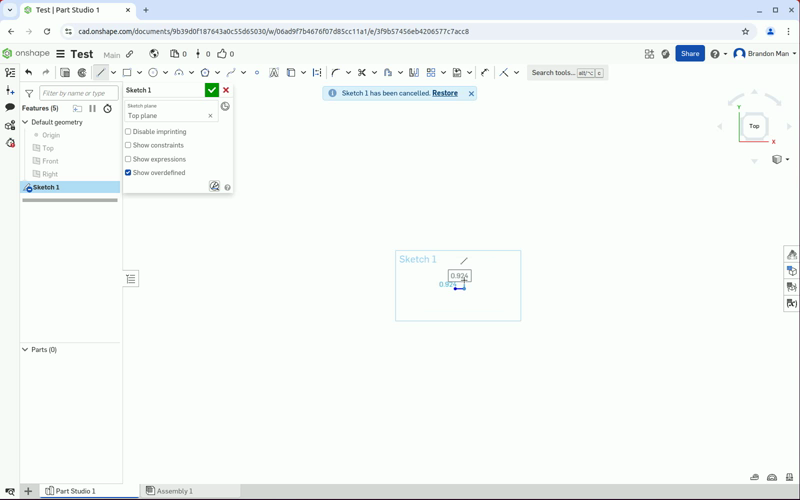
scroll(6)
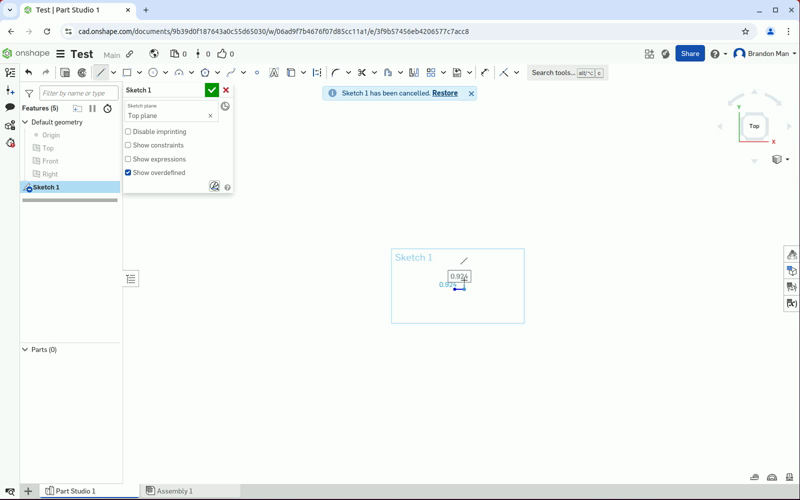
scroll(6)
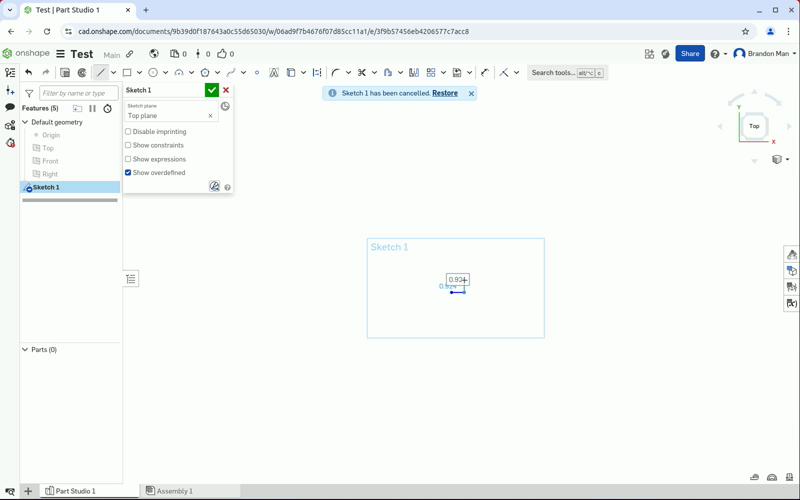
scroll(6)
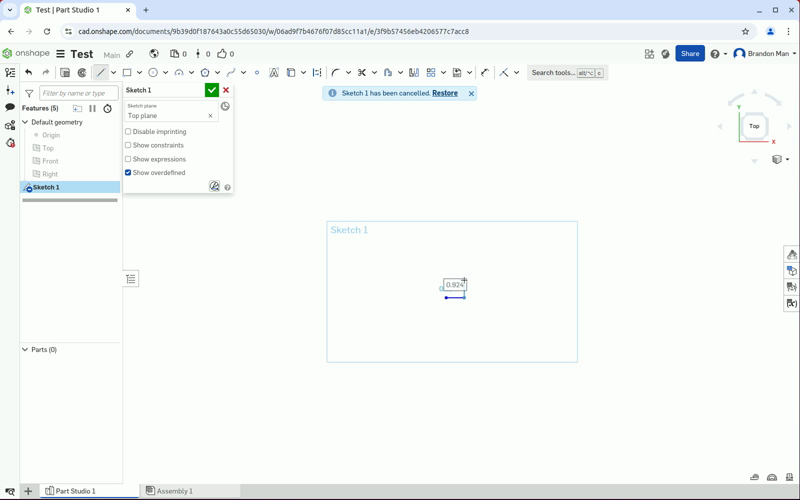
scroll(6)
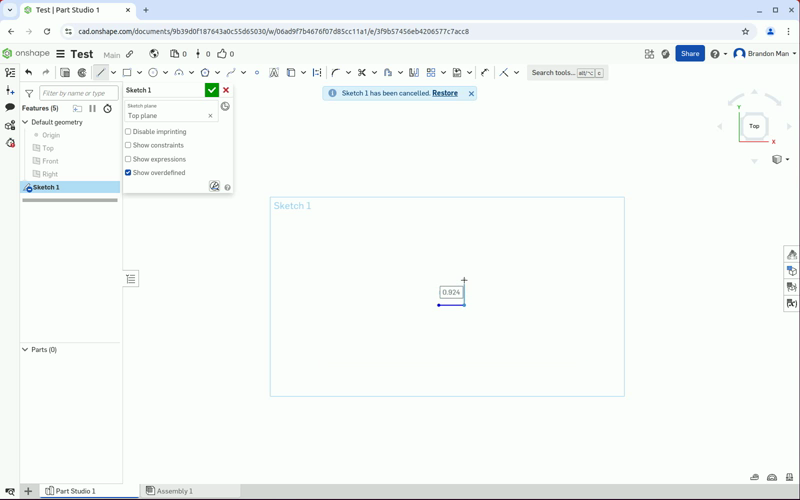
scroll(6)
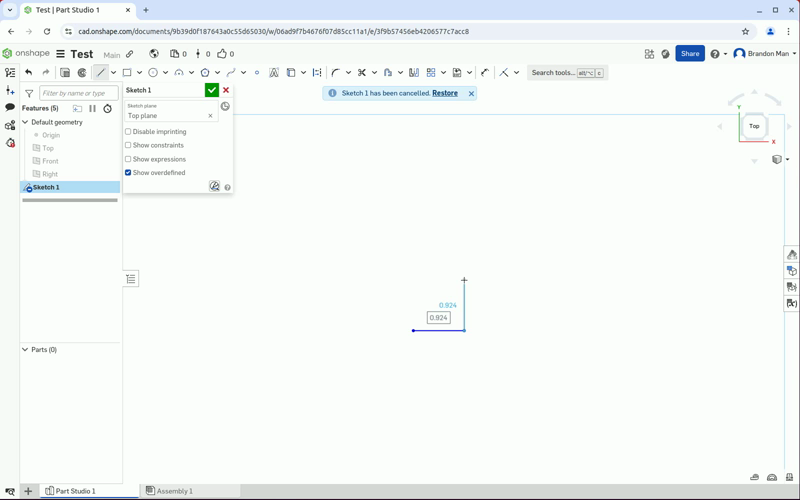
click(464, 279)
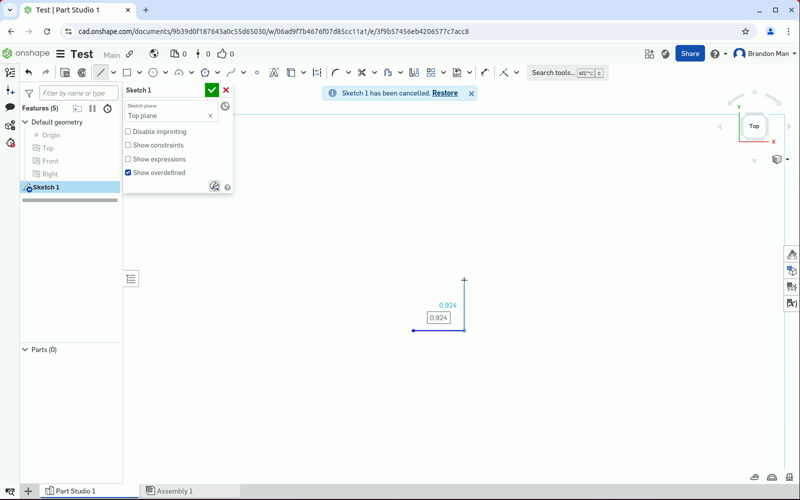
scroll(-6)
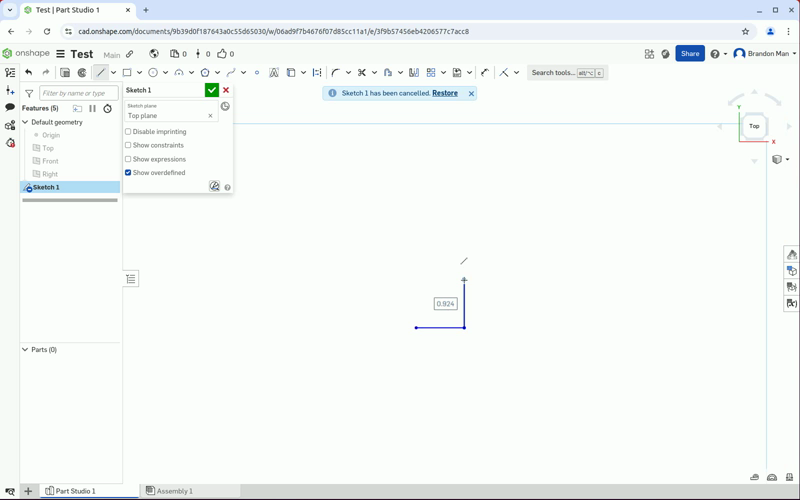
scroll(-6)
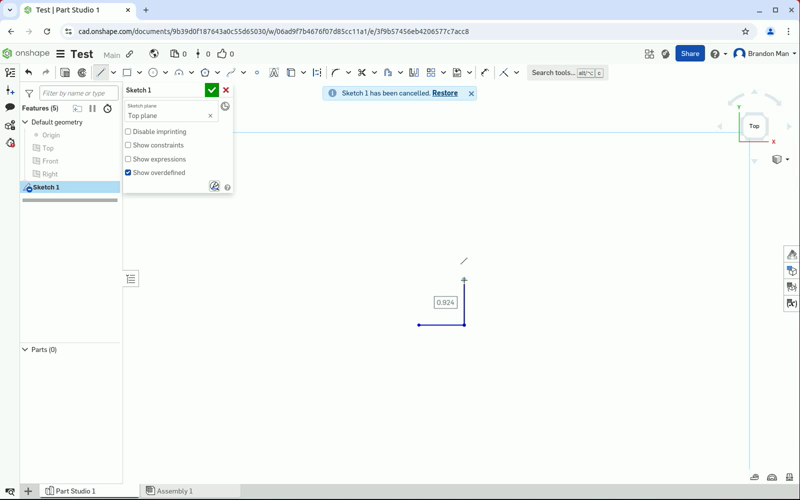
scroll(-6)
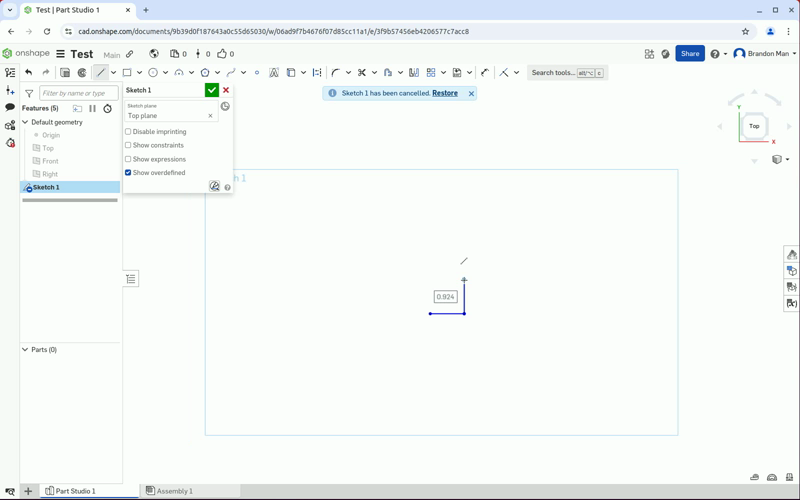
scroll(-6)
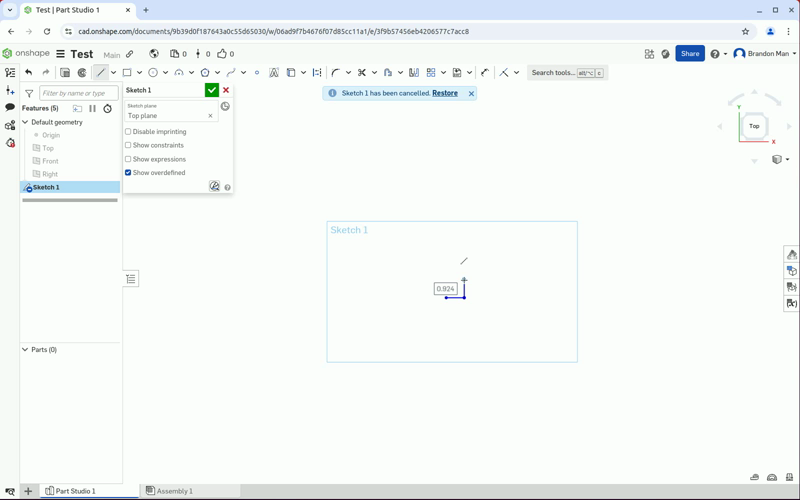
scroll(-6)
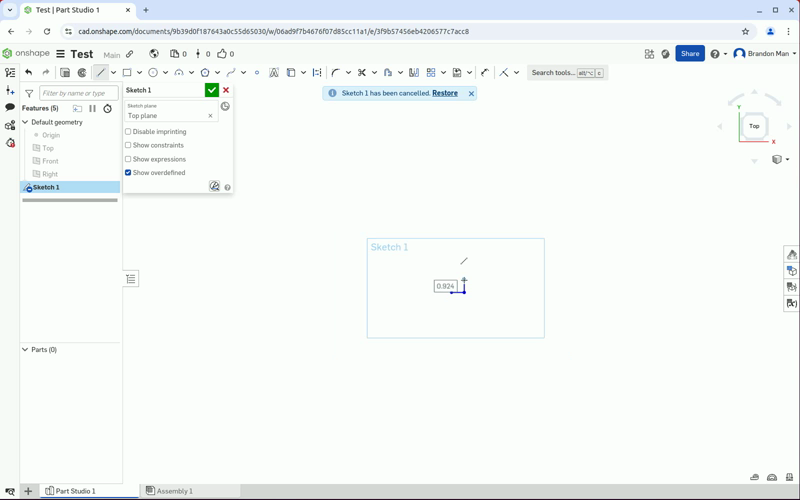
scroll(-6)
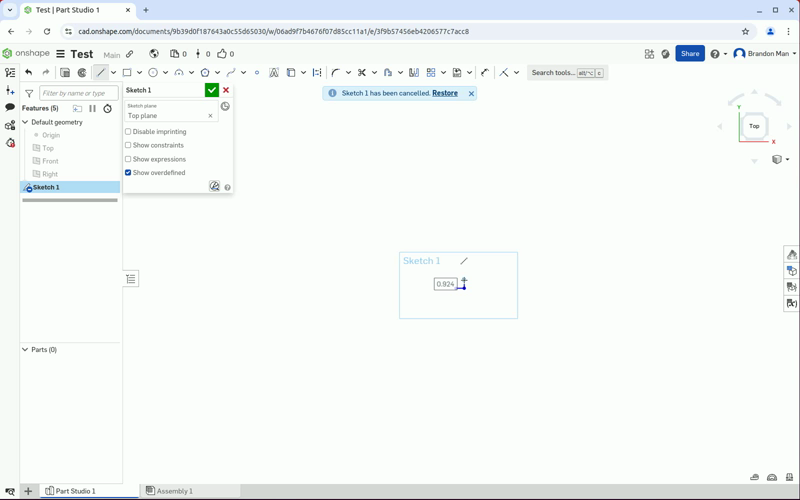
scroll(-6)
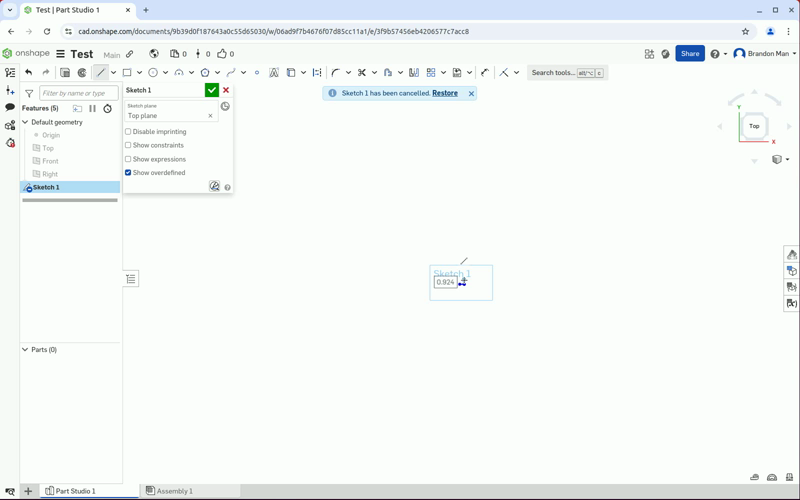
key_up(shift)
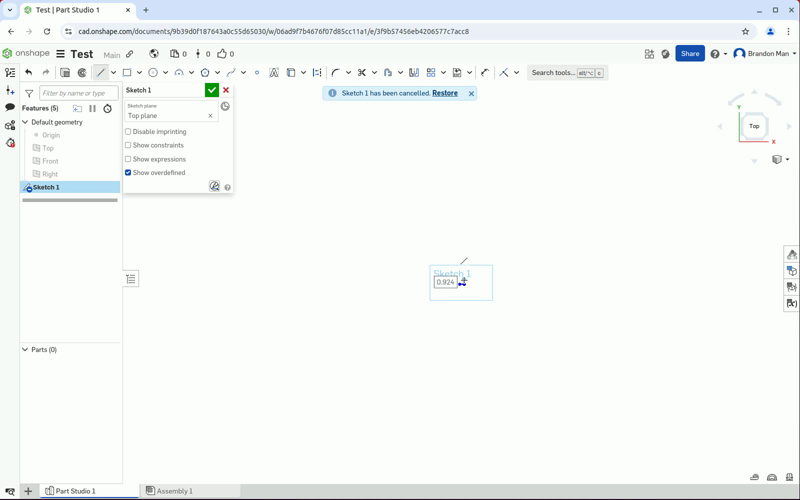
key_down(shift)
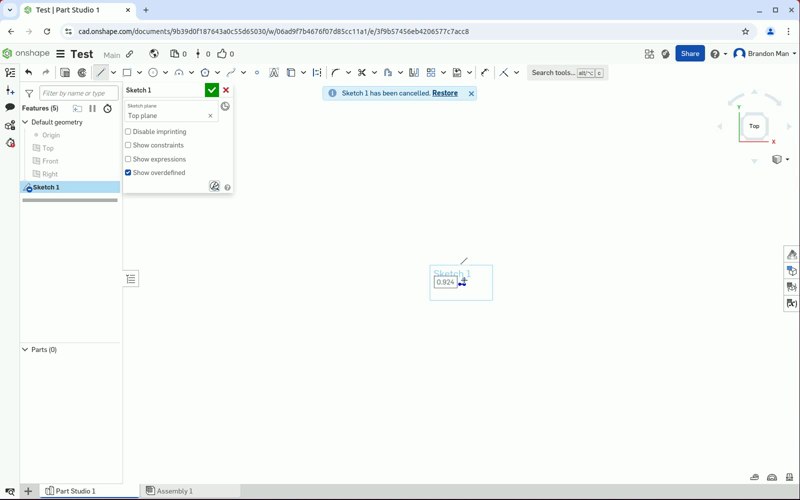
mouse_move(494, 279)
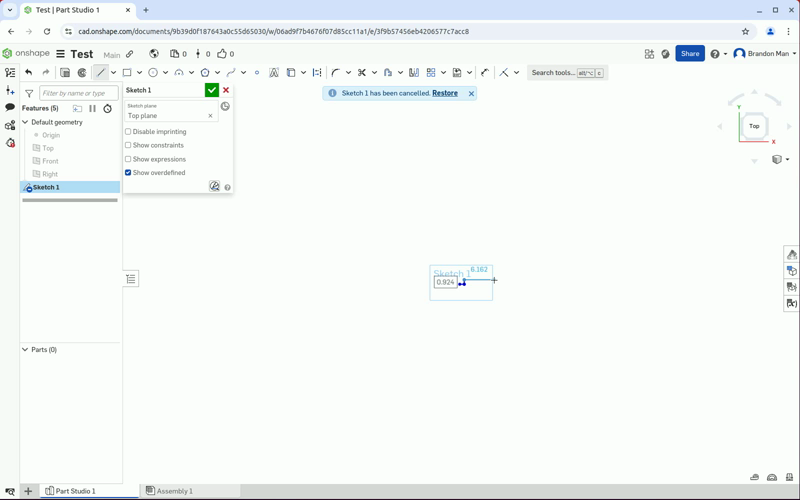
mouse_move(459, 279)
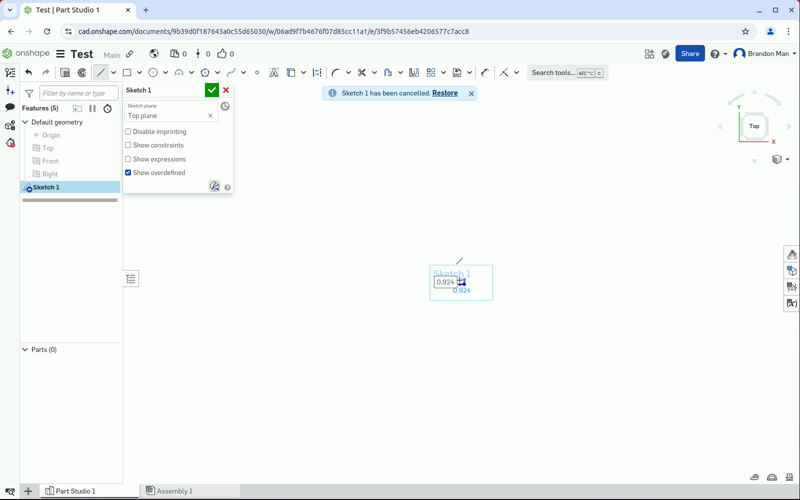
scroll(6)
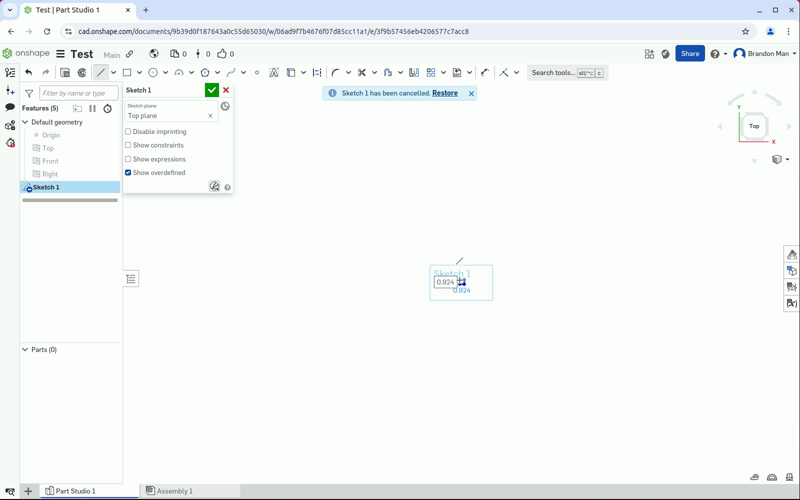
scroll(6)
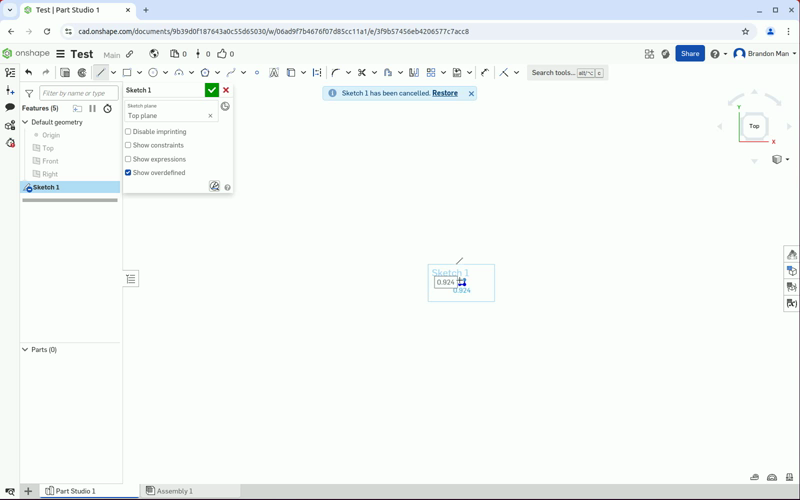
scroll(6)
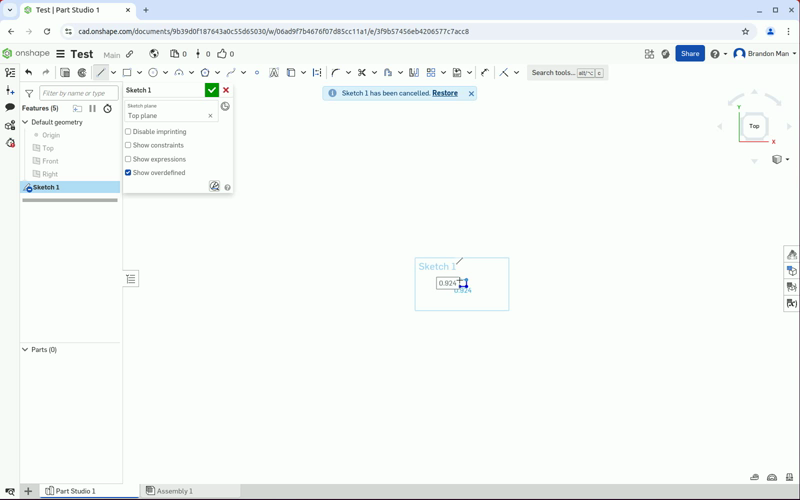
scroll(6)
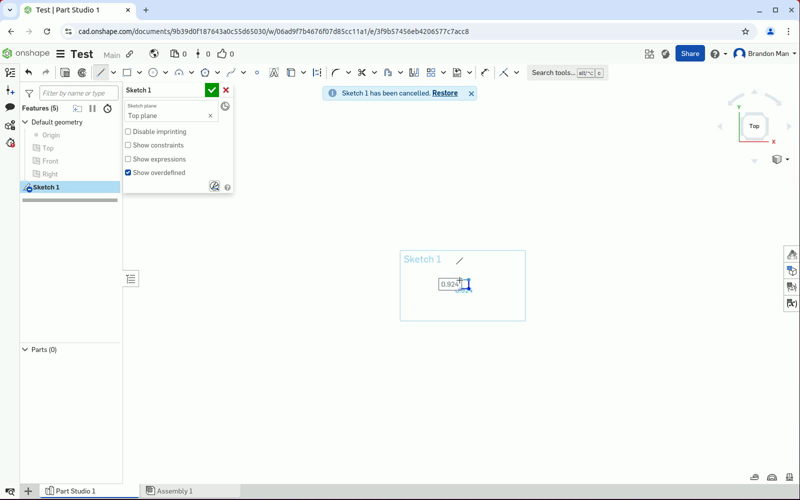
scroll(6)
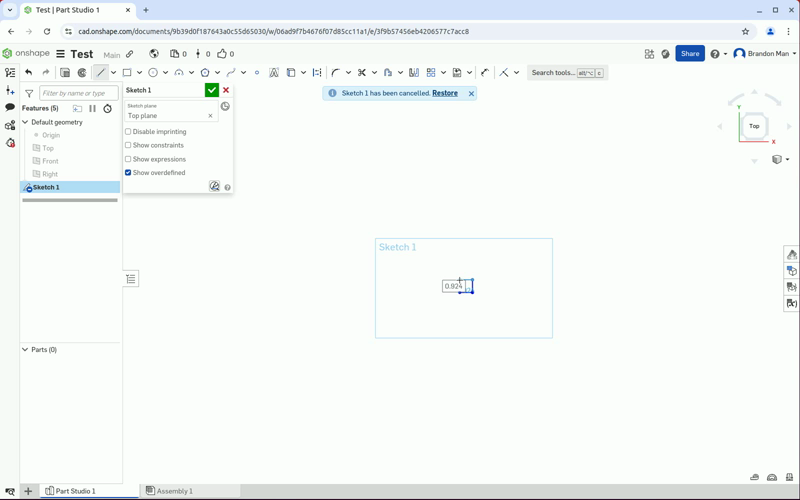
scroll(6)
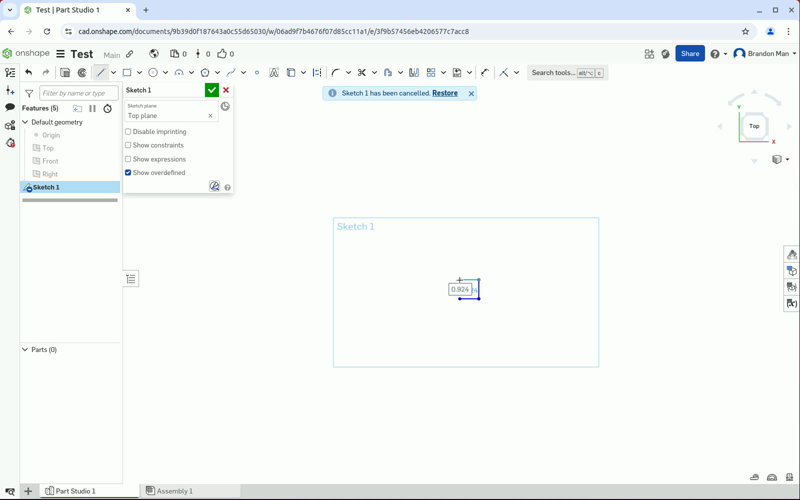
scroll(6)
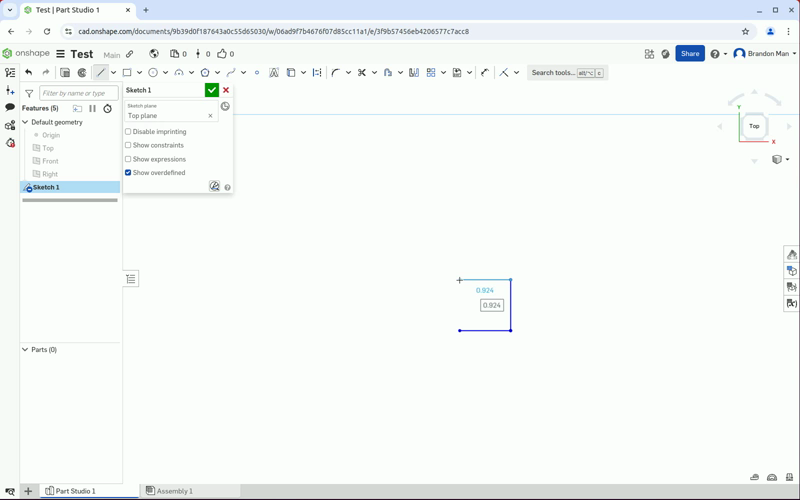
click(459, 279)
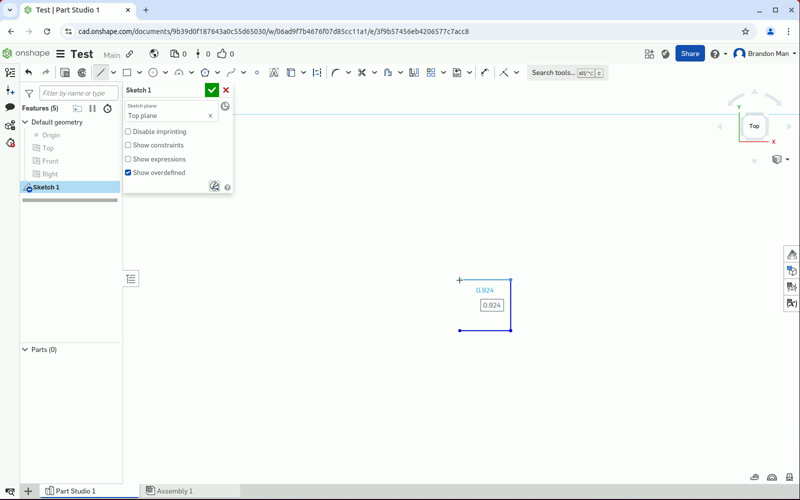
scroll(-6)
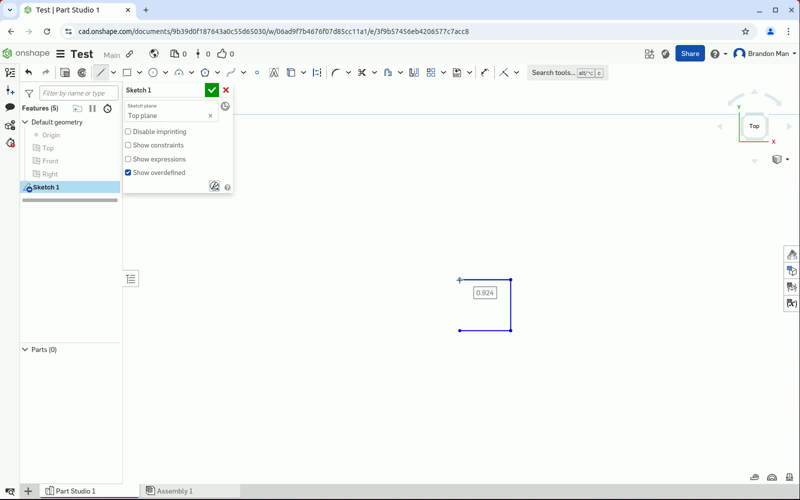
scroll(-6)
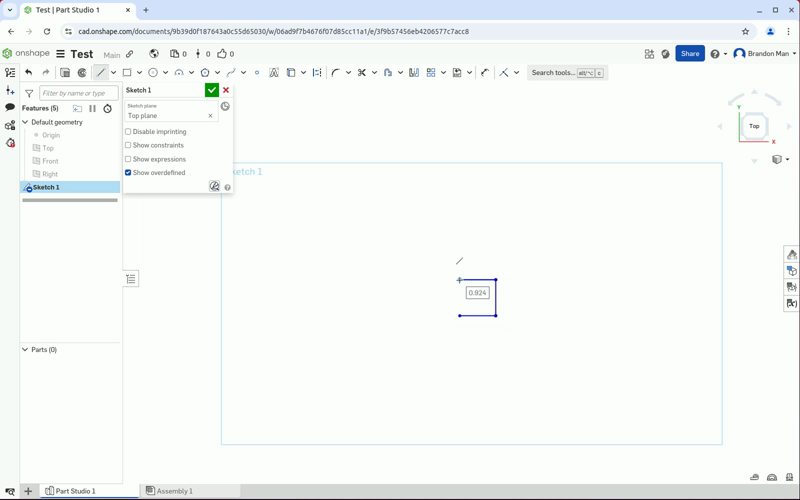
scroll(-6)
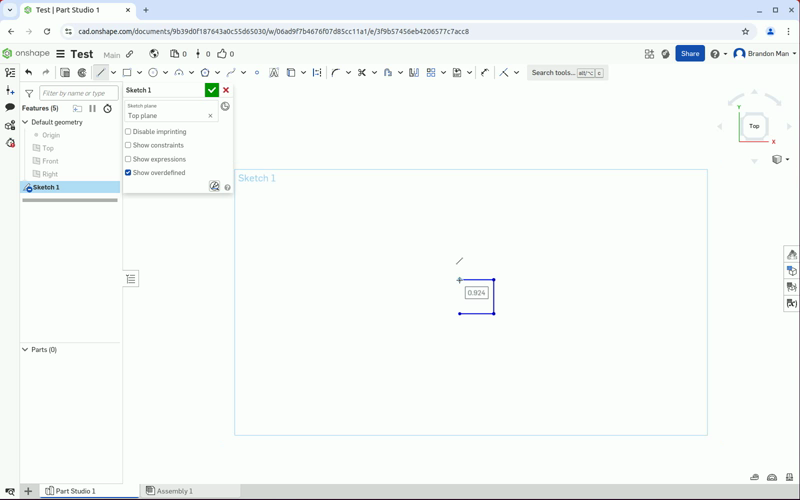
scroll(-6)
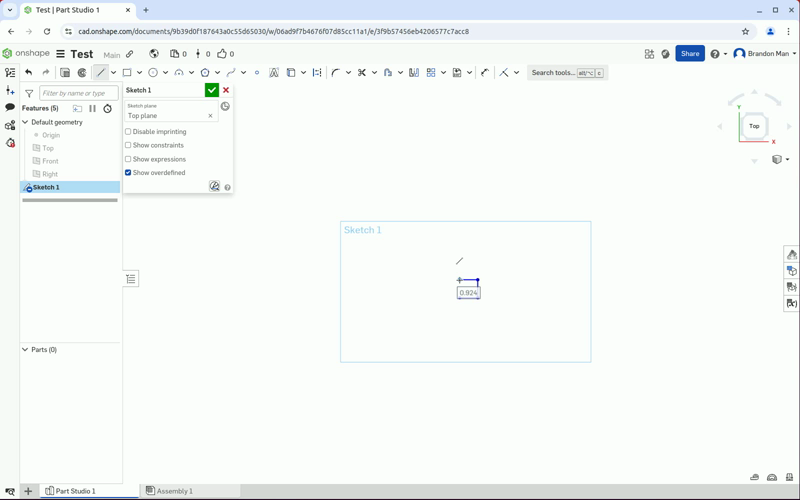
scroll(-6)
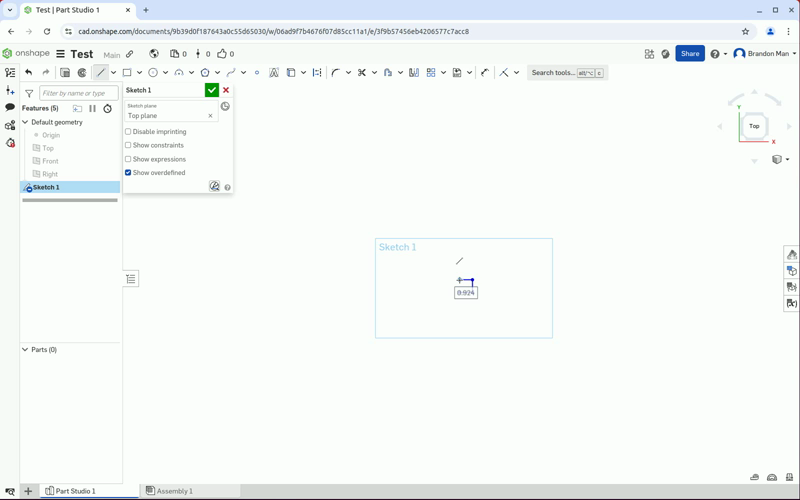
scroll(-6)
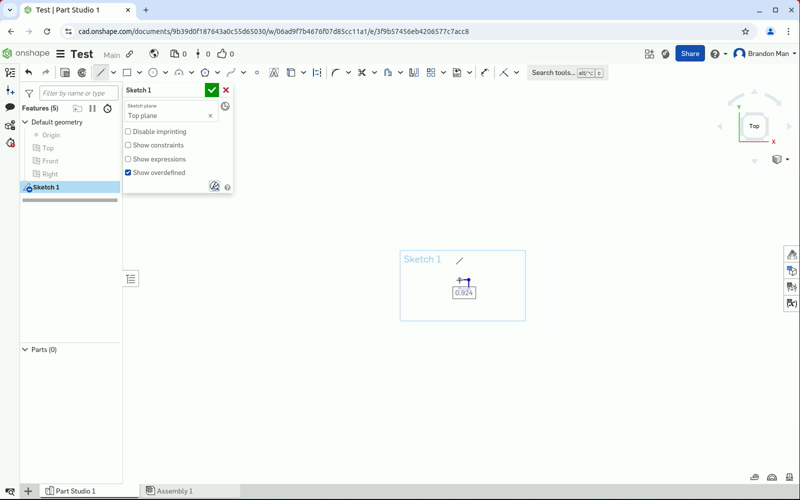
scroll(-6)
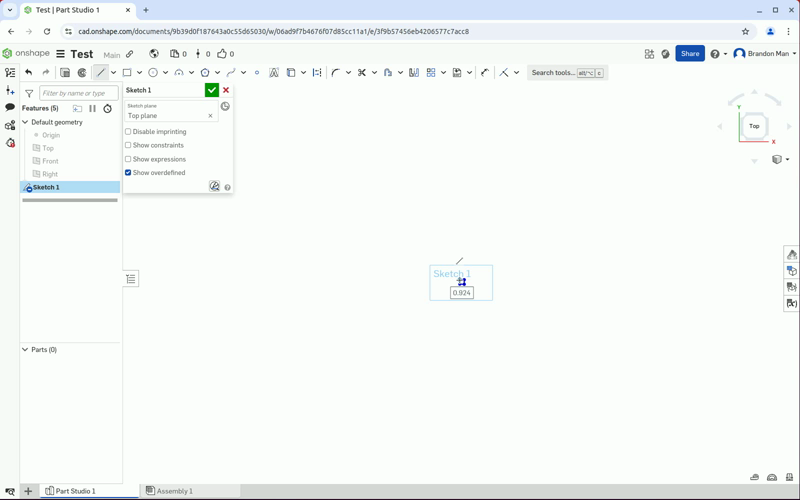
key_up(shift)
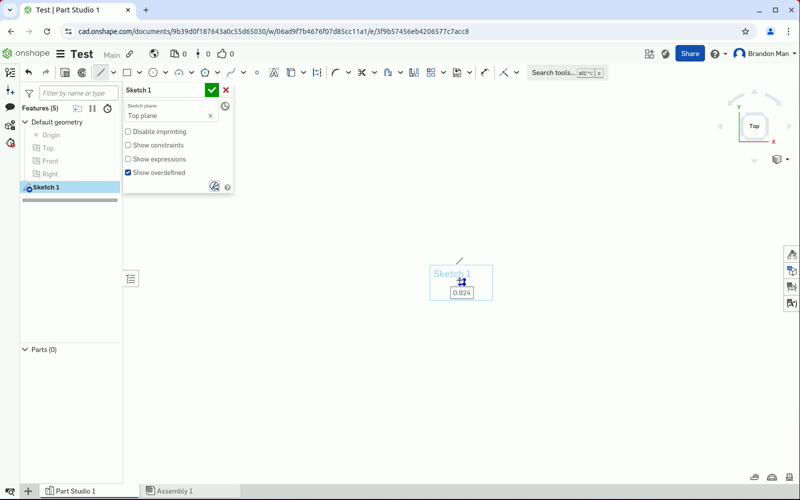
mouse_move(489, 279)
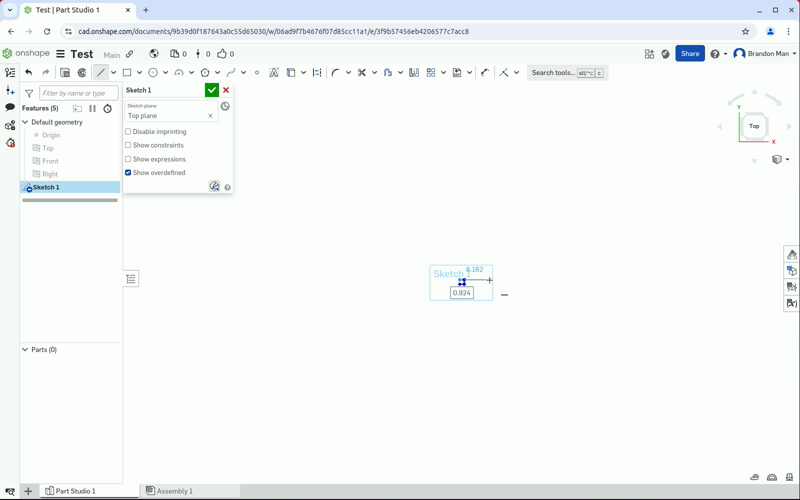
key_down(shift)
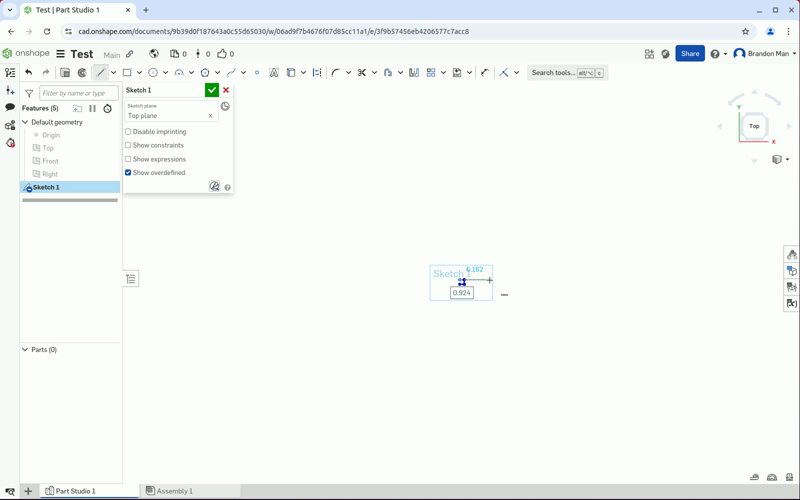
mouse_move(459, 284)
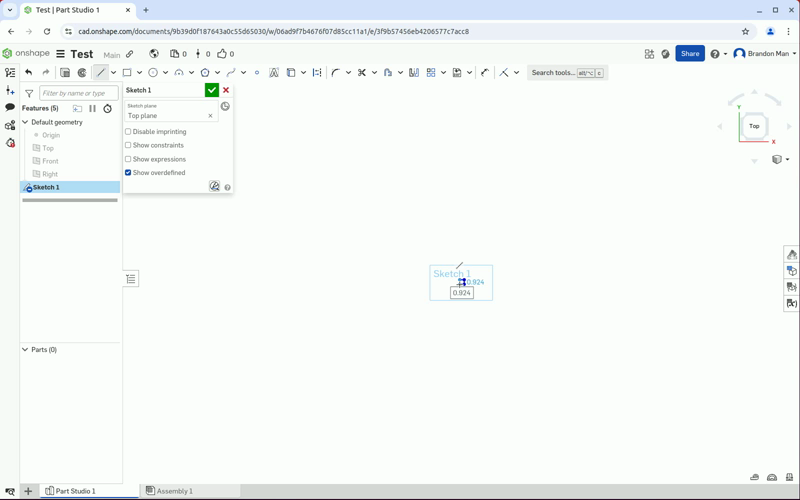
scroll(6)
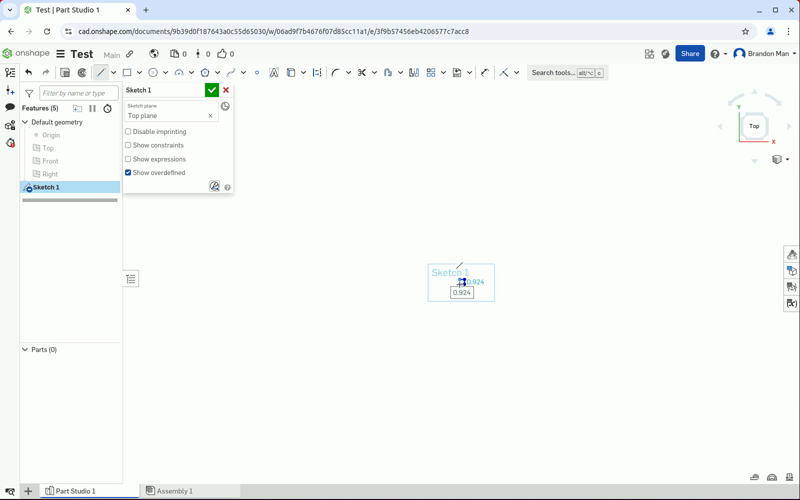
scroll(6)
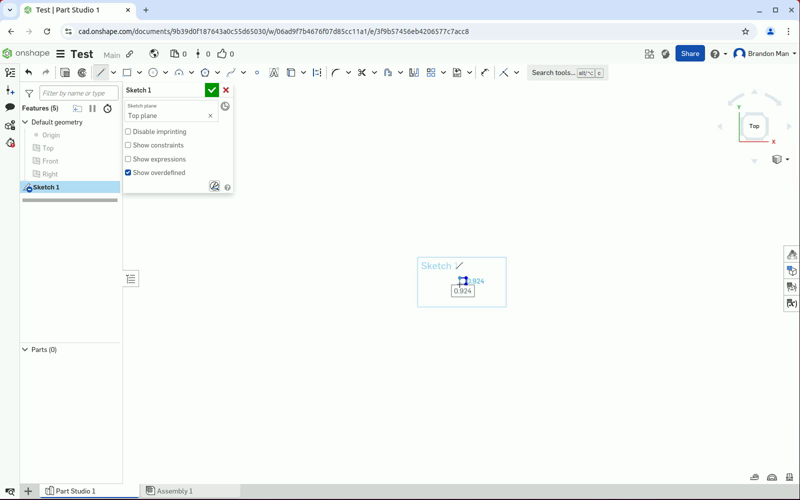
scroll(6)
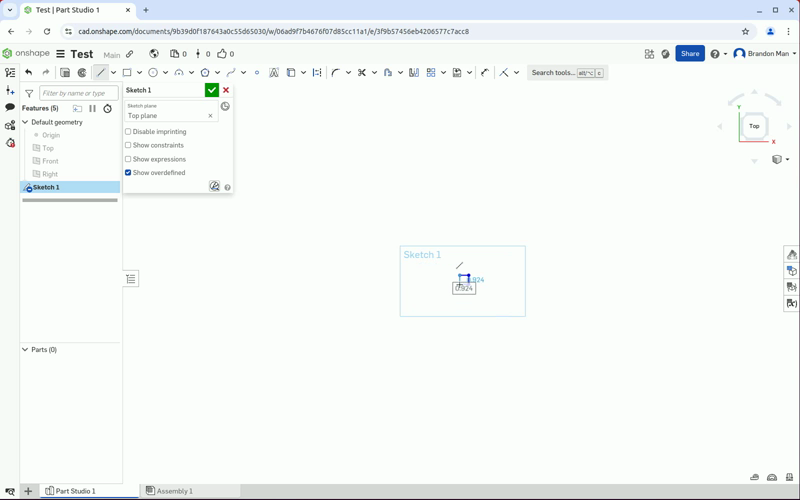
scroll(6)
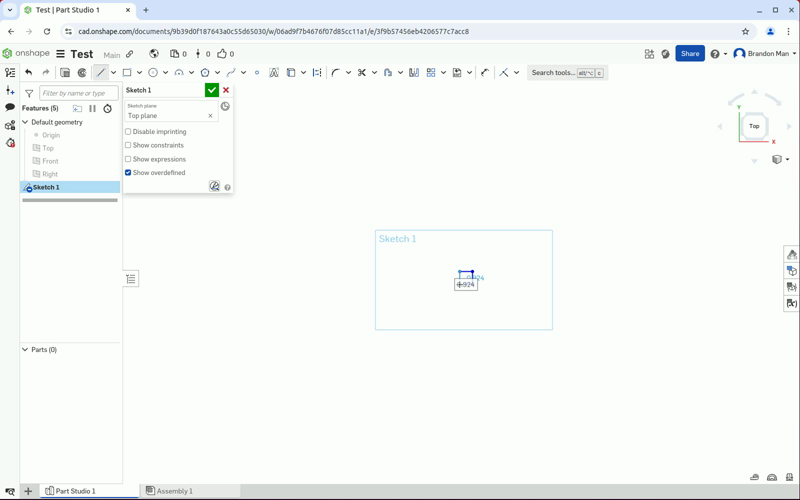
scroll(6)
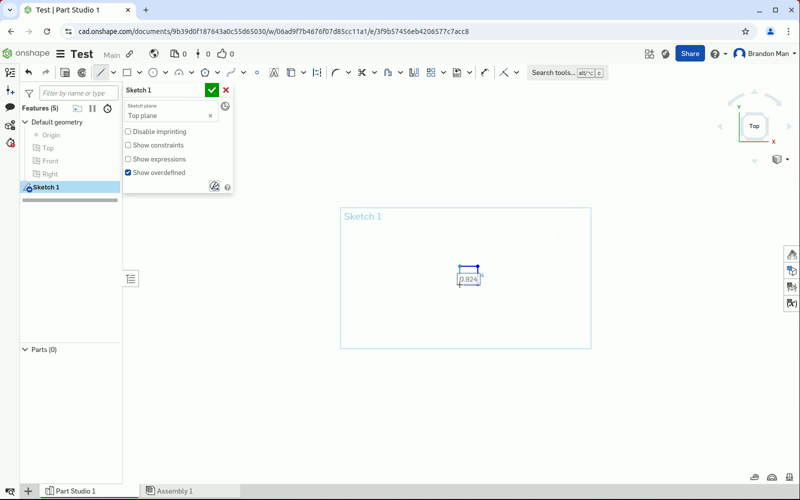
scroll(6)
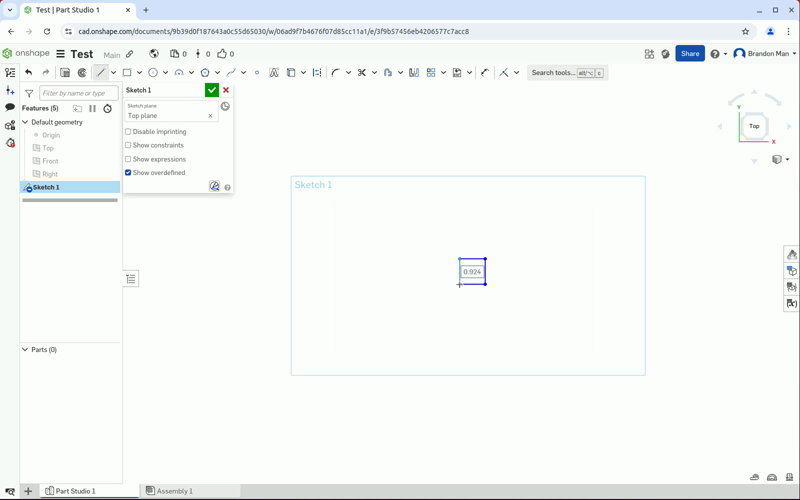
scroll(6)
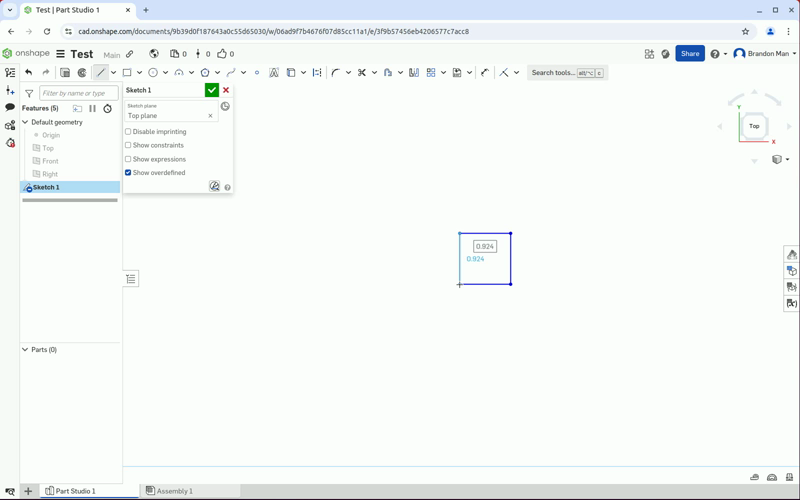
key_up(shift)
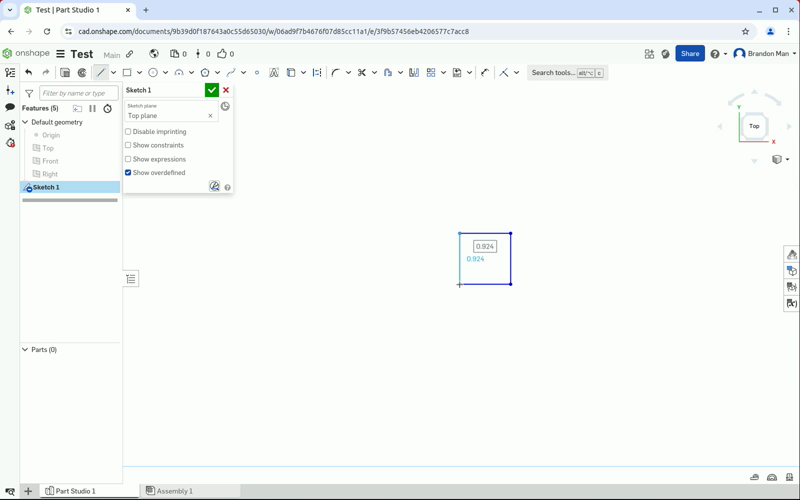
click(459, 284)
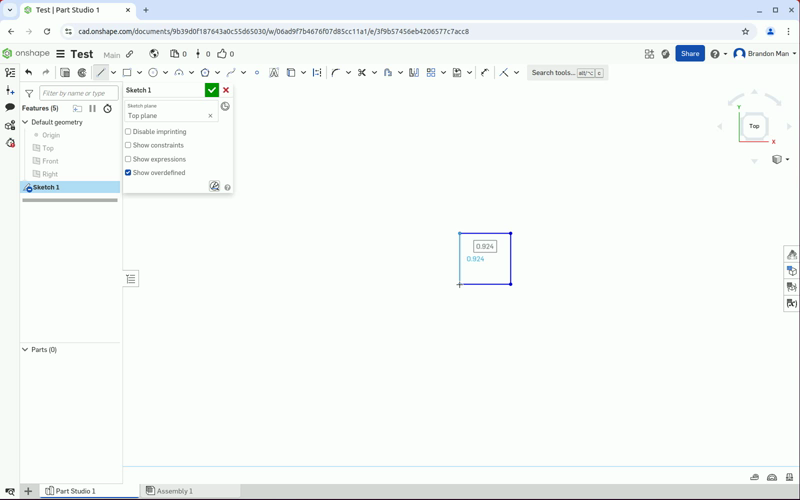
scroll(-6)
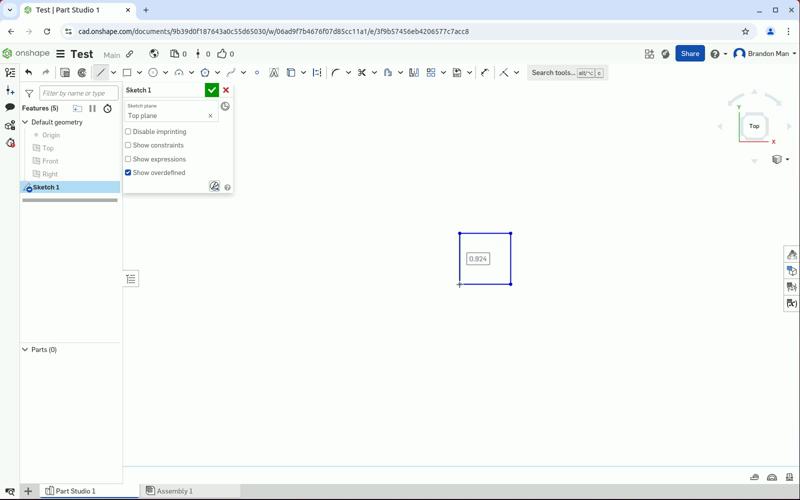
scroll(-6)
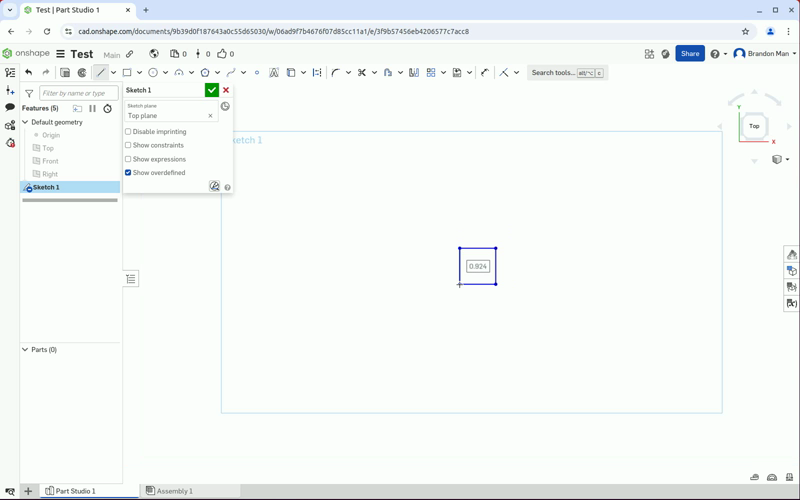
scroll(-6)
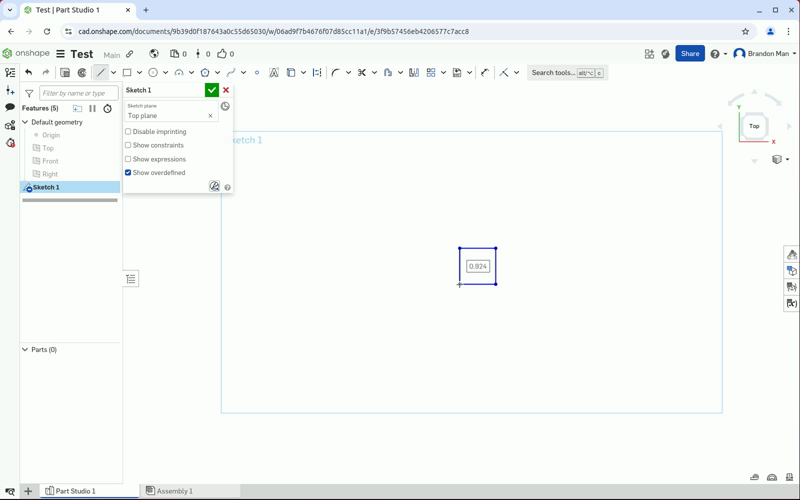
scroll(-6)
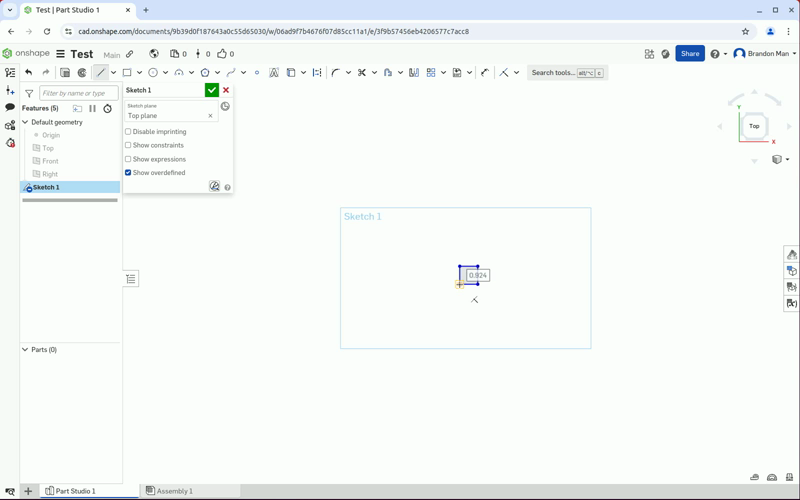
scroll(-6)
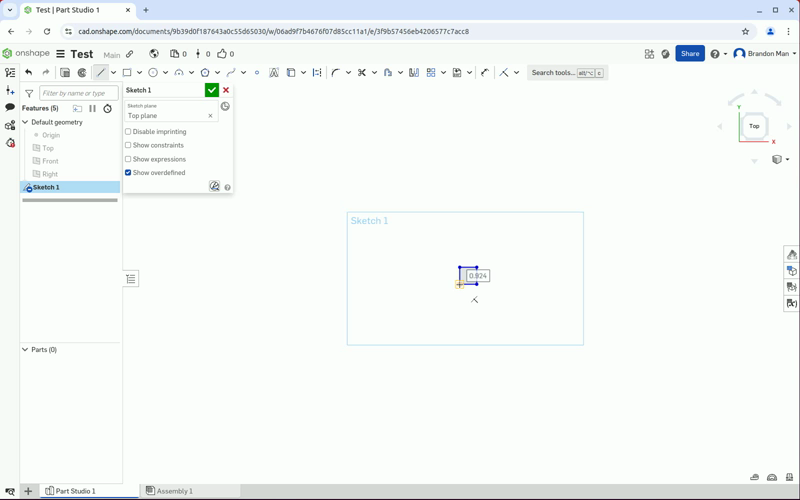
scroll(-6)
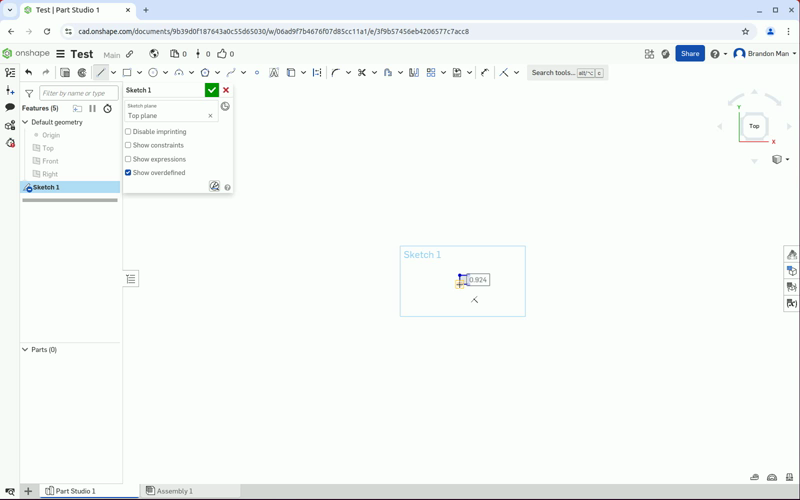
scroll(-6)
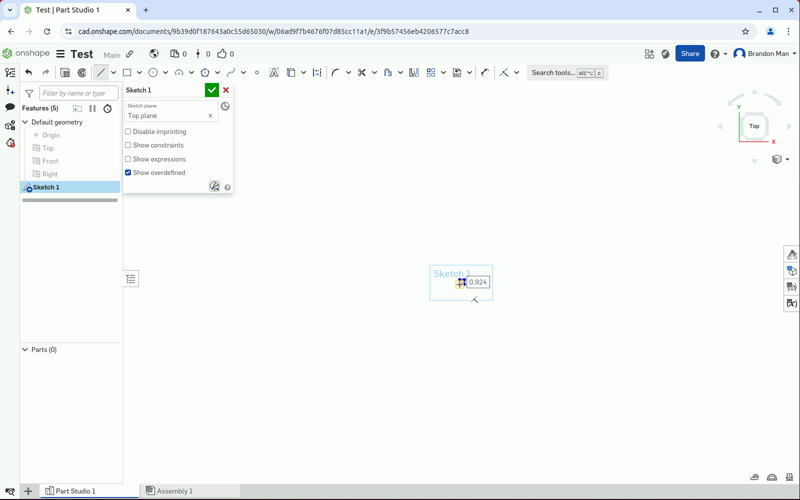
key(esc)
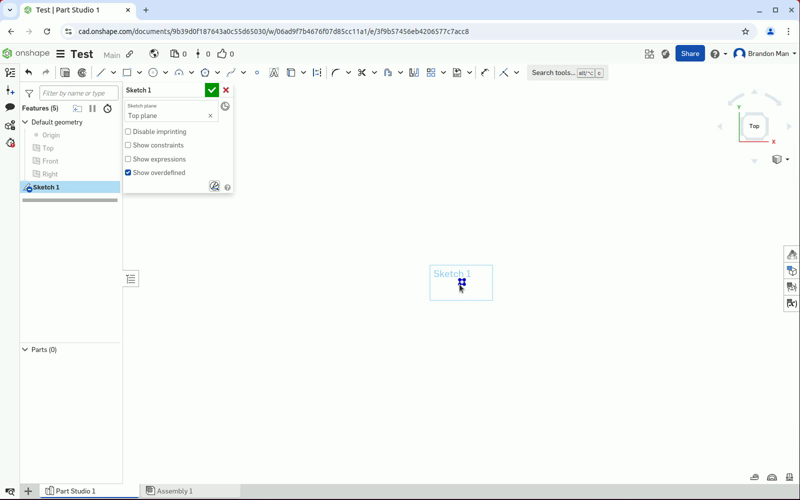
mouse_move(460, 281)
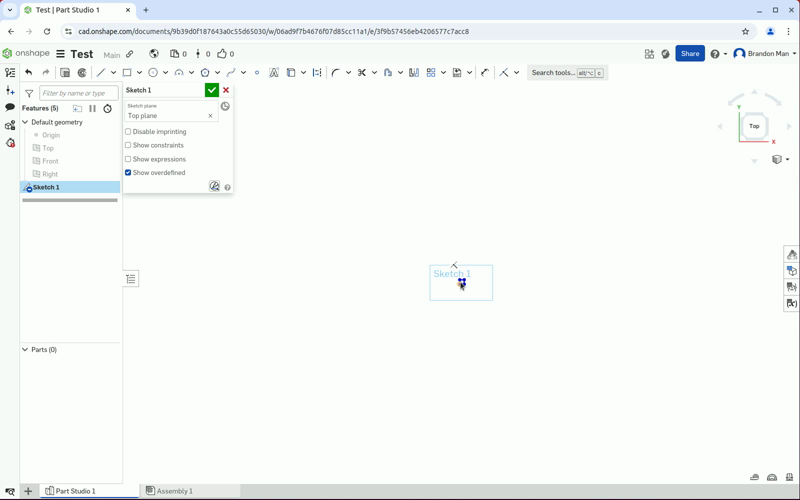
scroll(6)
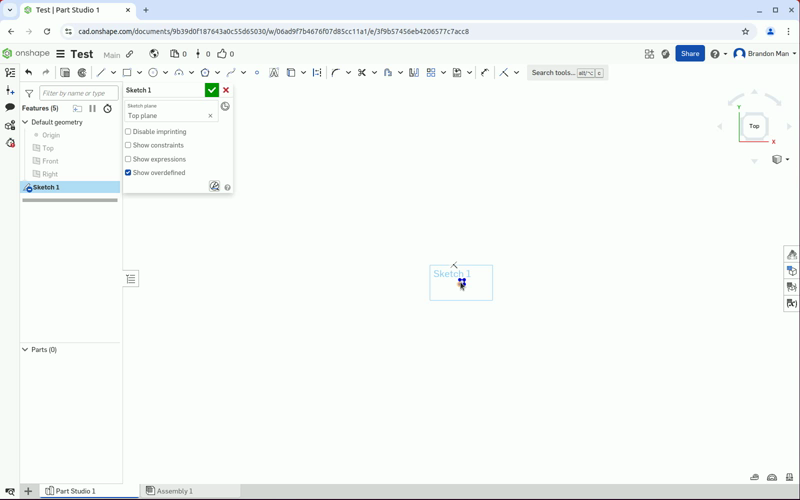
scroll(6)
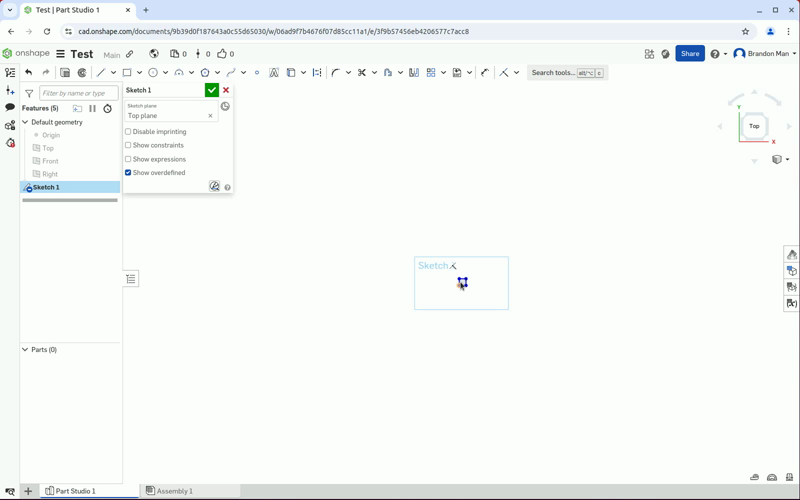
scroll(6)
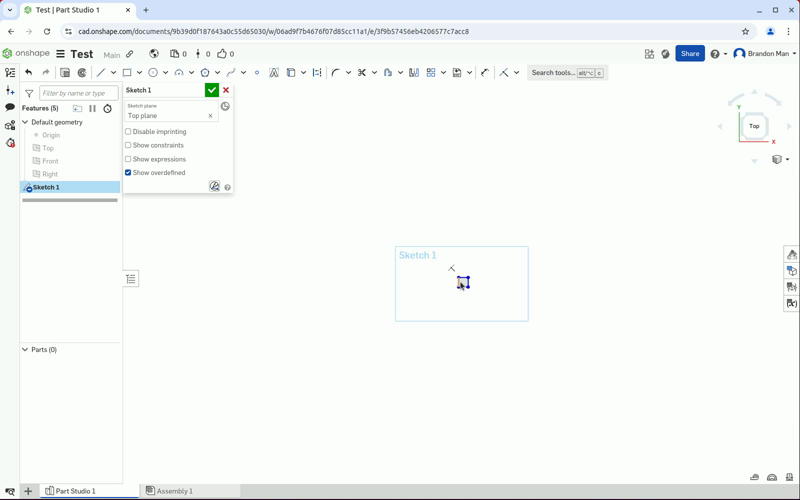
scroll(6)
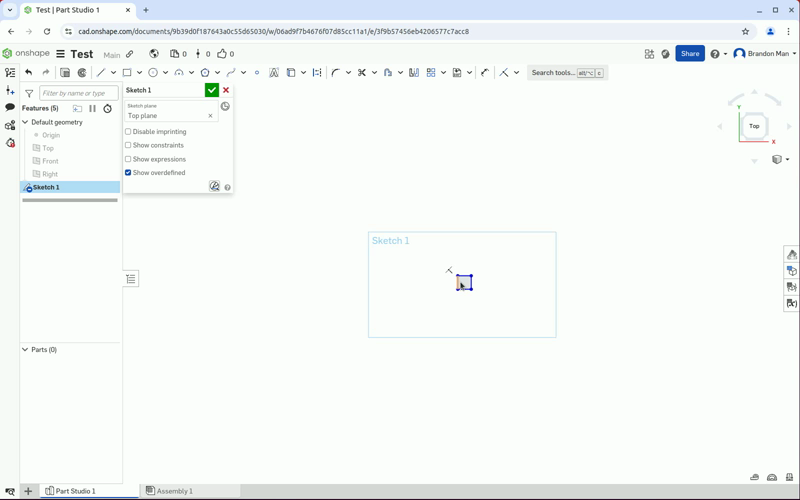
scroll(6)
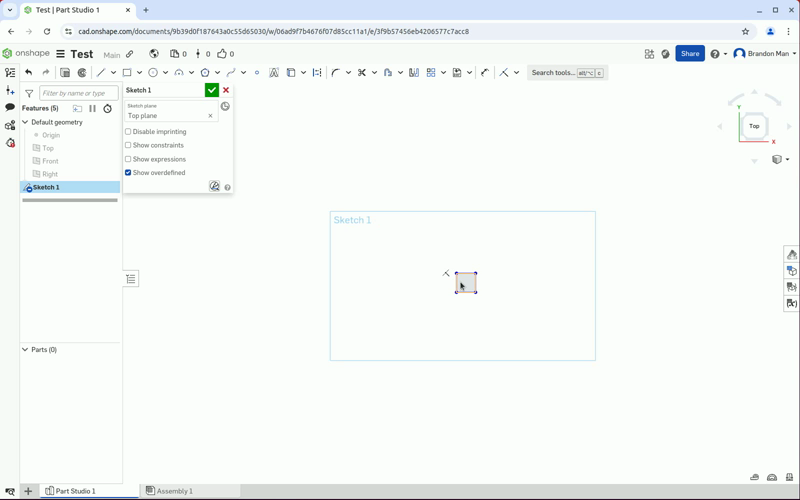
scroll(6)
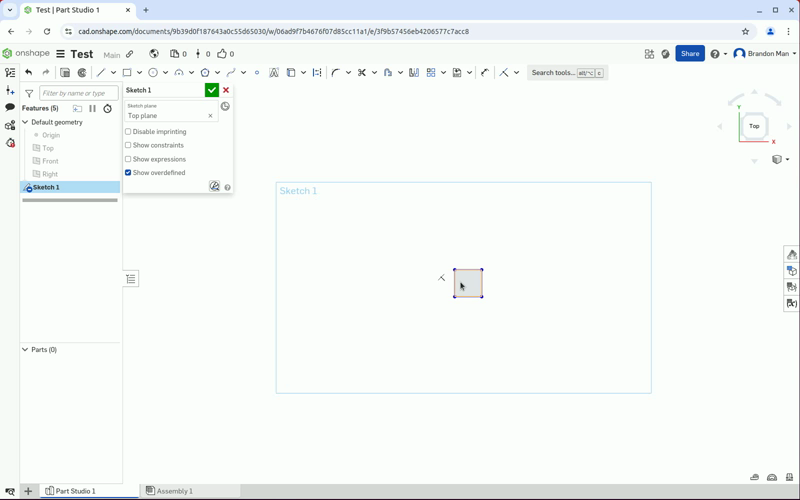
scroll(6)
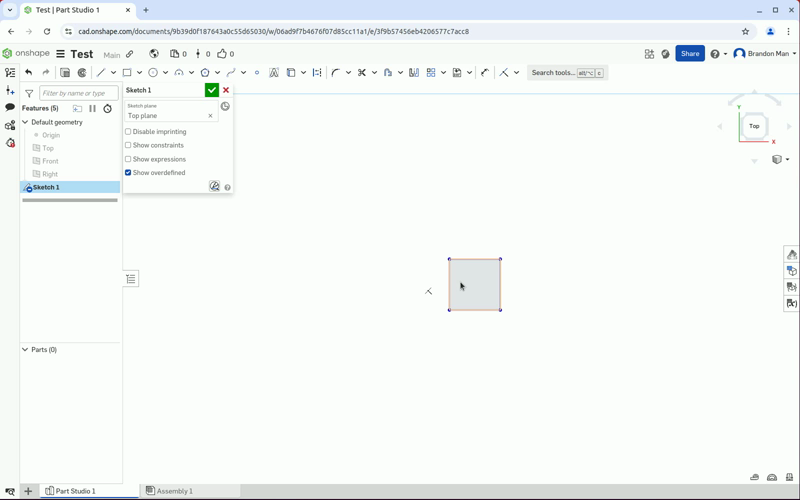
click(460, 281)
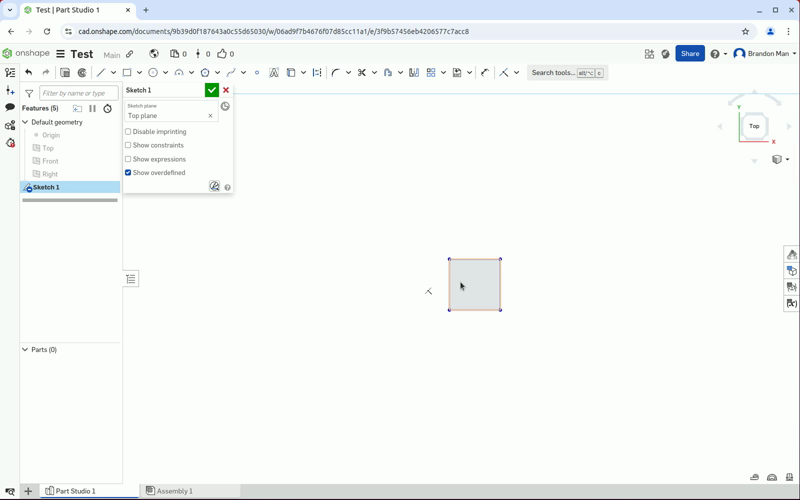
scroll(-6)
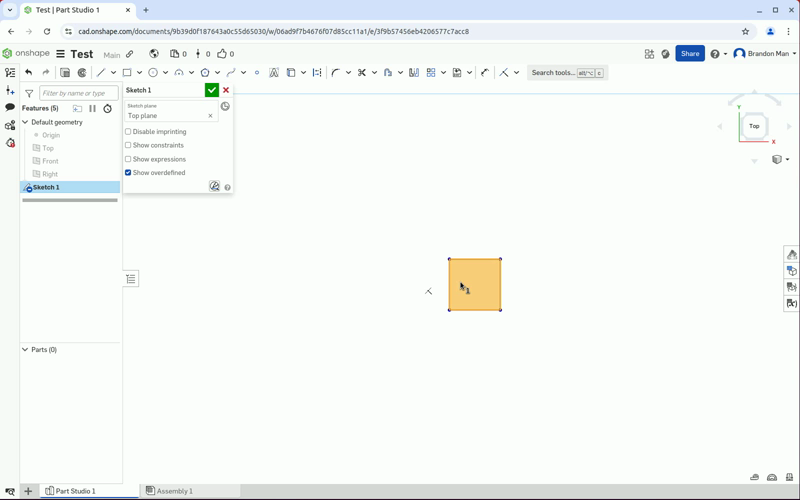
scroll(-6)
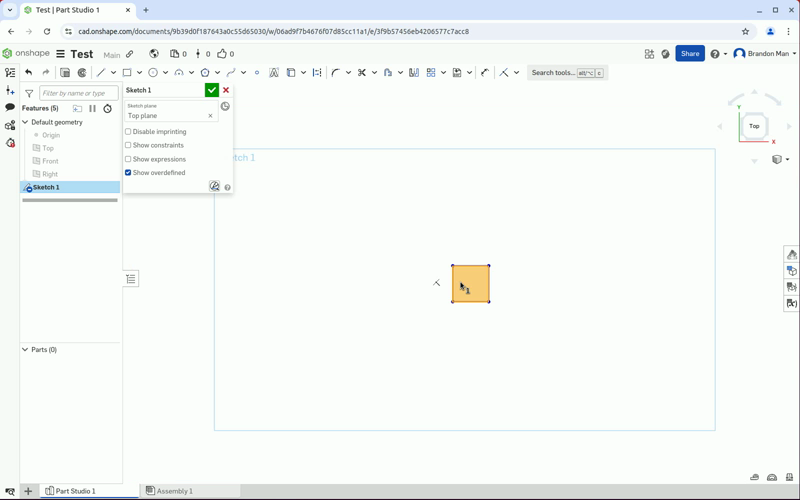
scroll(-6)
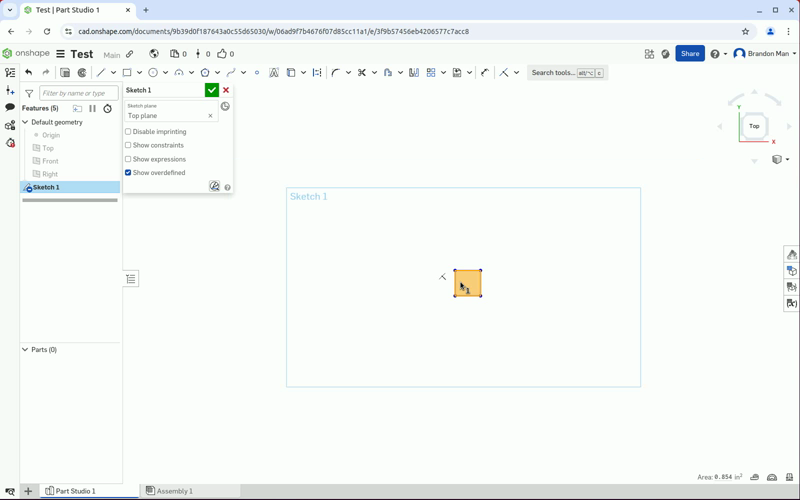
scroll(-6)
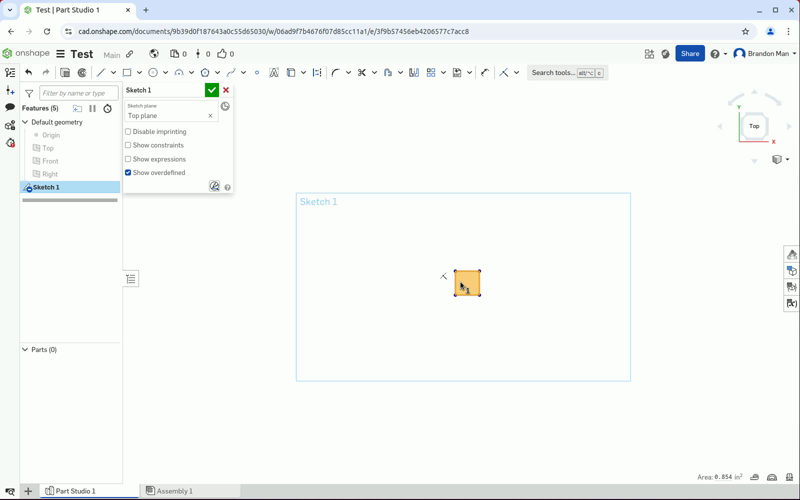
scroll(-6)
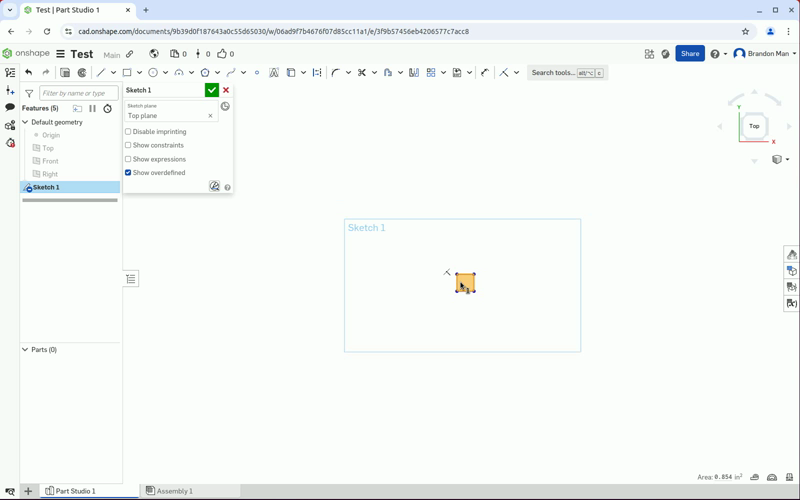
scroll(-6)
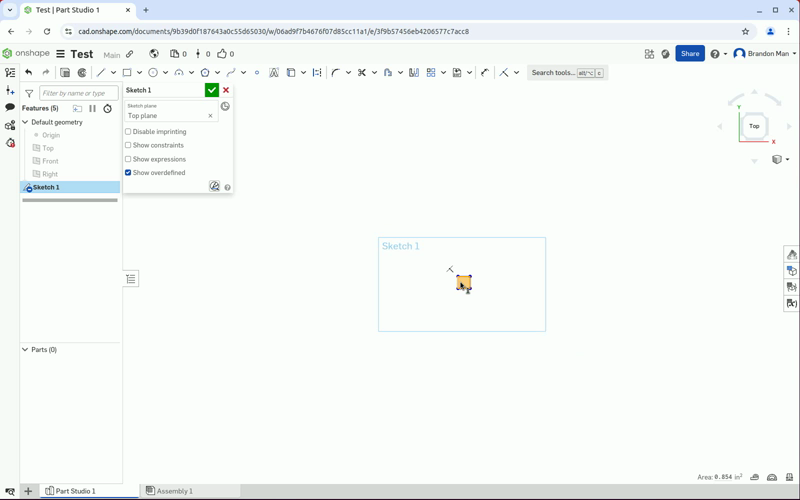
scroll(-6)
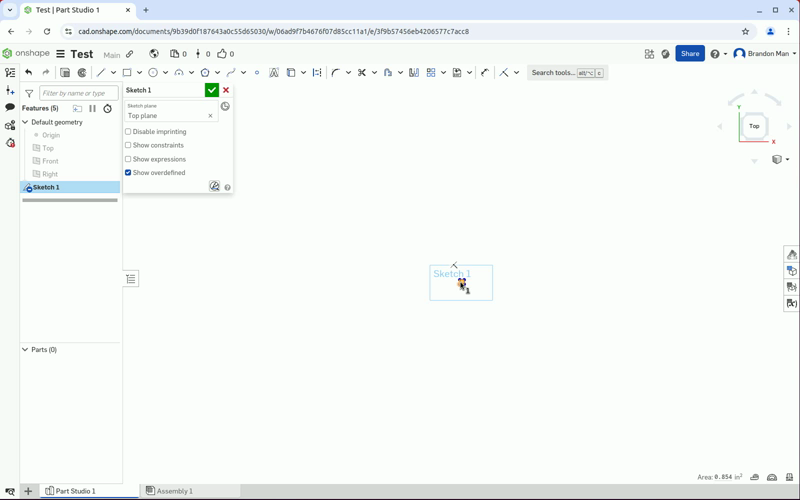
mouse_move(73, 352)
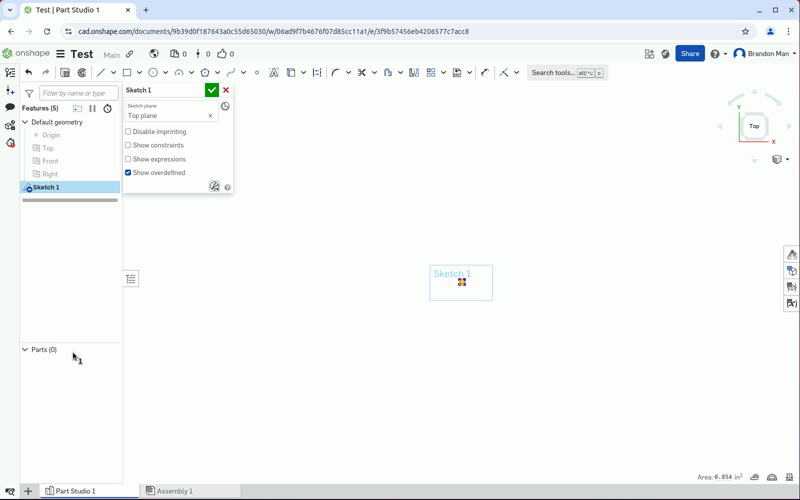
key(shift+y)
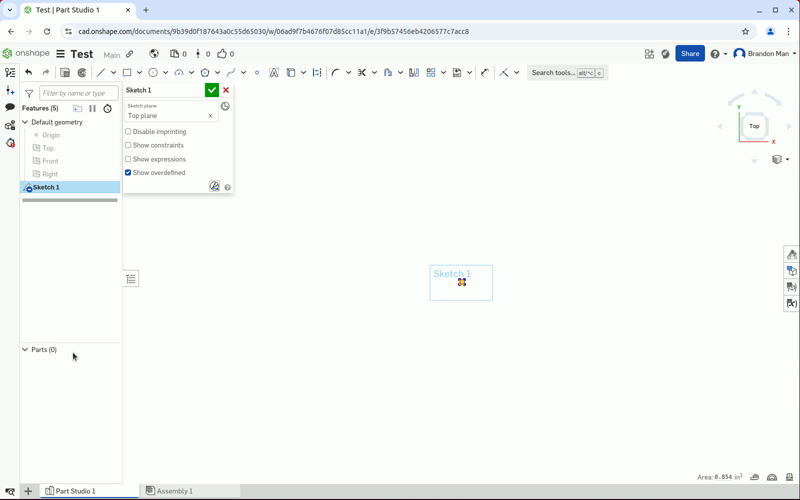
key(shift+e)
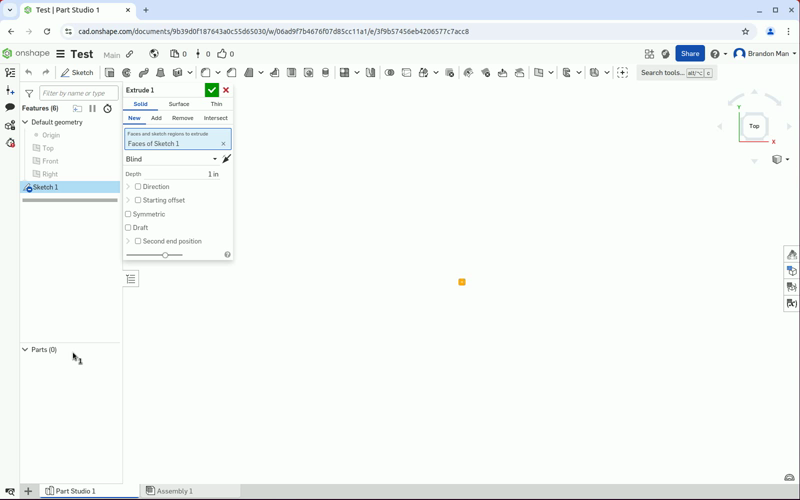
mouse_move(143, 106)
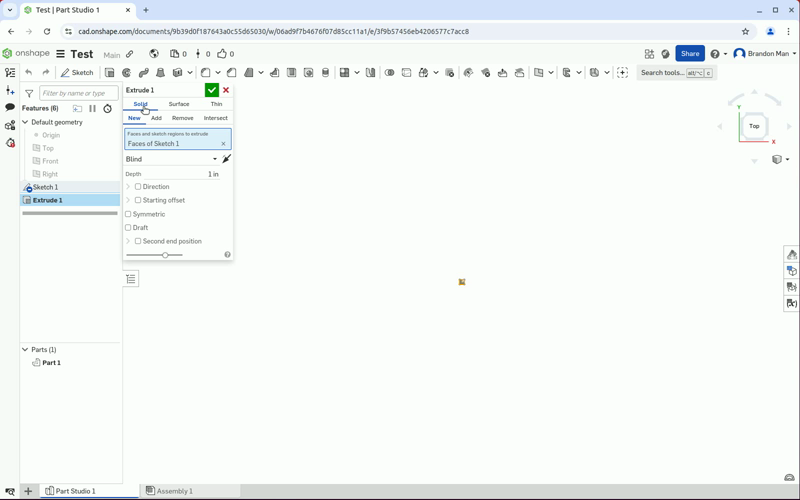
click(143, 106)
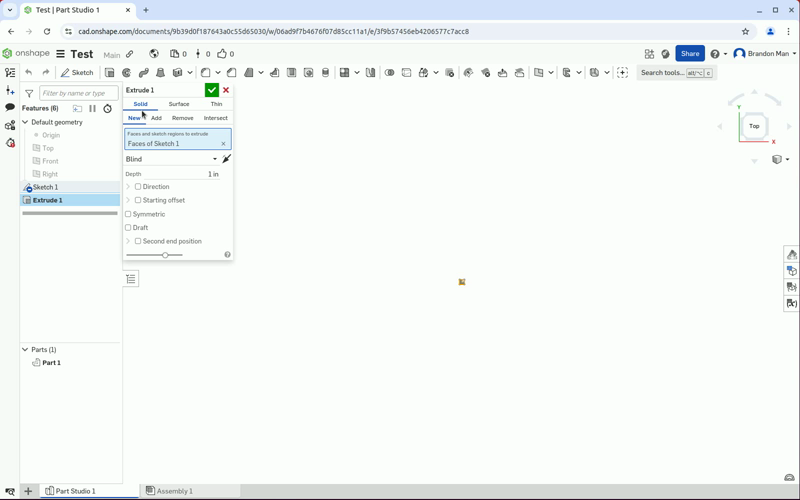
mouse_move(137, 120)
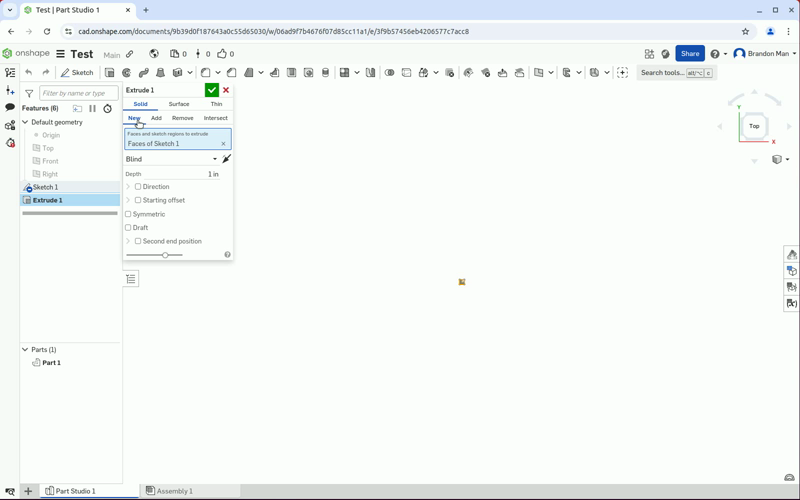
click(137, 120)
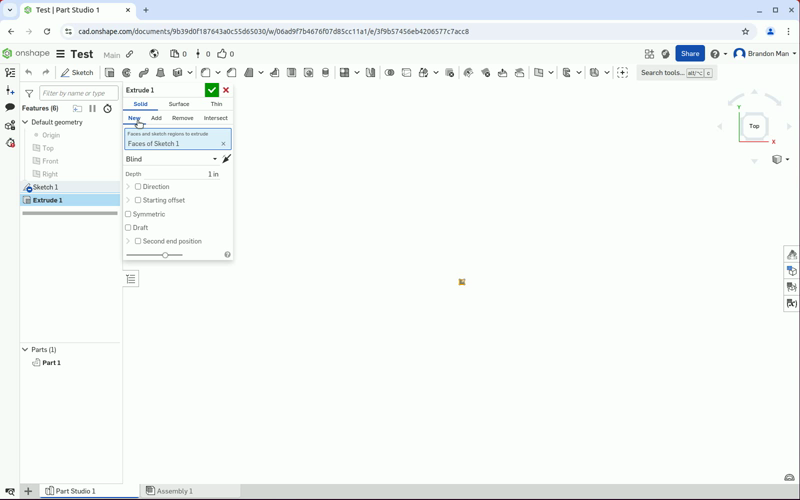
key(tab, 4)
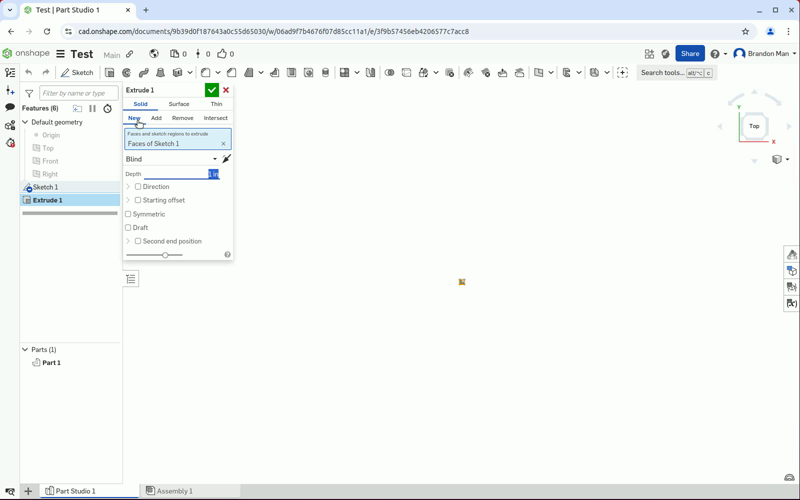
text(-23.108)
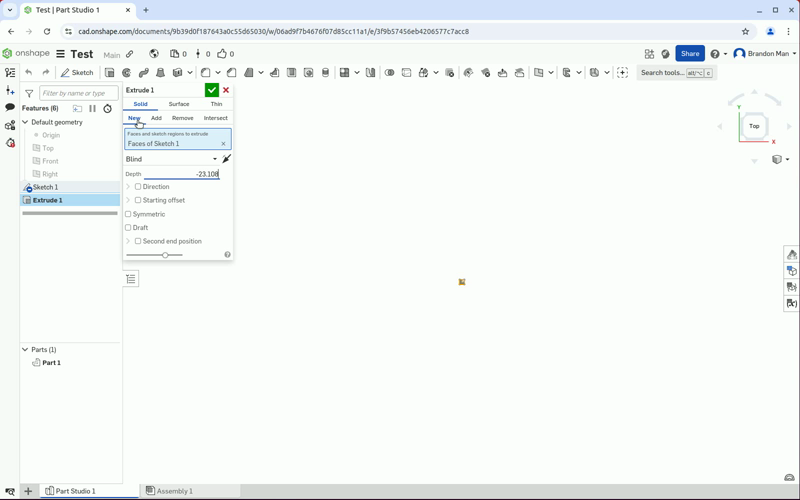
key(enter)
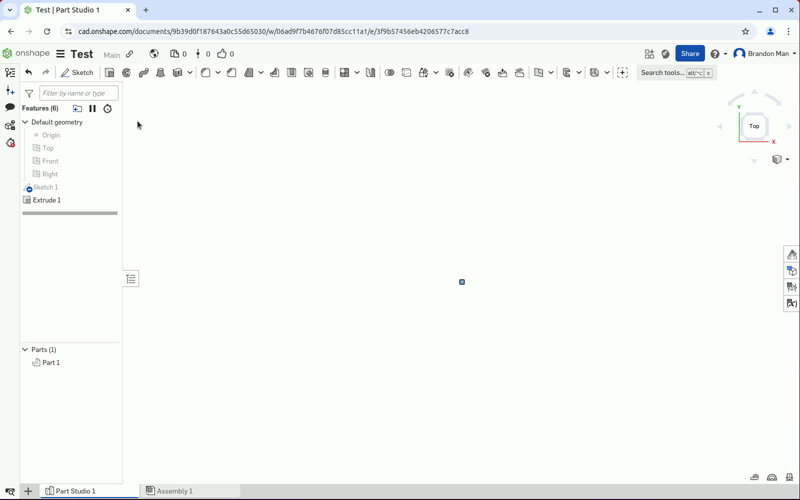
key(shift+h)
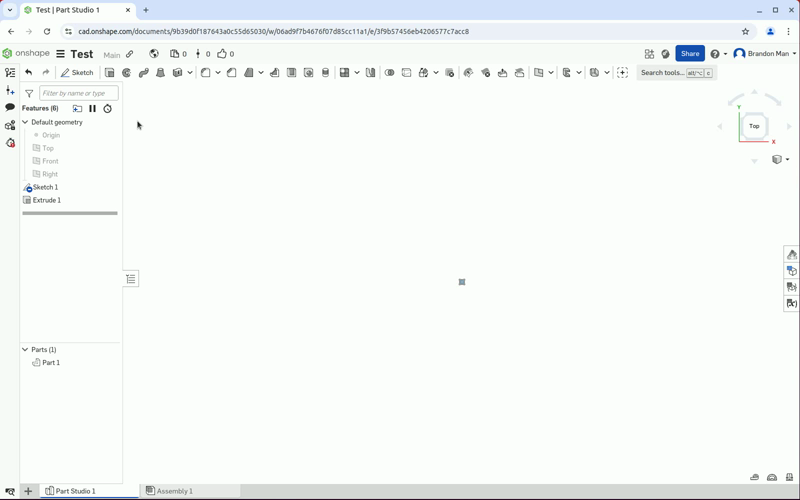
key(shift+h)
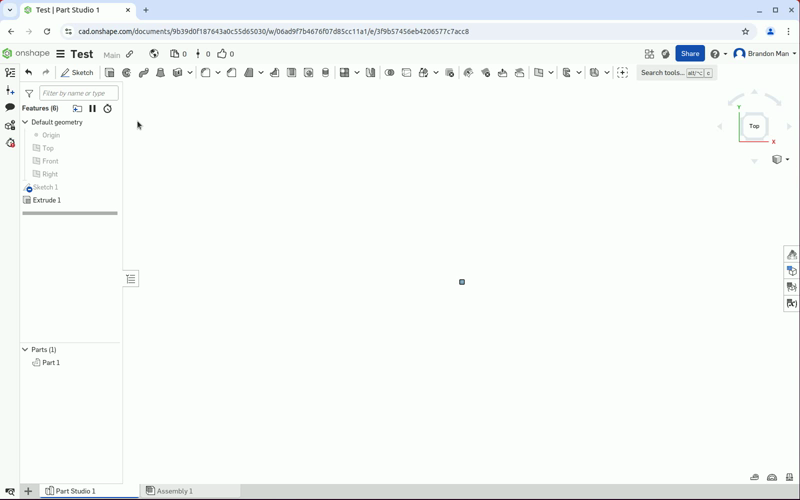
mouse_move(73, 189)
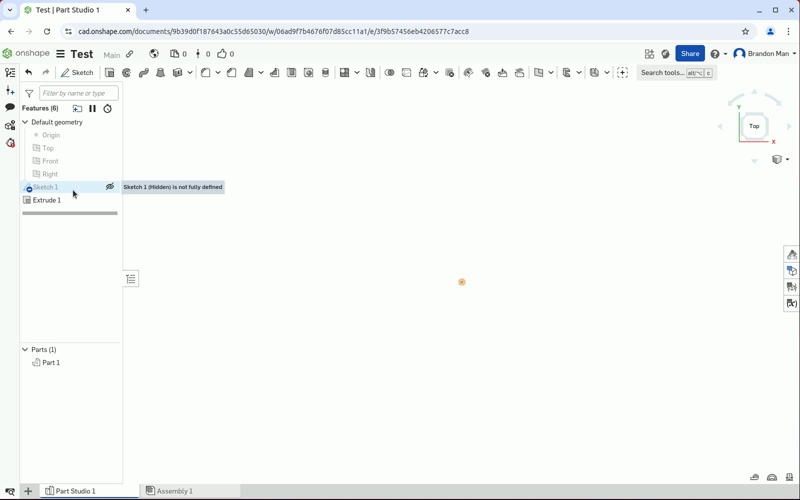
click(73, 189)
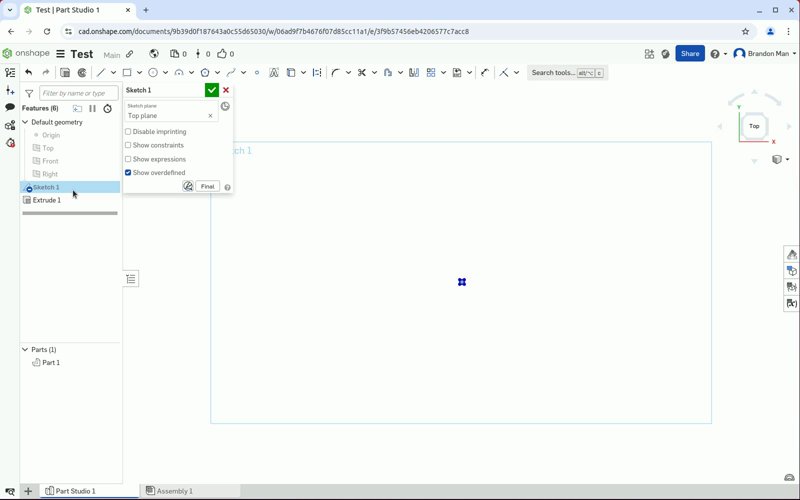
mouse_move(229, 92)
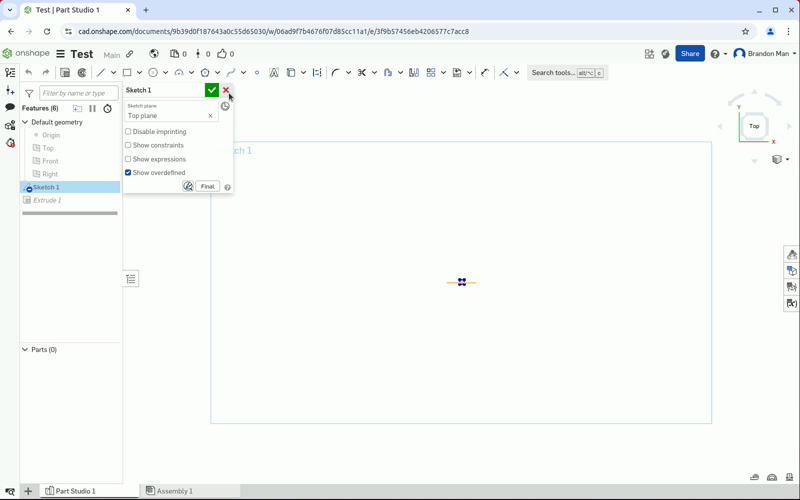
click(229, 92)
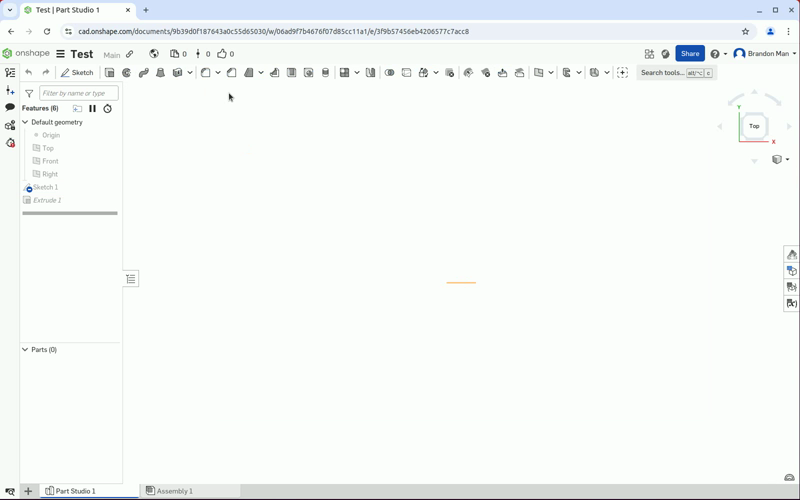
mouse_move(73, 352)
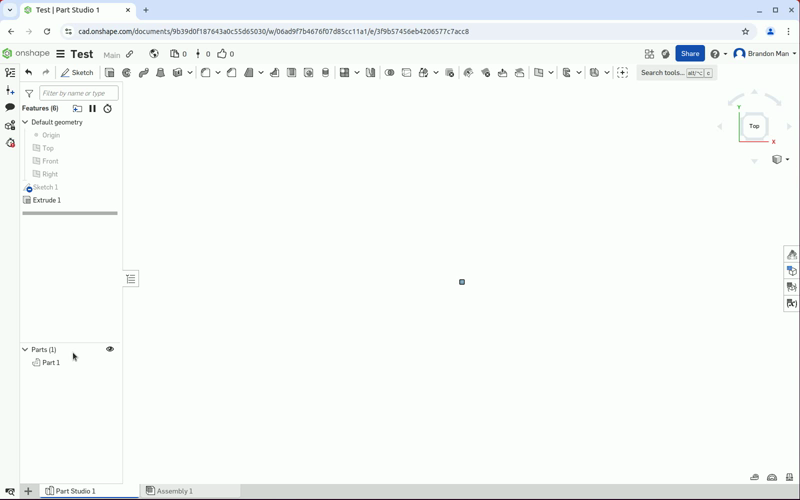
key(y)
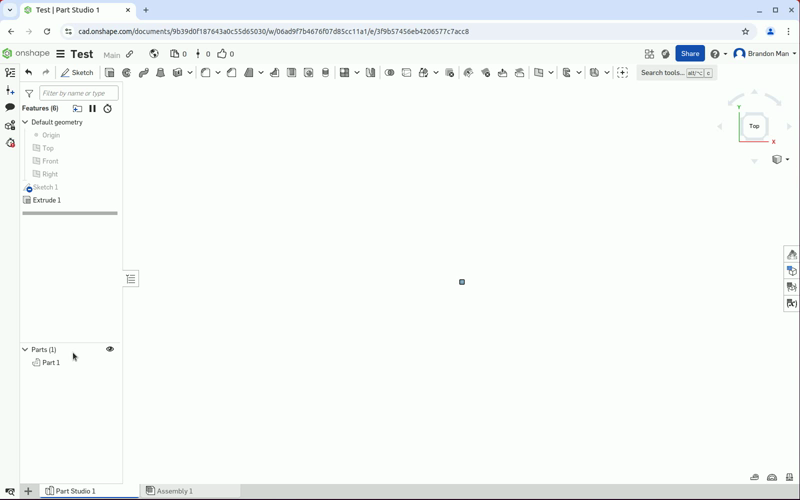
key(shift+p)
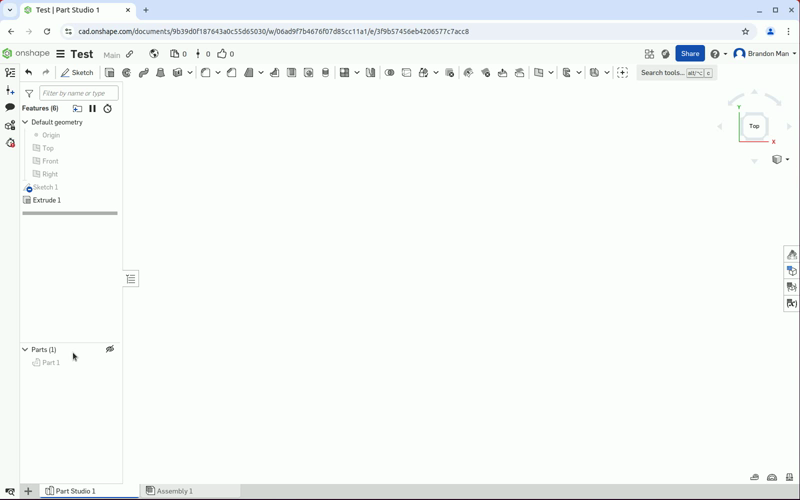
key(space)
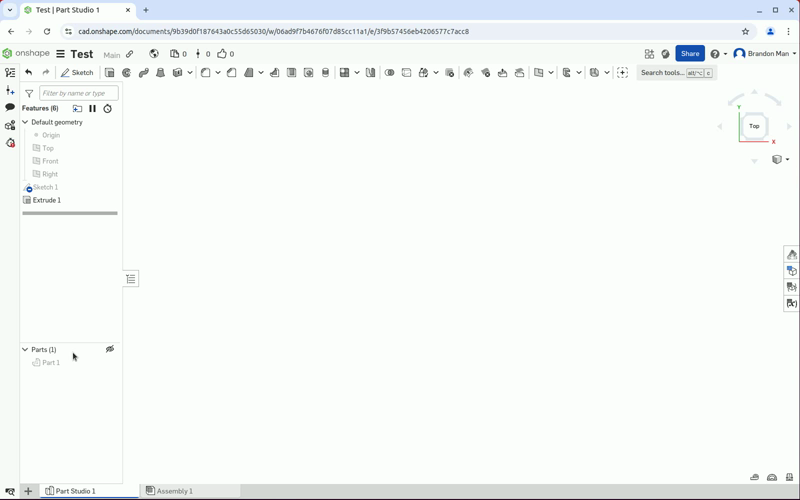
key_down(shift)
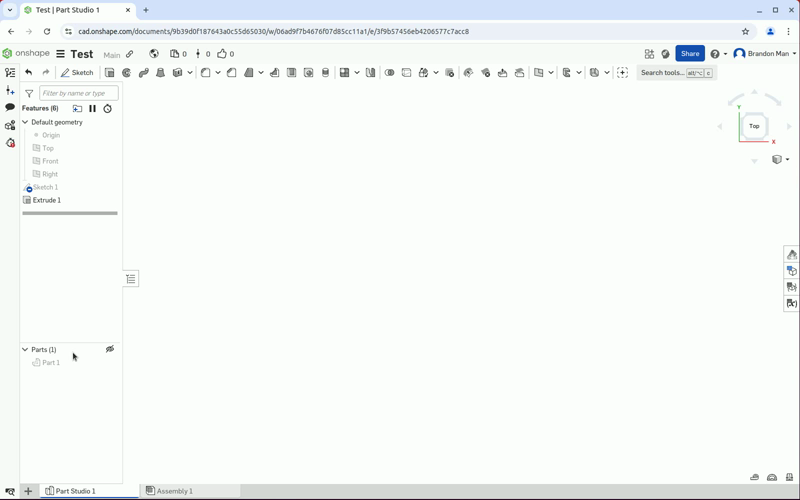
key(up)
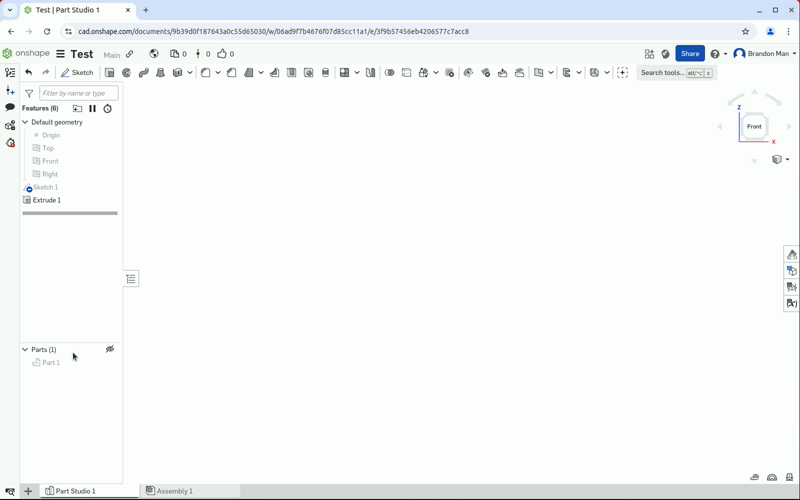
key_up(shift)
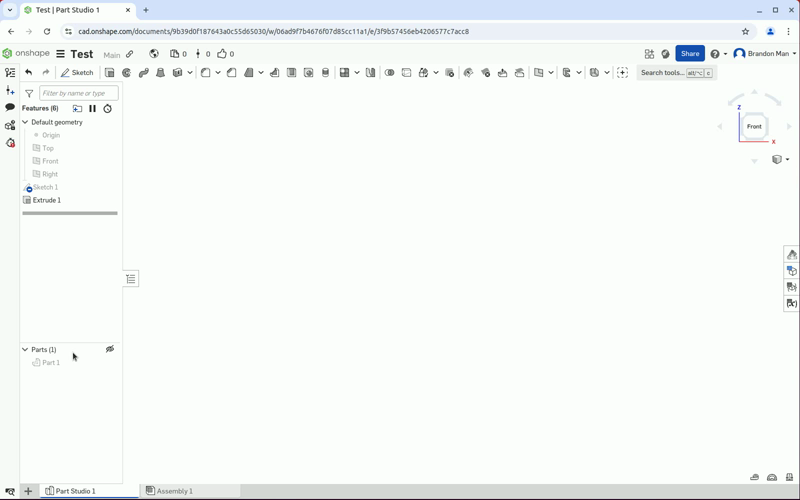
key(space)
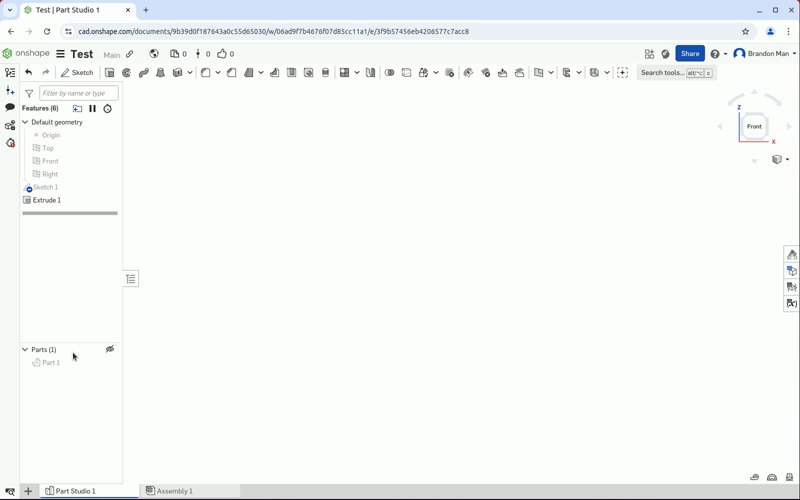
key_down(shift)
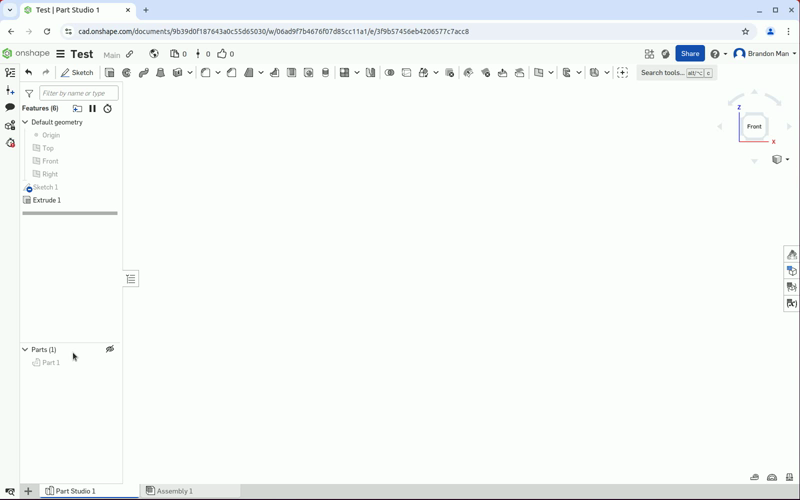
key(left)
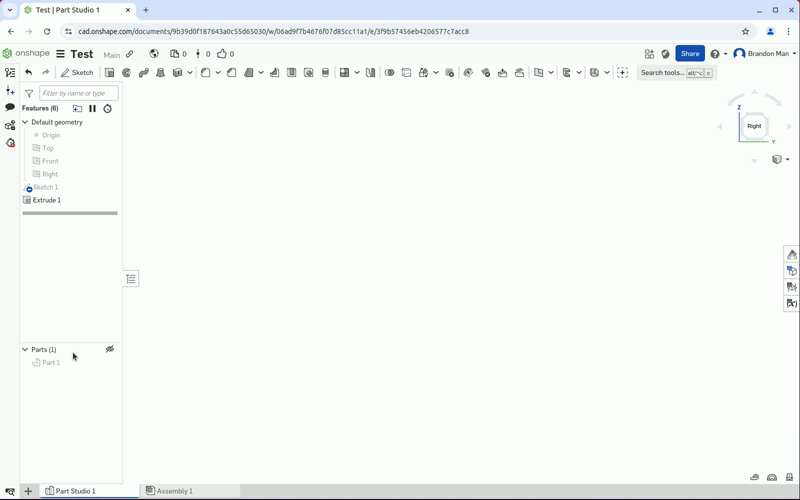
key_up(shift)
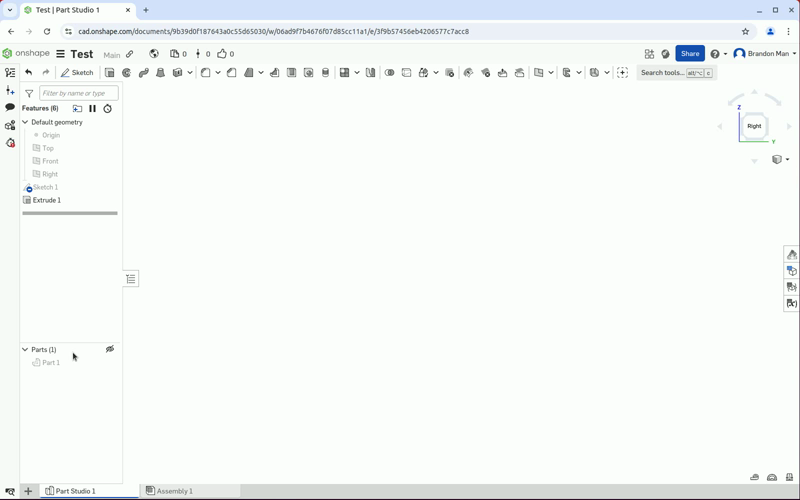
mouse_move(73, 352)
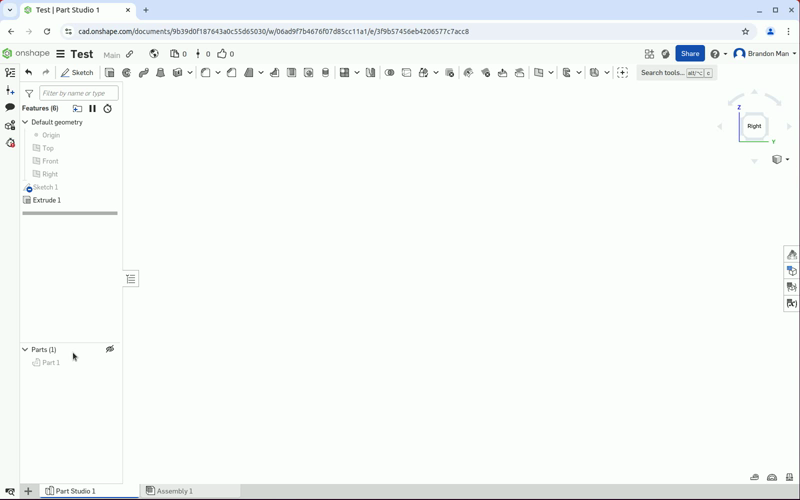
key(shift+y)
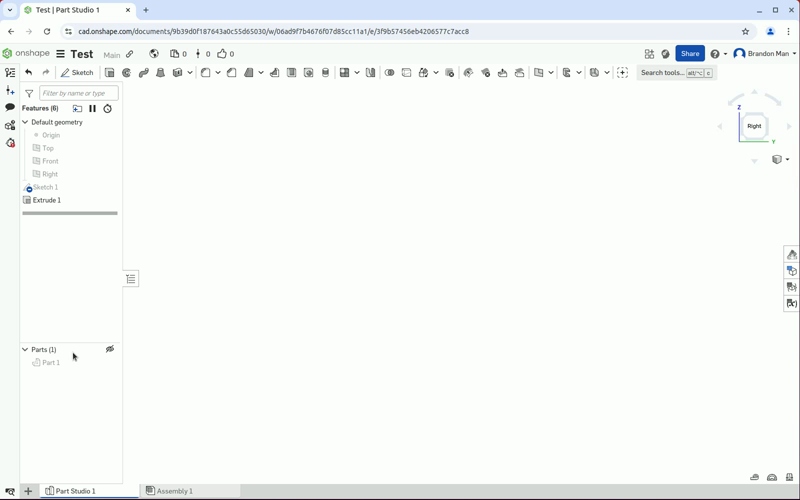
key(shift+s)
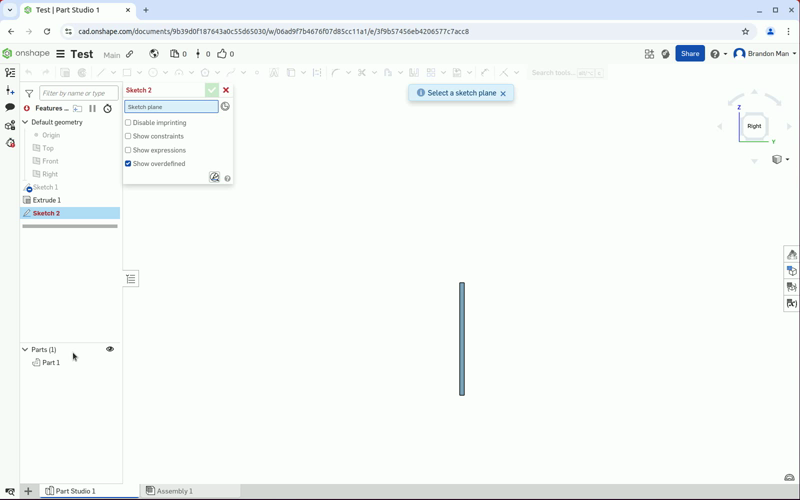
mouse_move(73, 176)
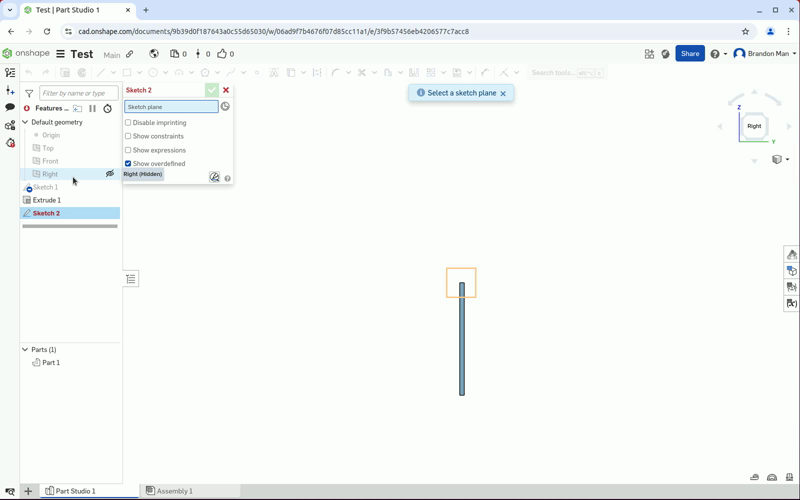
click(73, 176)
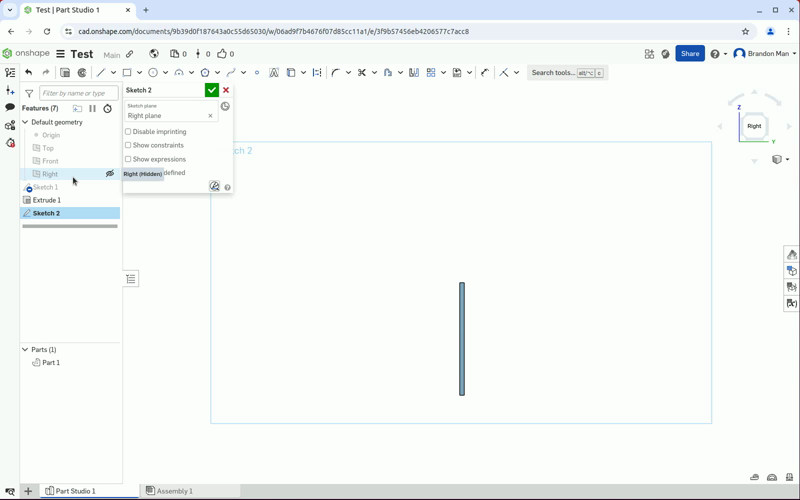
mouse_move(73, 352)
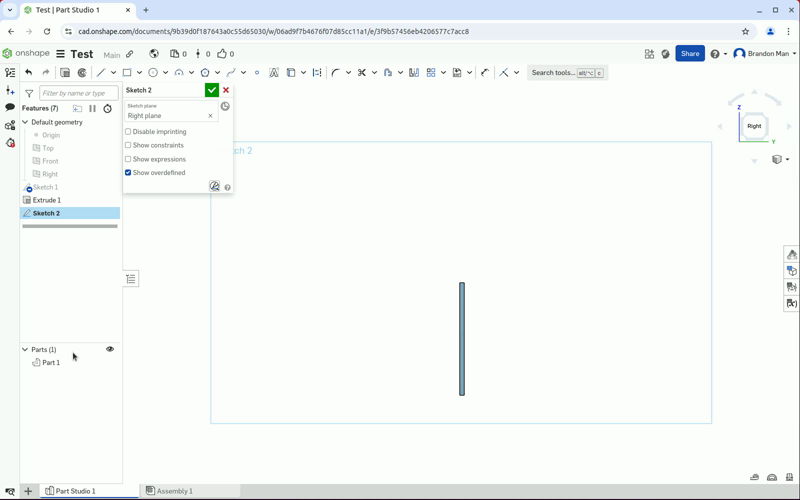
key(y)
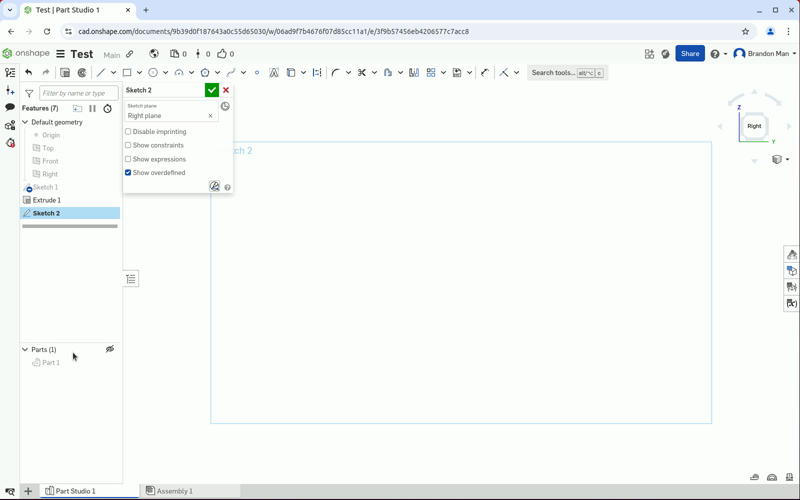
key(l)
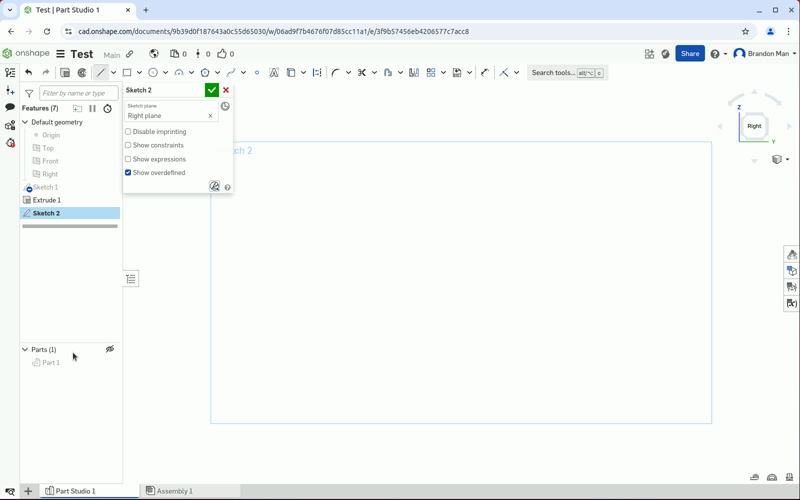
key_down(shift)
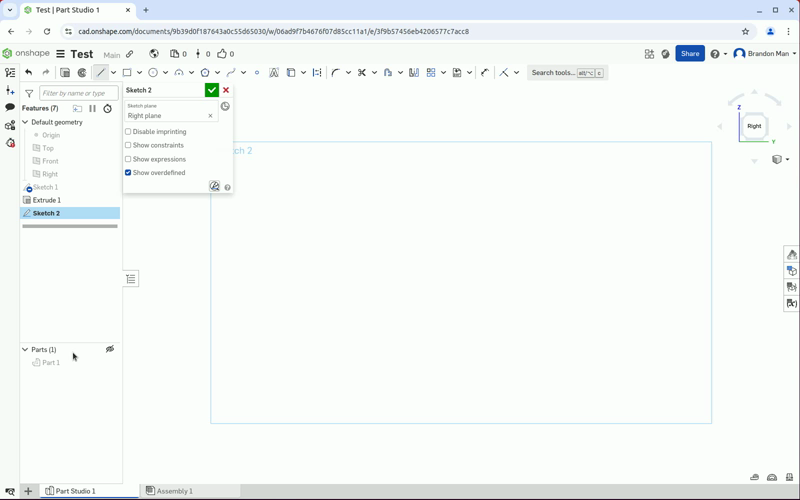
mouse_move(444, 280)
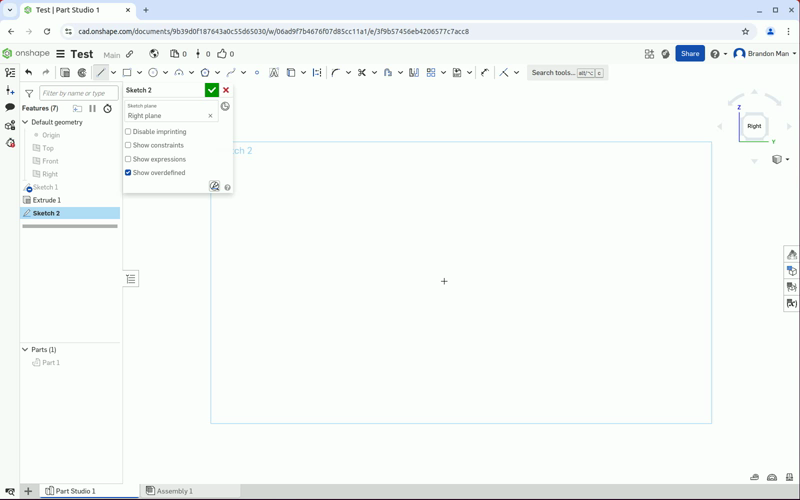
click(444, 280)
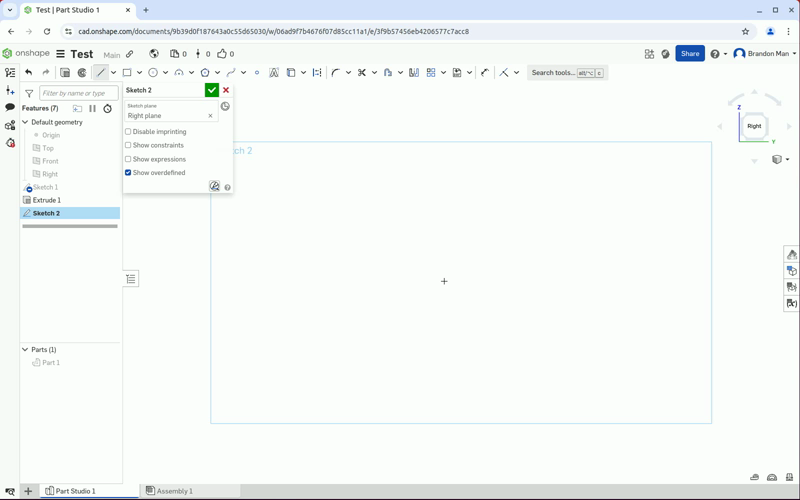
key_up(shift)
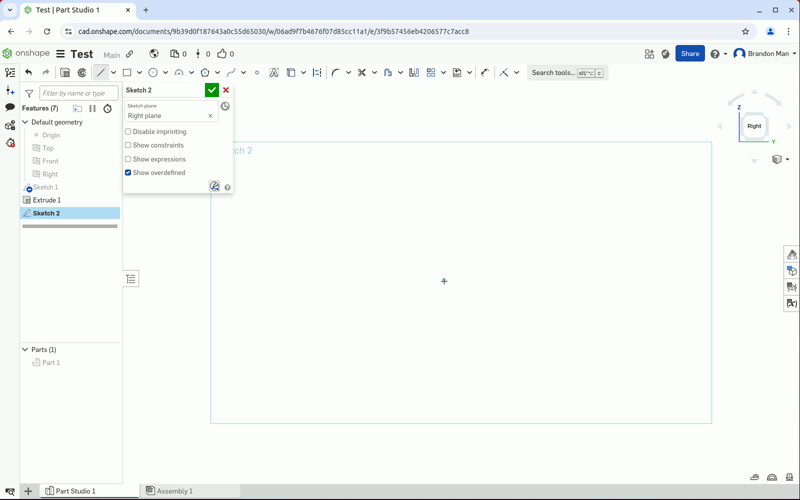
key_down(shift)
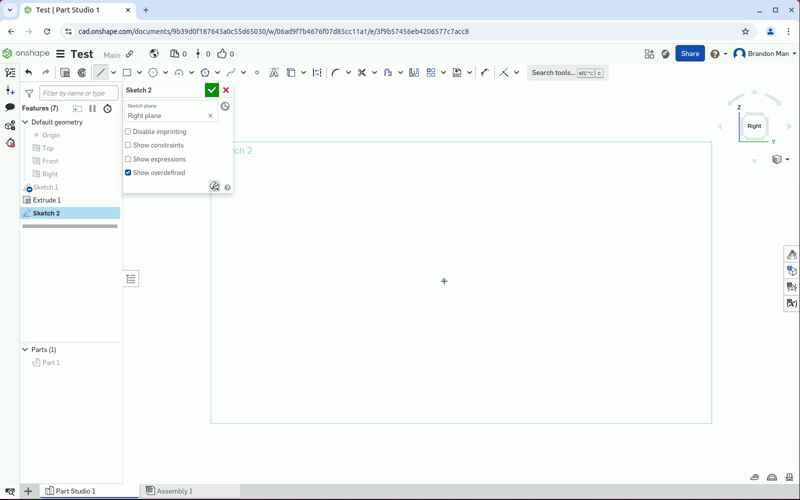
mouse_move(474, 280)
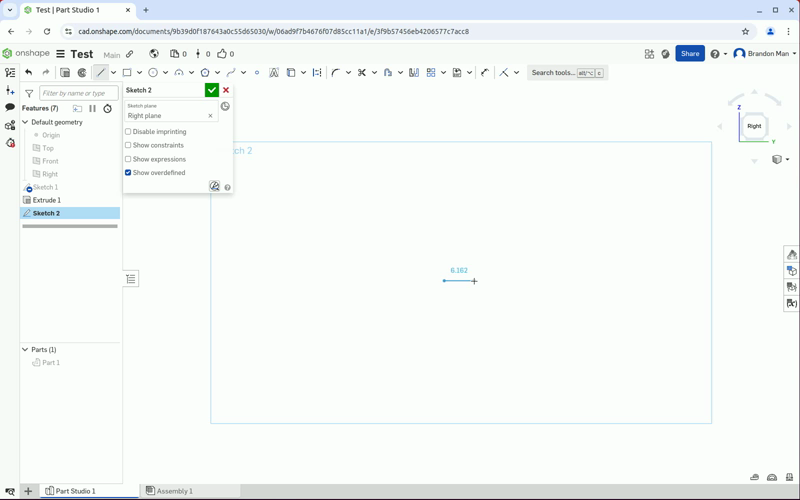
mouse_move(449, 280)
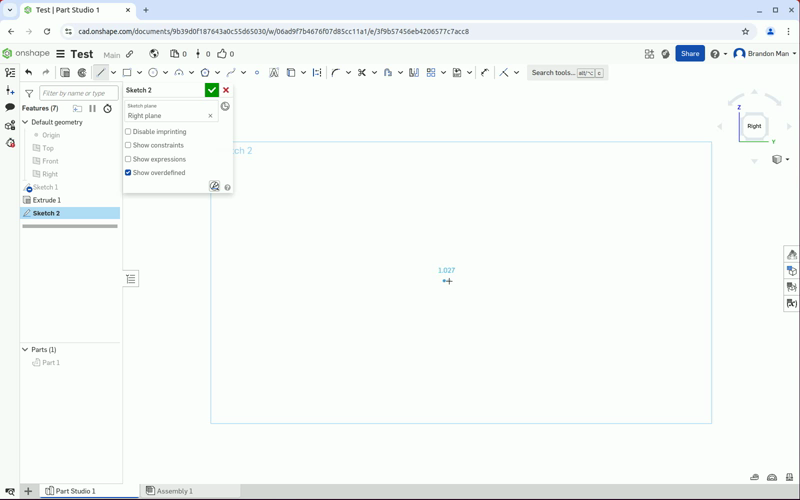
scroll(6)
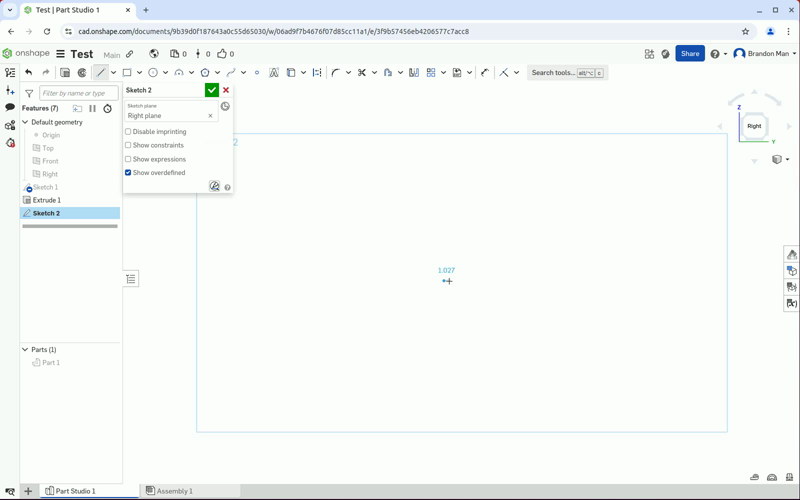
scroll(6)
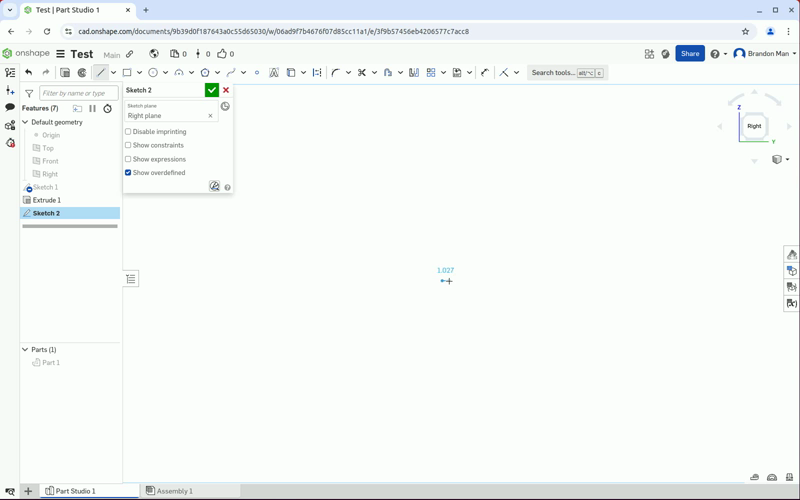
scroll(6)
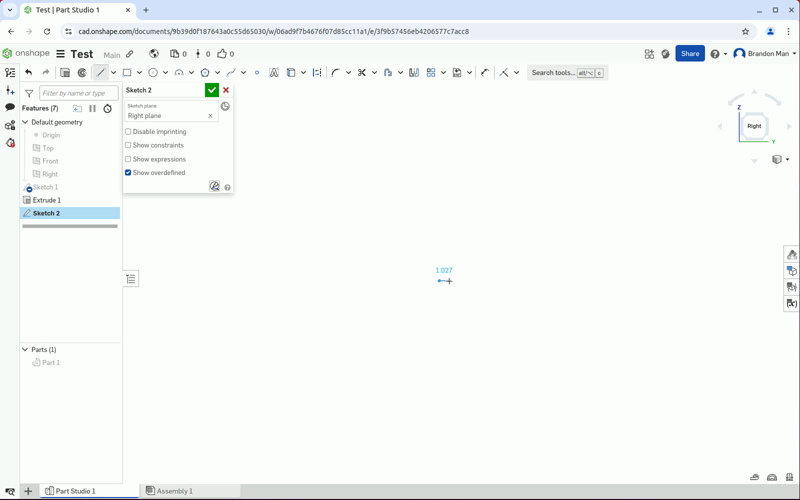
scroll(6)
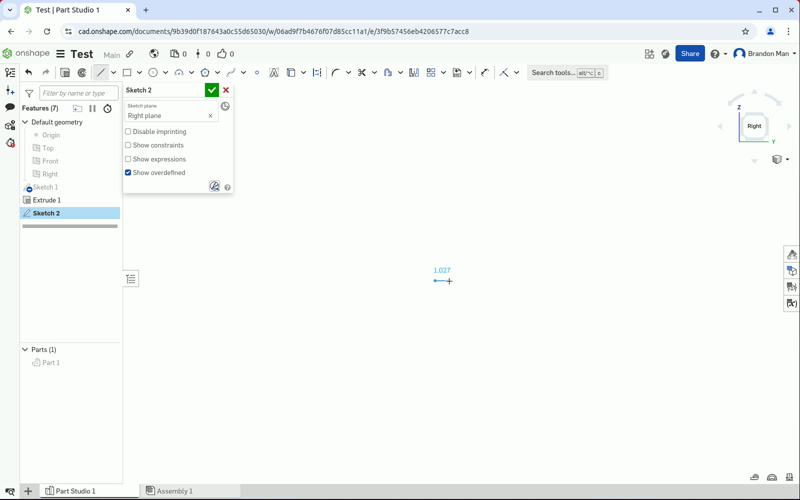
scroll(6)
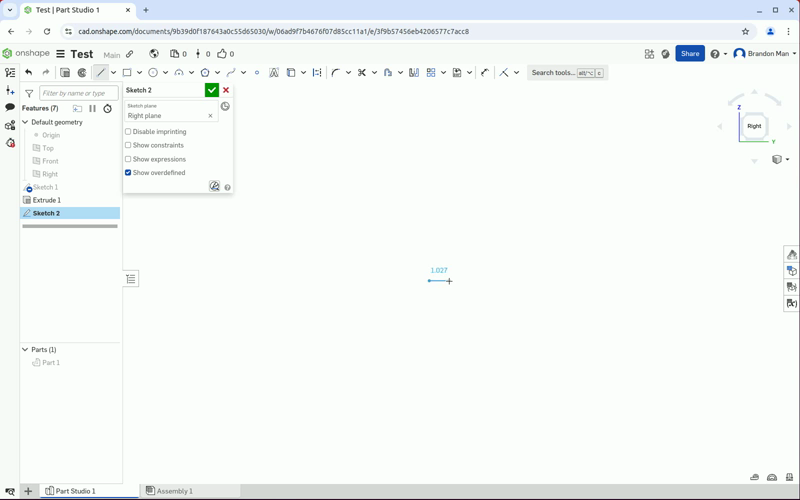
scroll(6)
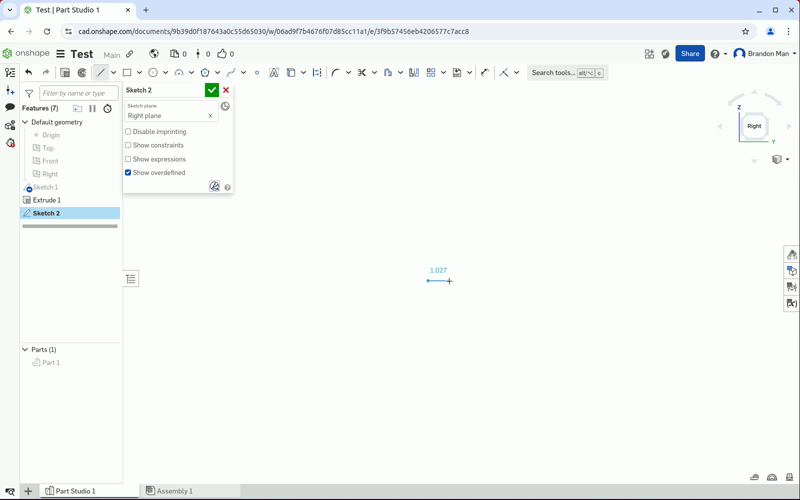
scroll(6)
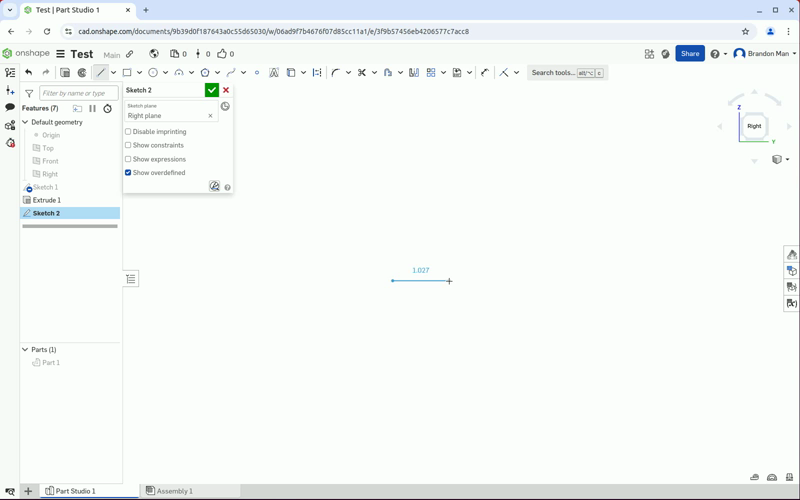
click(449, 280)
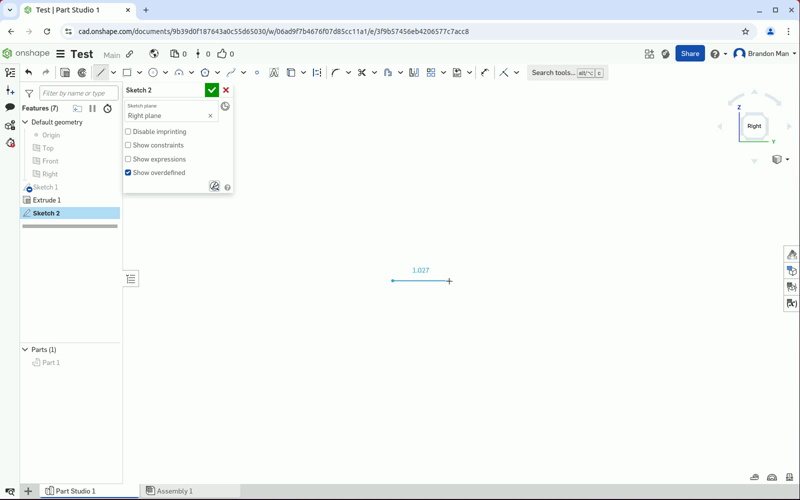
scroll(-6)
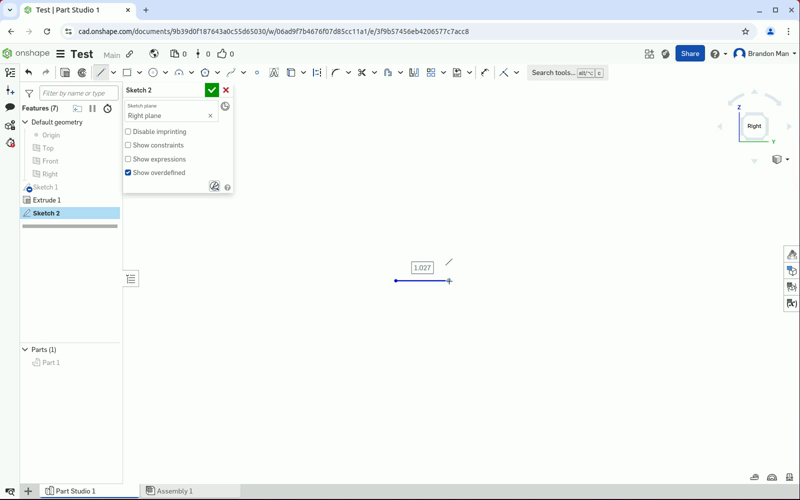
scroll(-6)
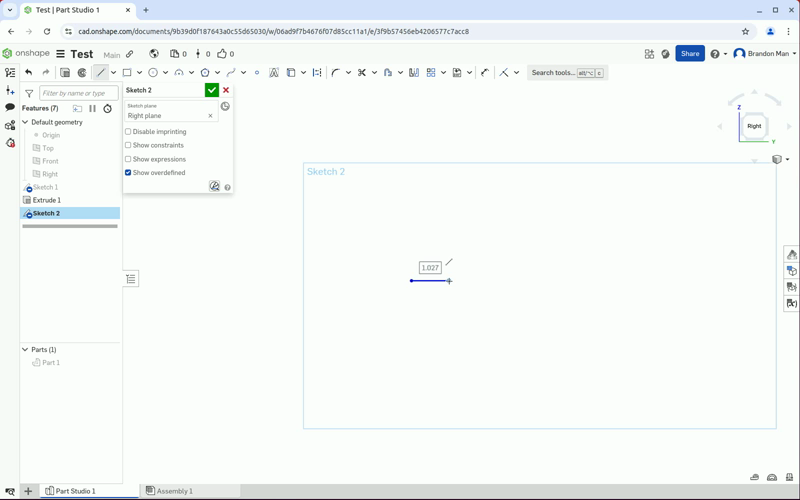
scroll(-6)
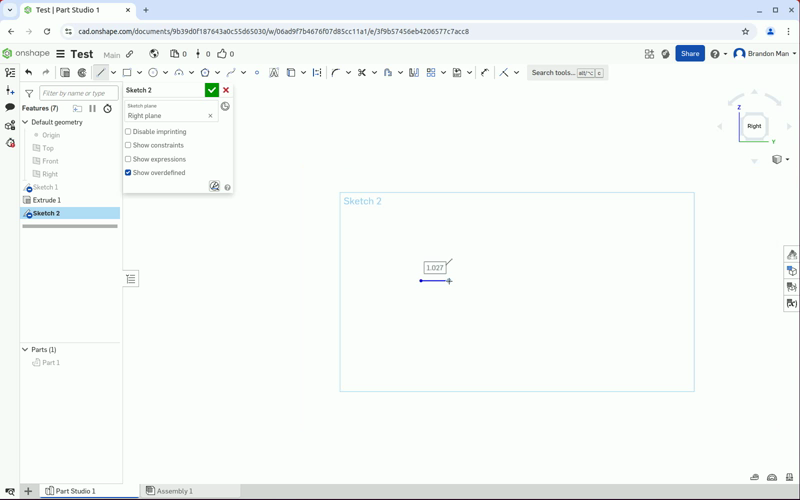
scroll(-6)
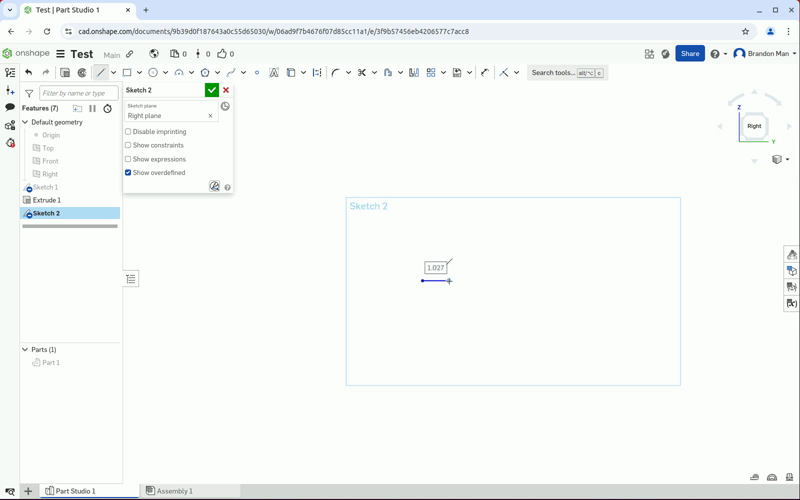
scroll(-6)
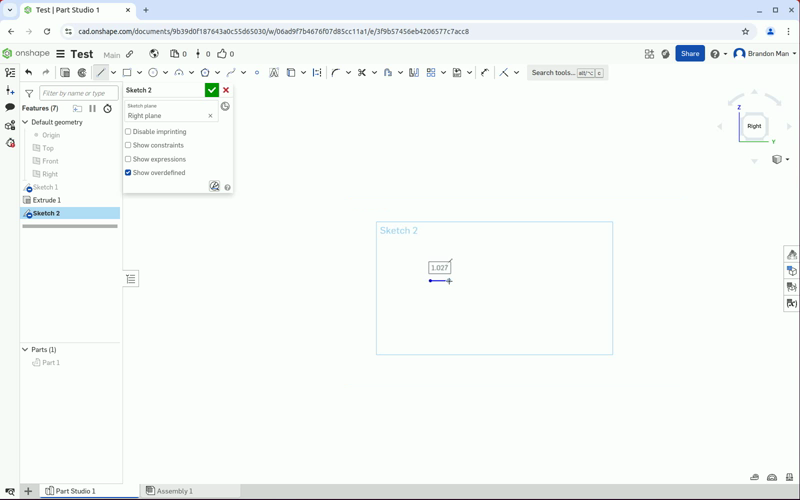
scroll(-6)
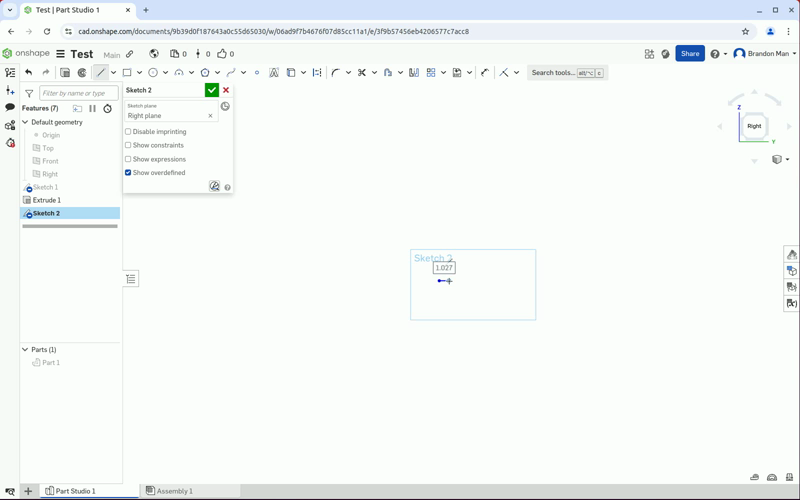
scroll(-6)
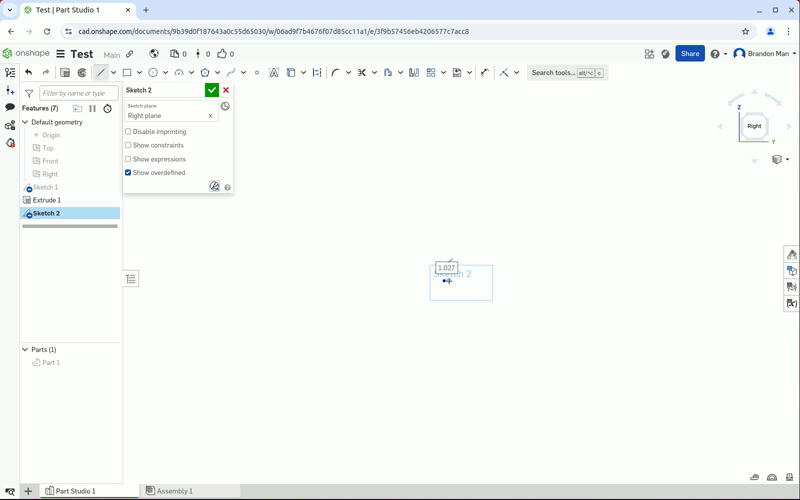
key_up(shift)
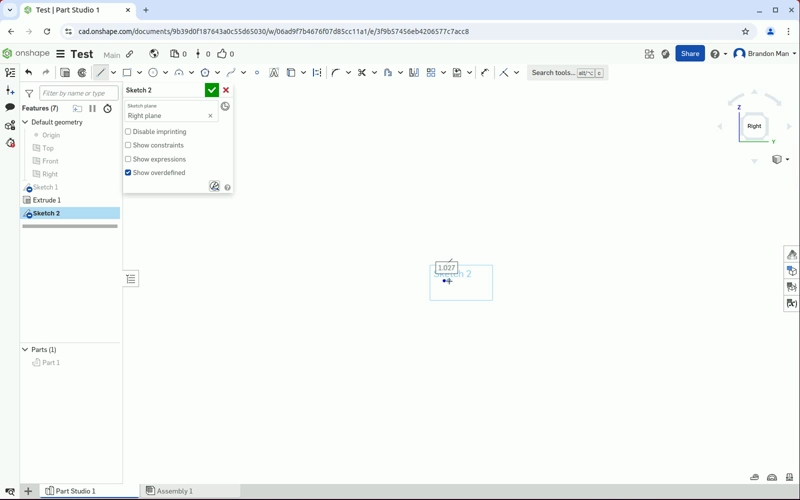
key_down(shift)
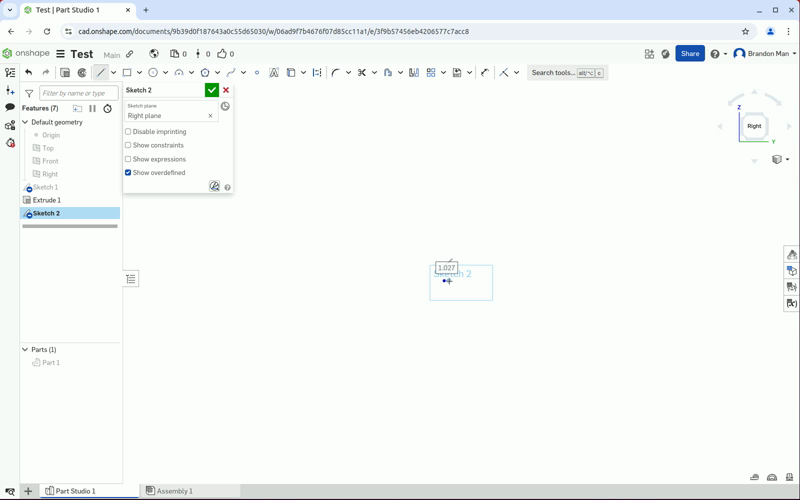
mouse_move(479, 280)
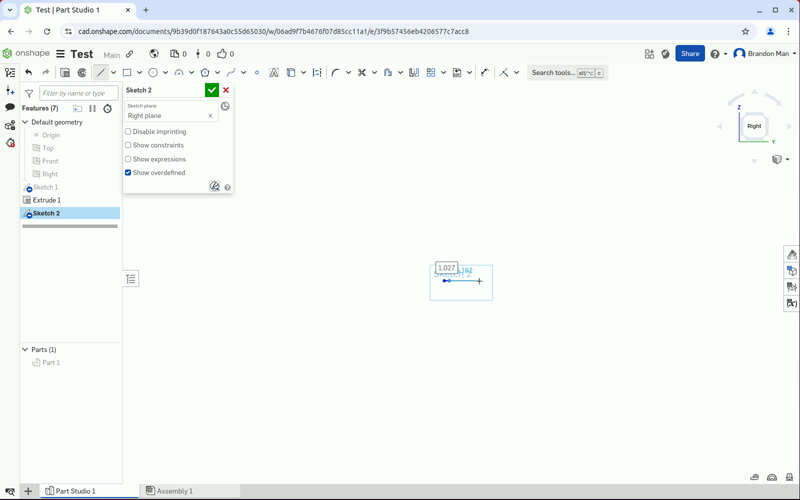
mouse_move(457, 284)
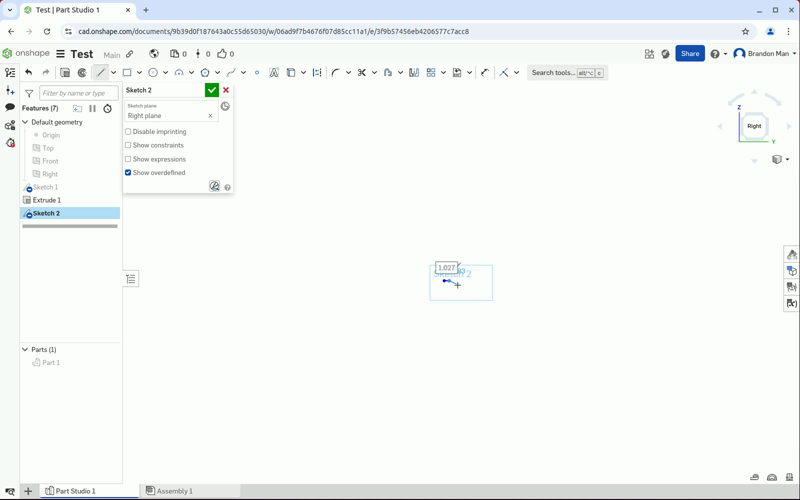
click(457, 284)
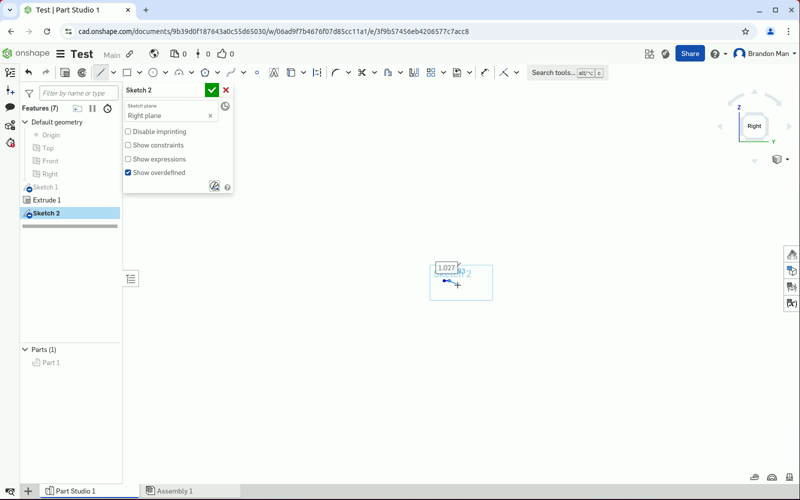
key_up(shift)
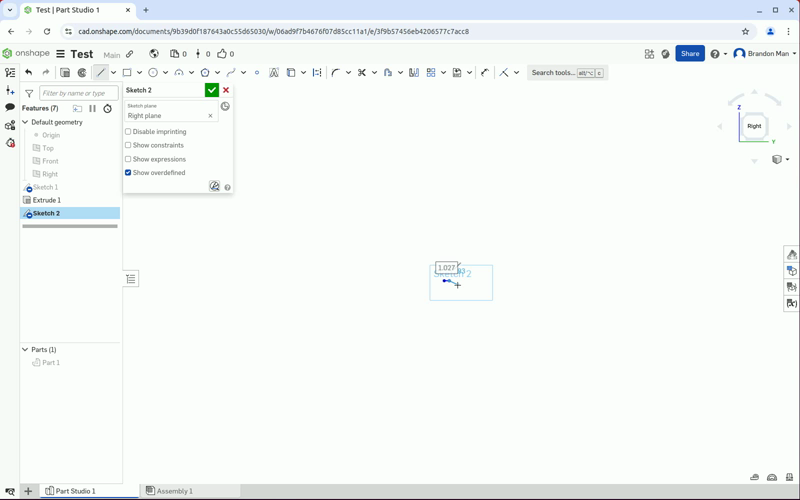
key_down(shift)
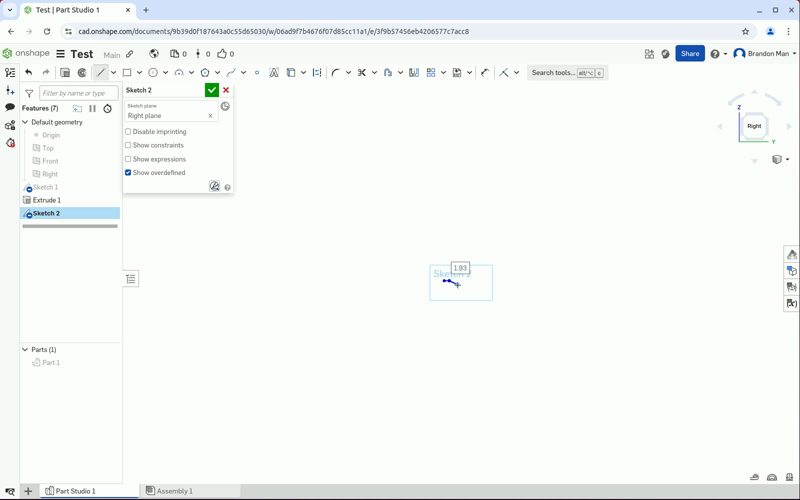
mouse_move(487, 284)
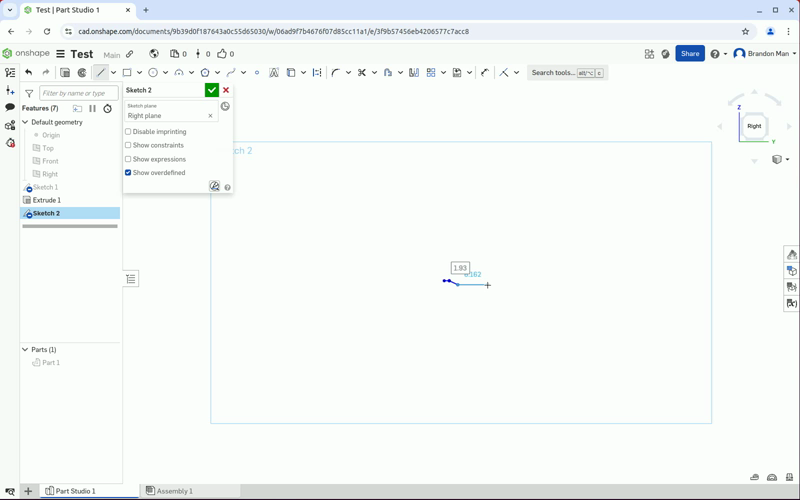
mouse_move(467, 284)
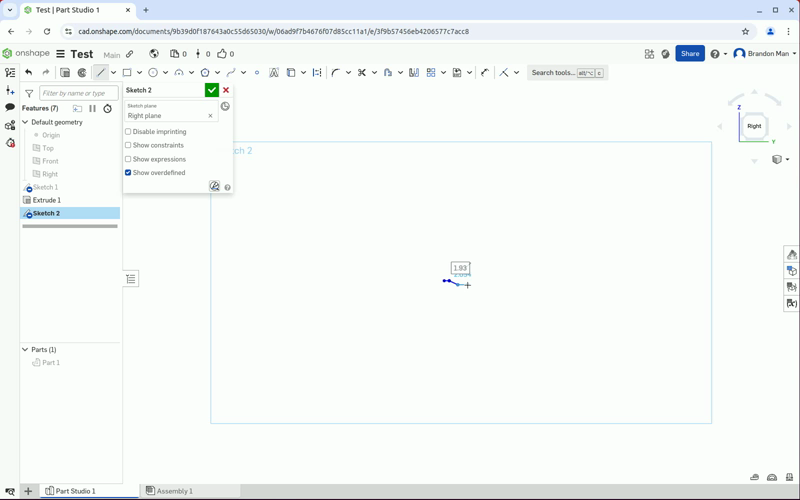
click(467, 284)
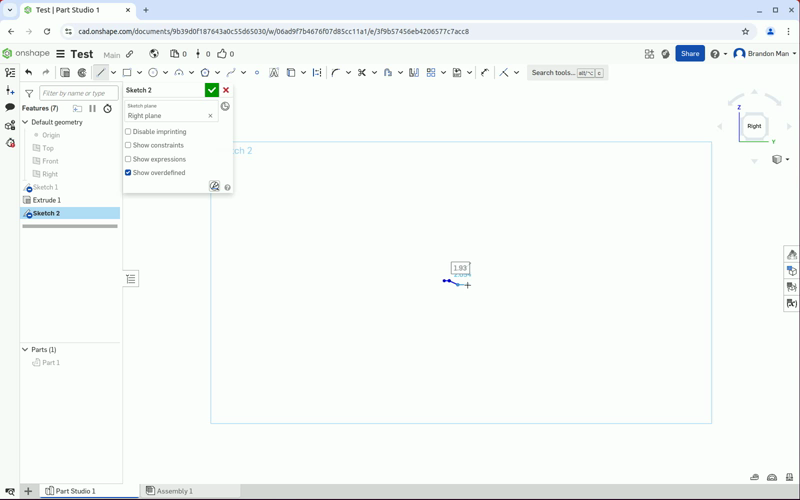
key_up(shift)
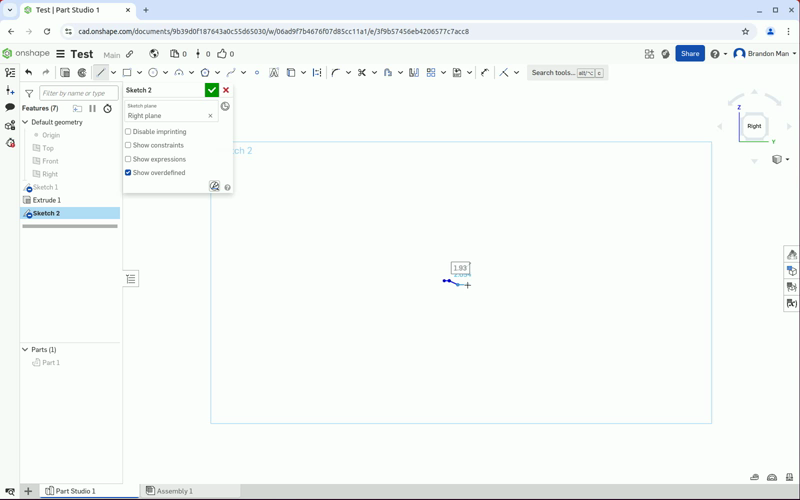
key_down(shift)
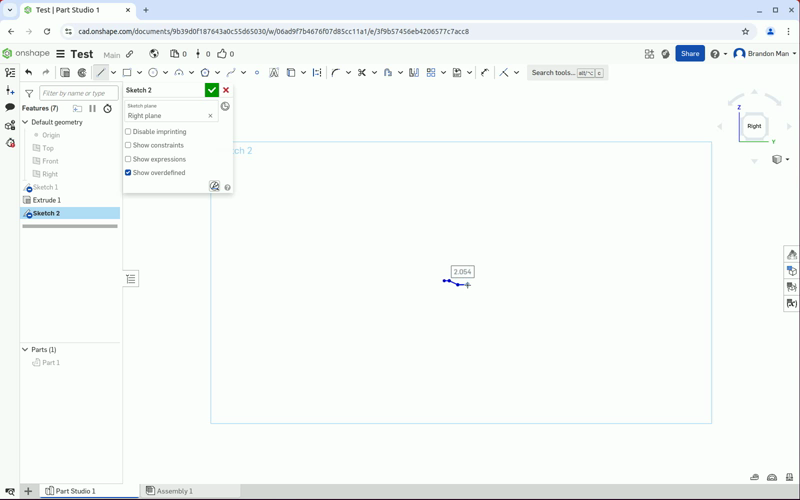
mouse_move(497, 284)
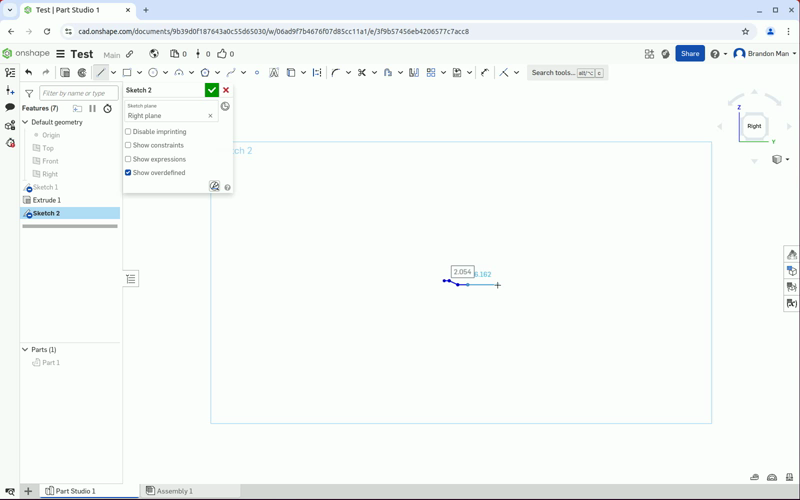
mouse_move(467, 278)
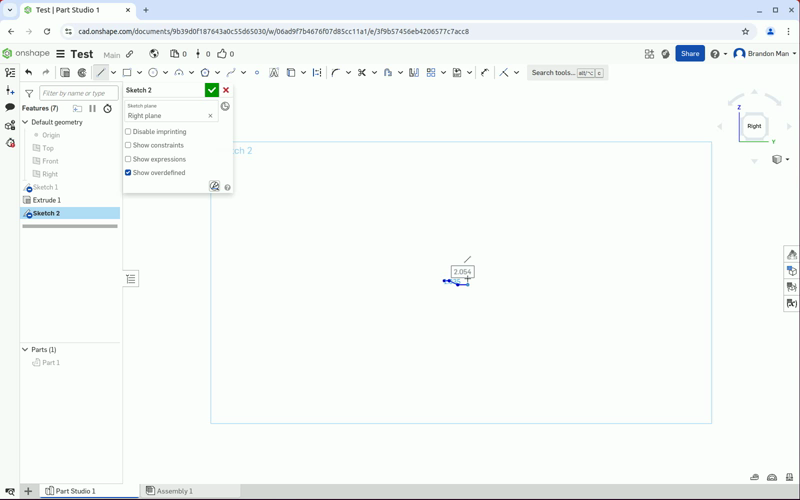
scroll(6)
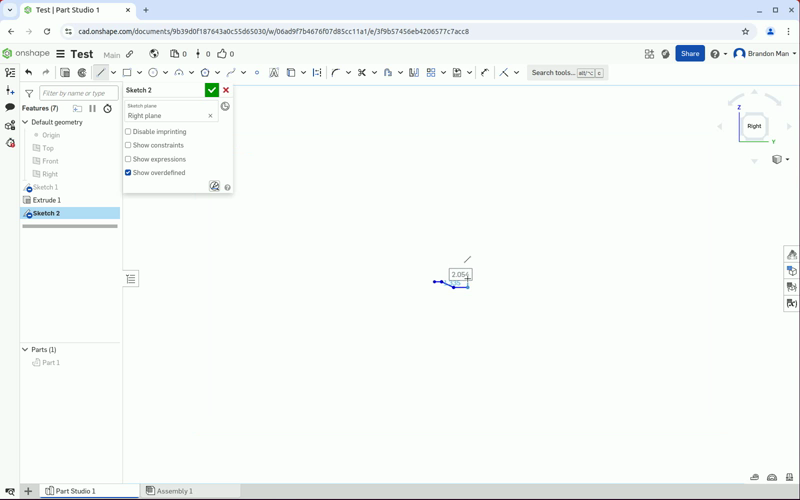
scroll(6)
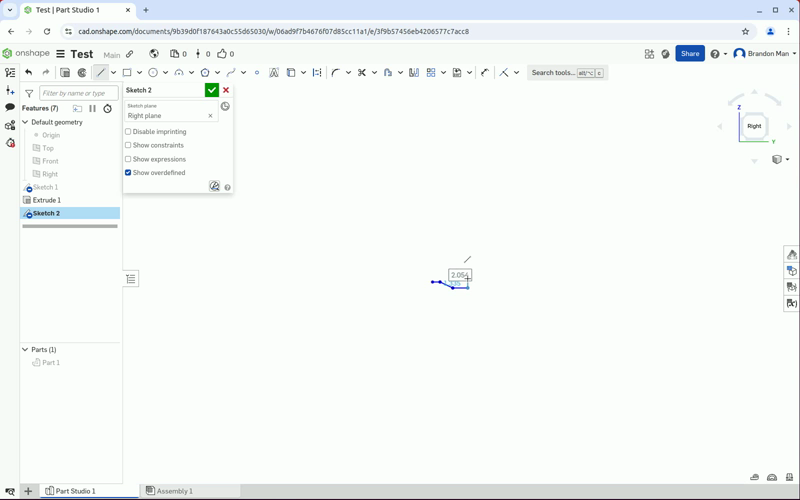
scroll(6)
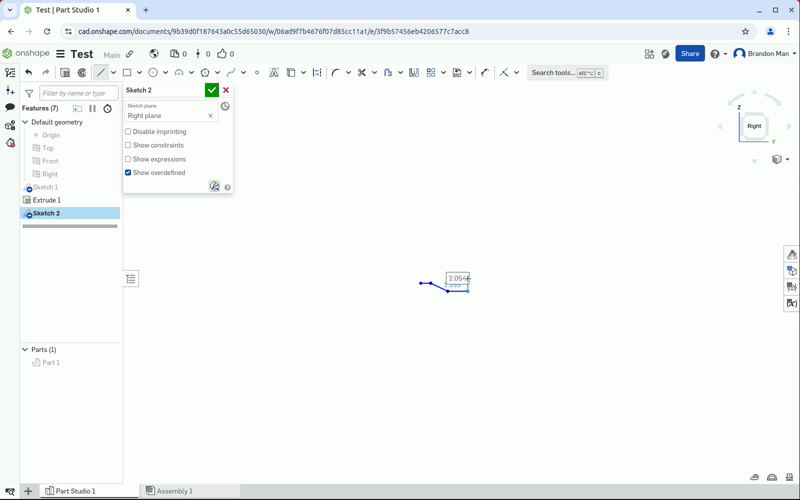
scroll(6)
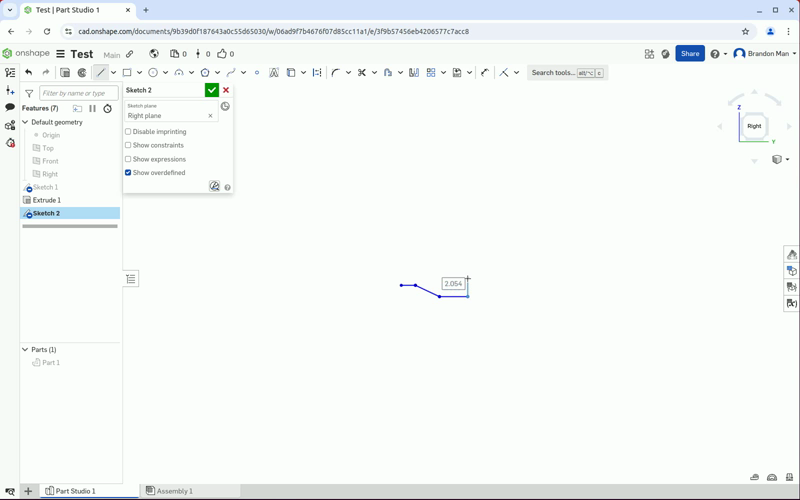
scroll(6)
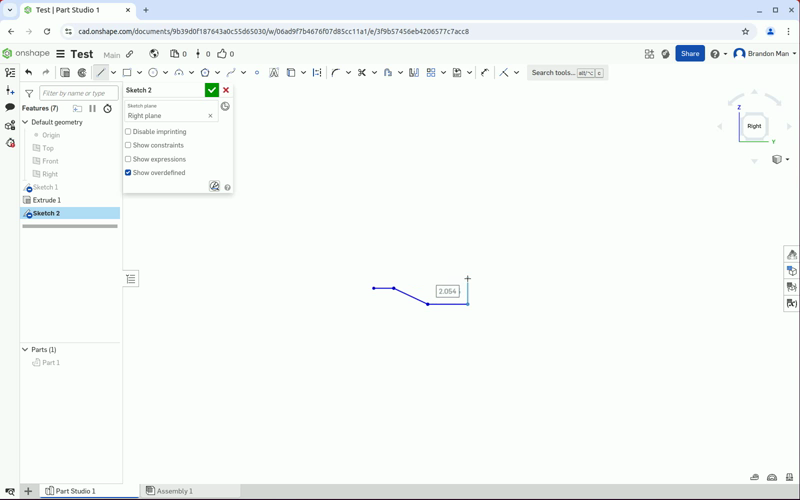
scroll(6)
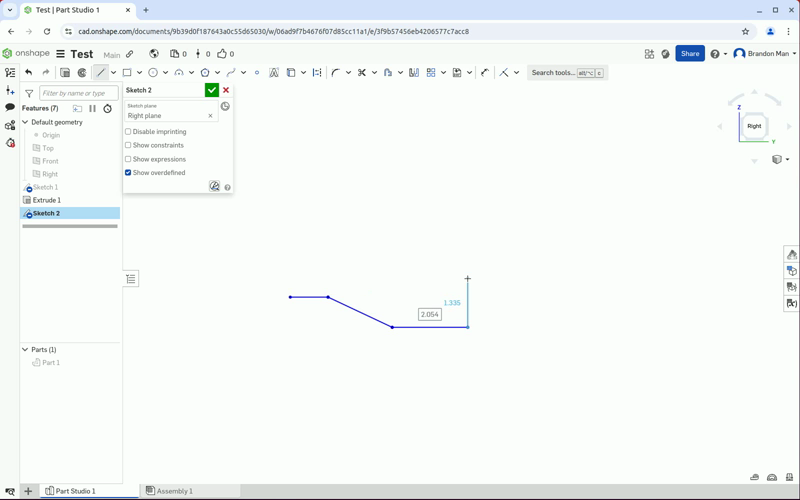
scroll(6)
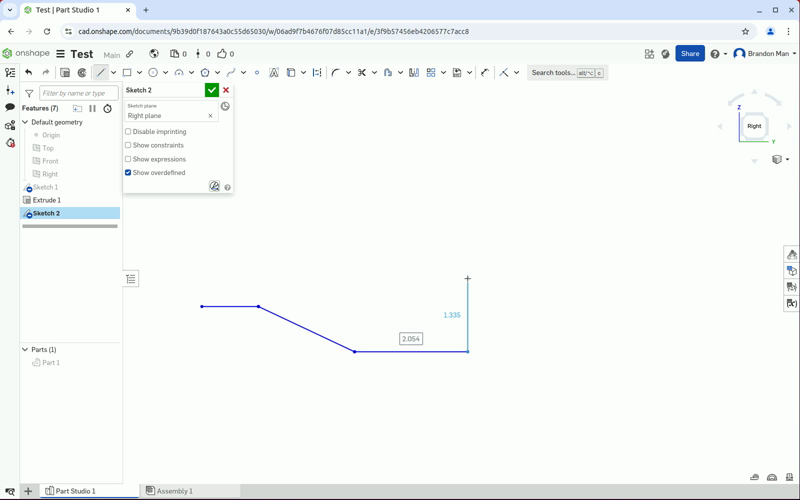
click(467, 278)
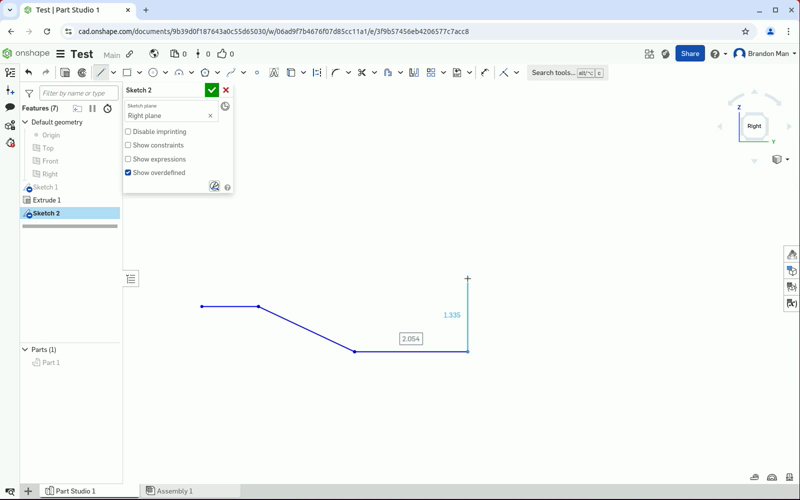
scroll(-6)
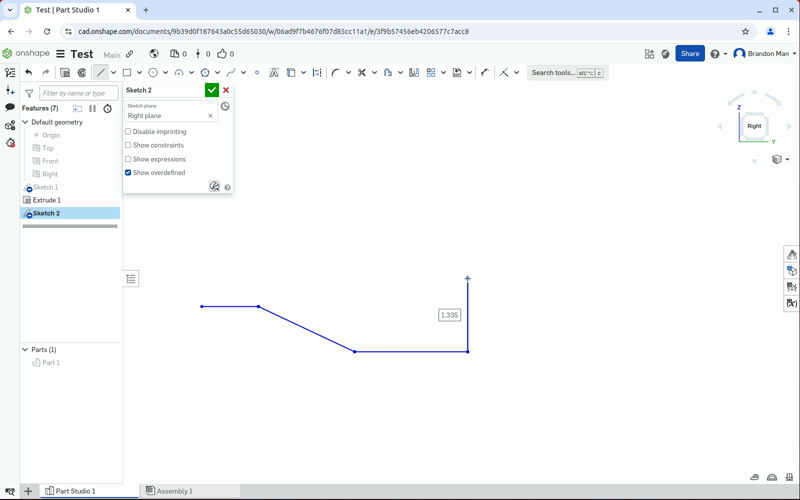
scroll(-6)
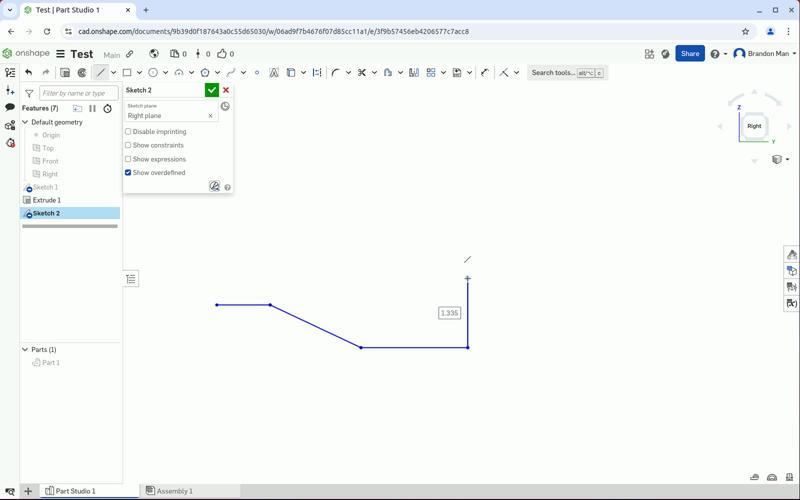
scroll(-6)
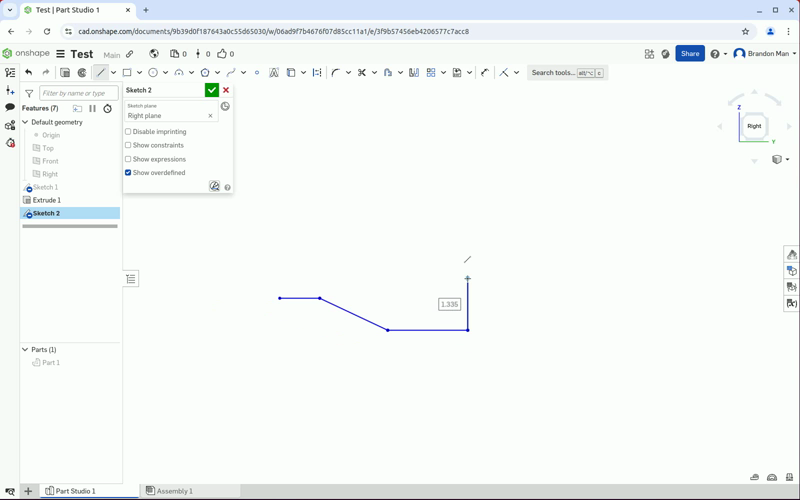
scroll(-6)
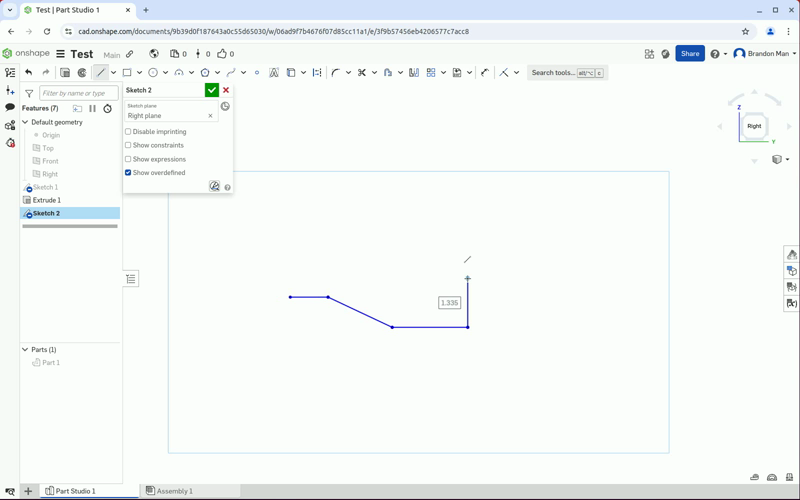
scroll(-6)
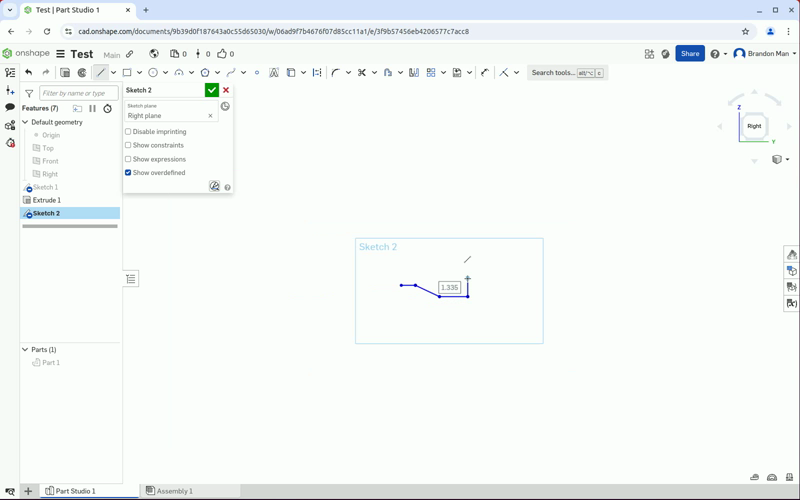
scroll(-6)
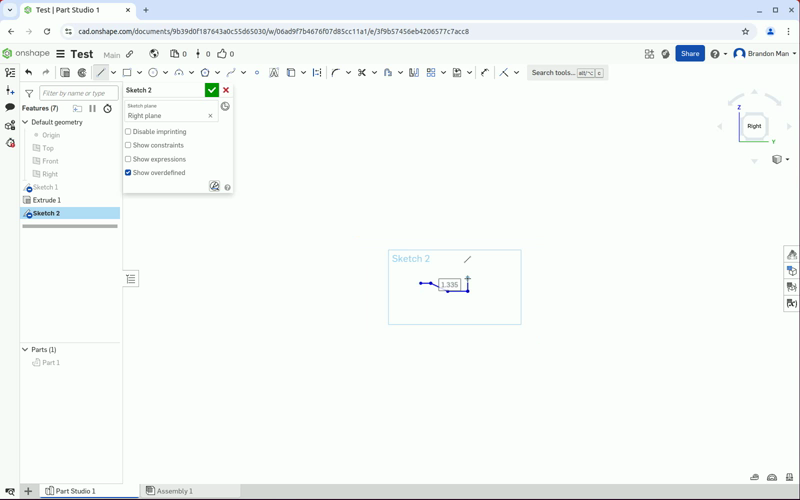
scroll(-6)
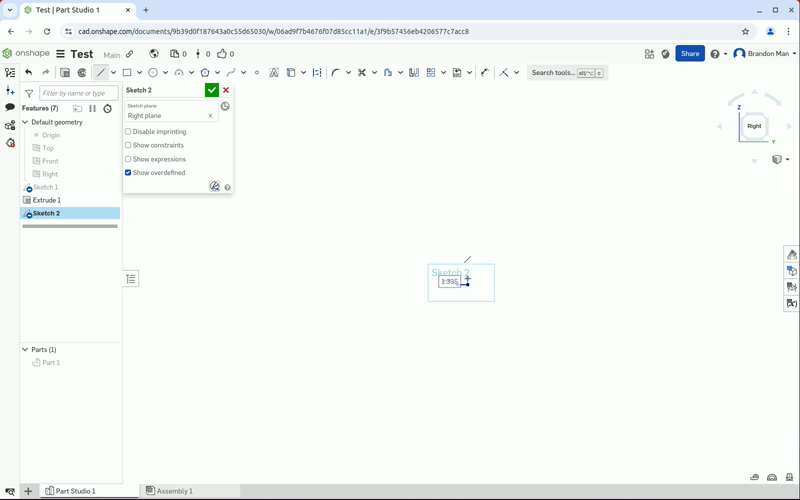
key_up(shift)
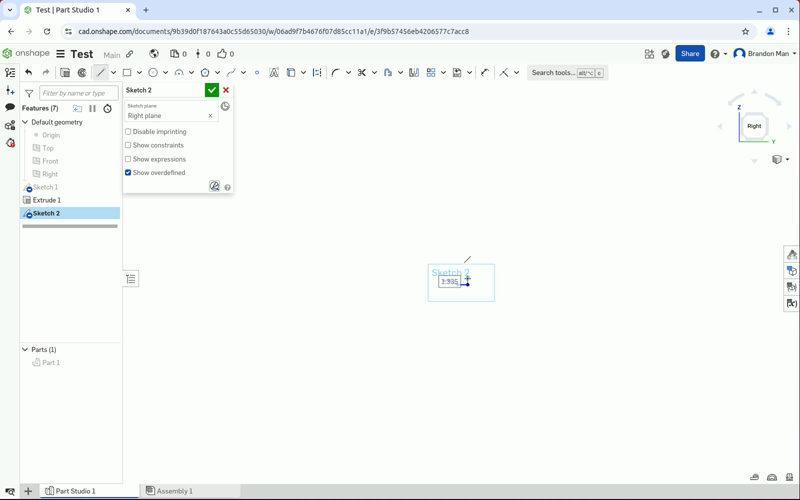
key_down(shift)
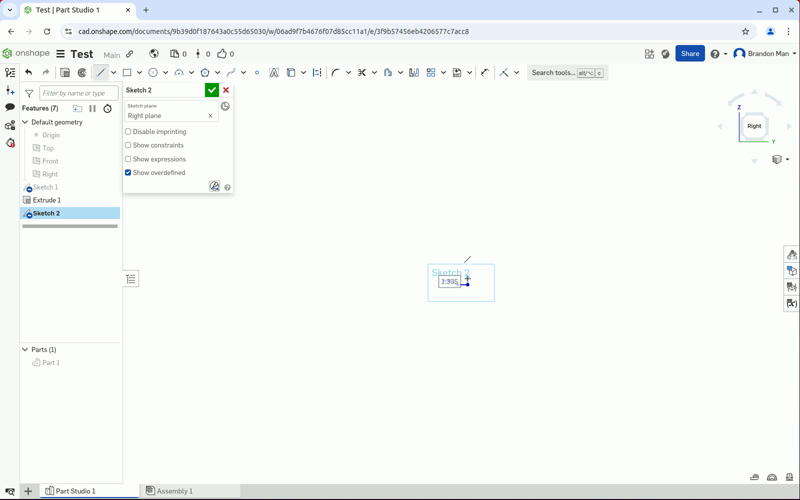
mouse_move(497, 278)
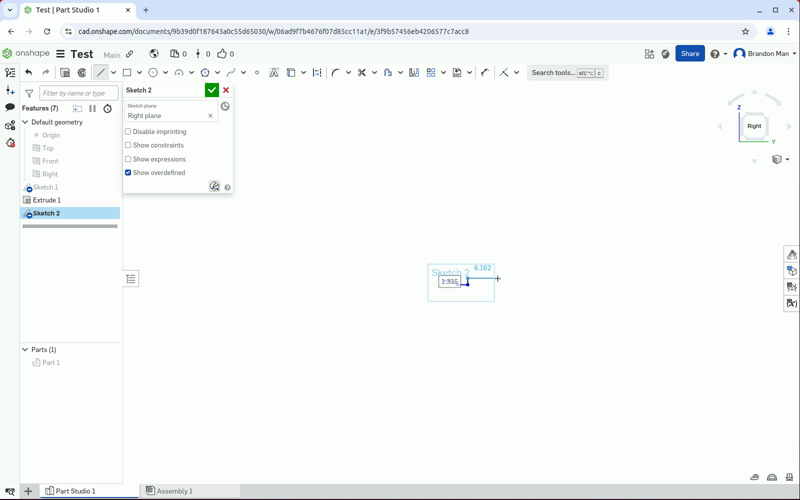
mouse_move(444, 278)
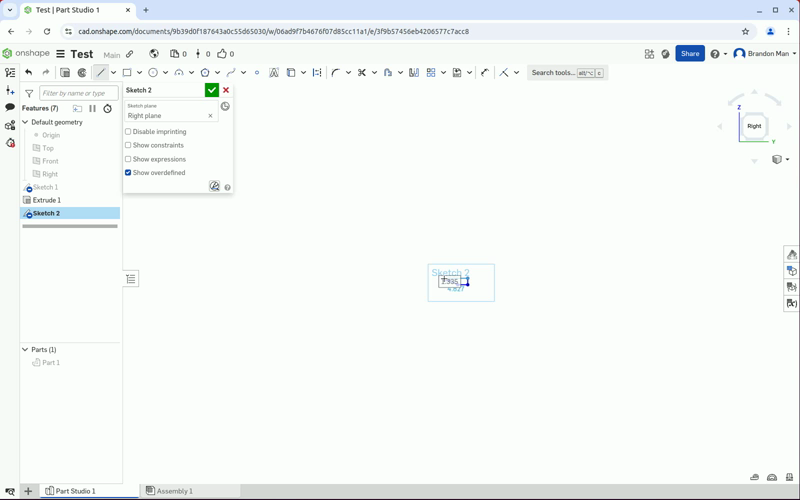
scroll(6)
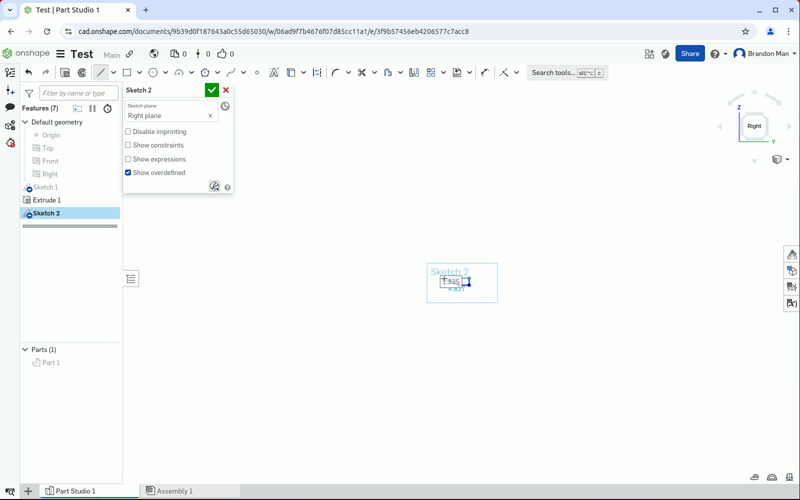
scroll(6)
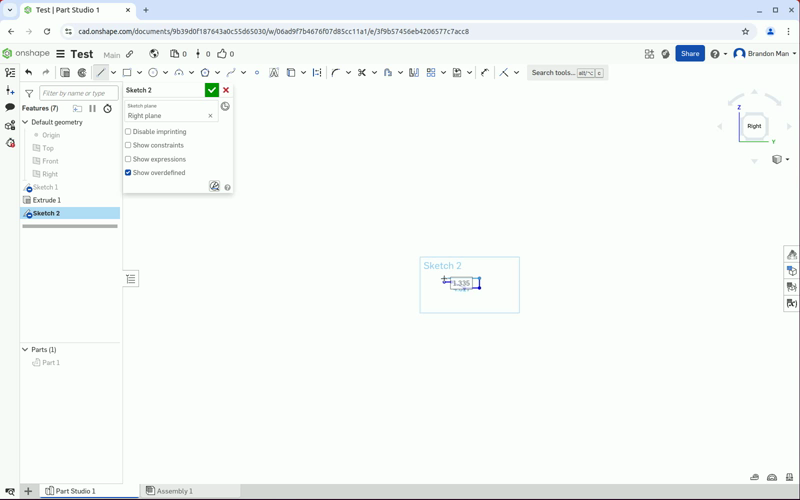
scroll(6)
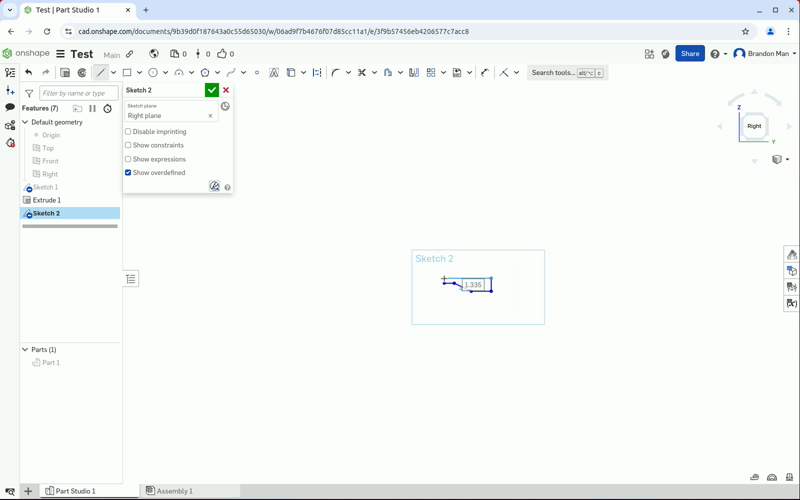
scroll(6)
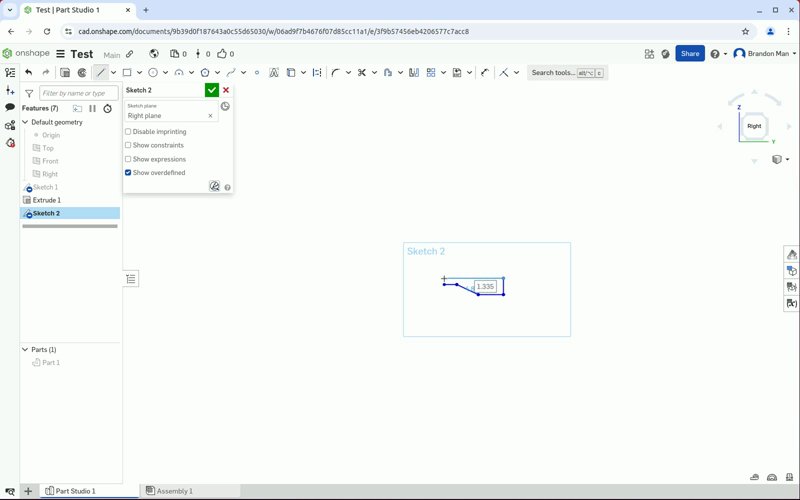
scroll(6)
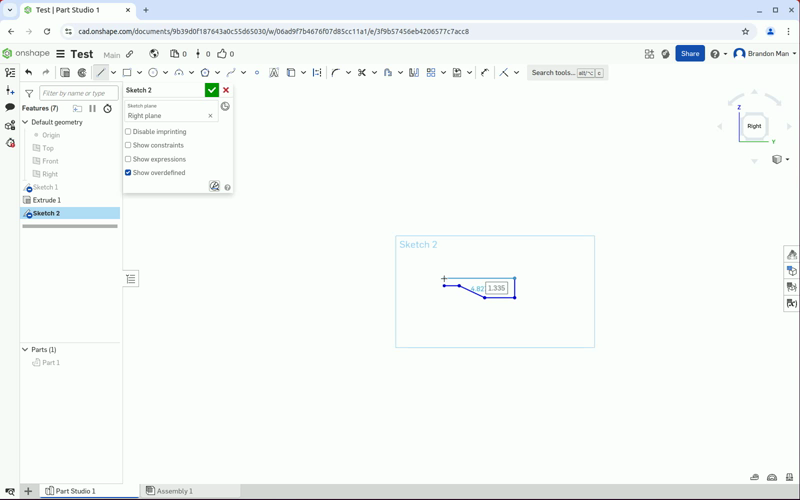
scroll(6)
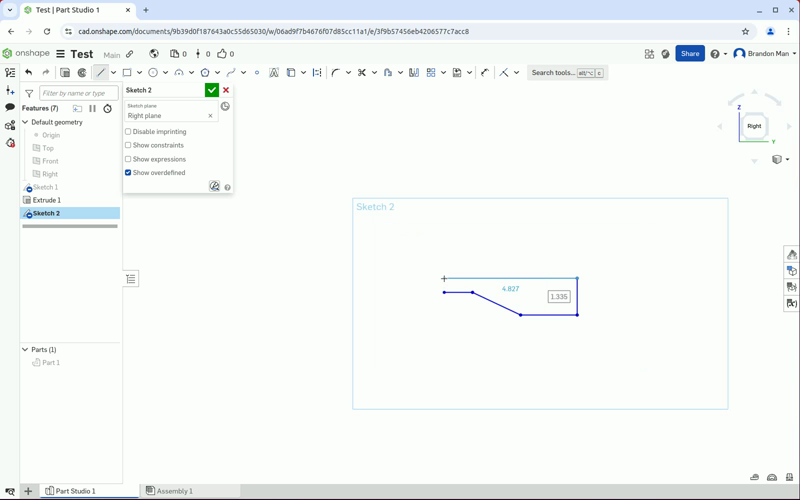
scroll(6)
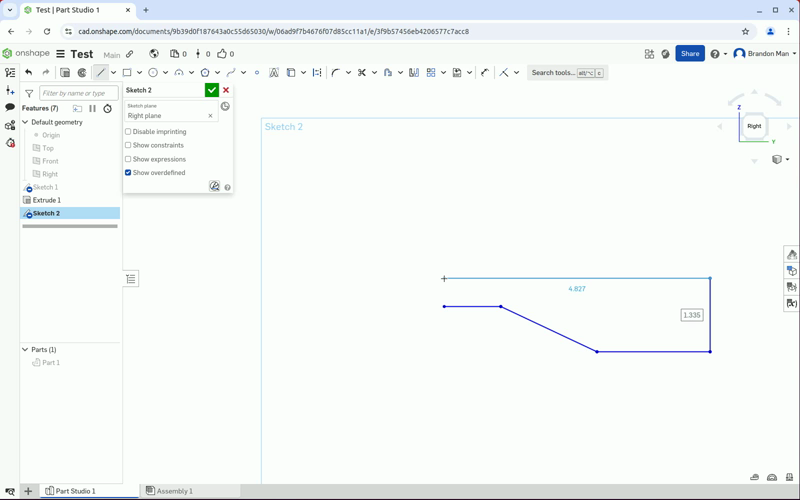
click(444, 278)
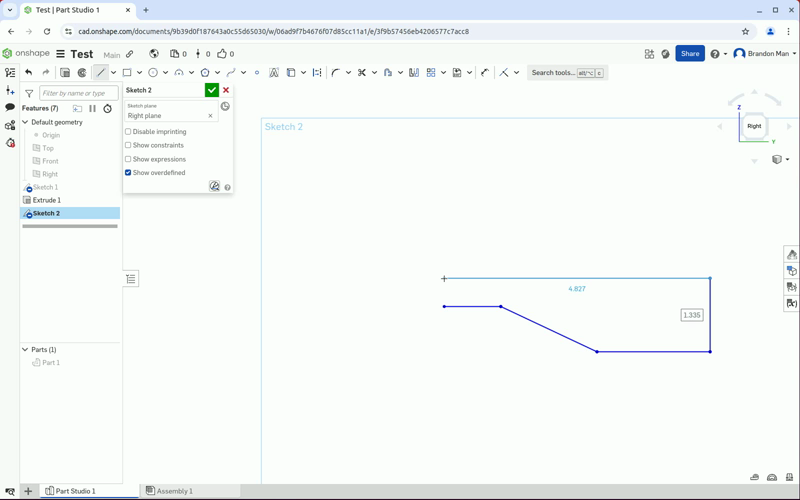
scroll(-6)
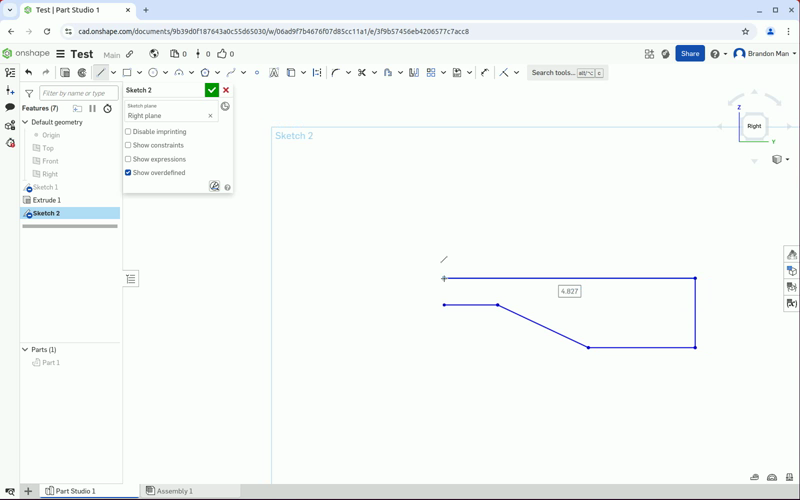
scroll(-6)
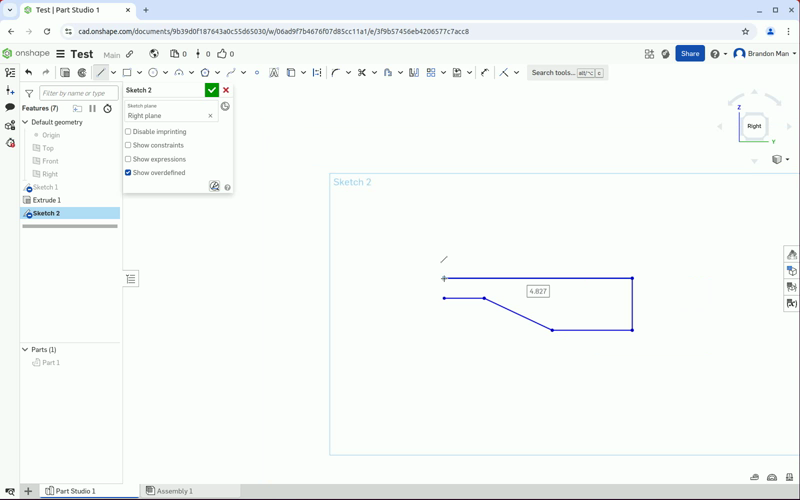
scroll(-6)
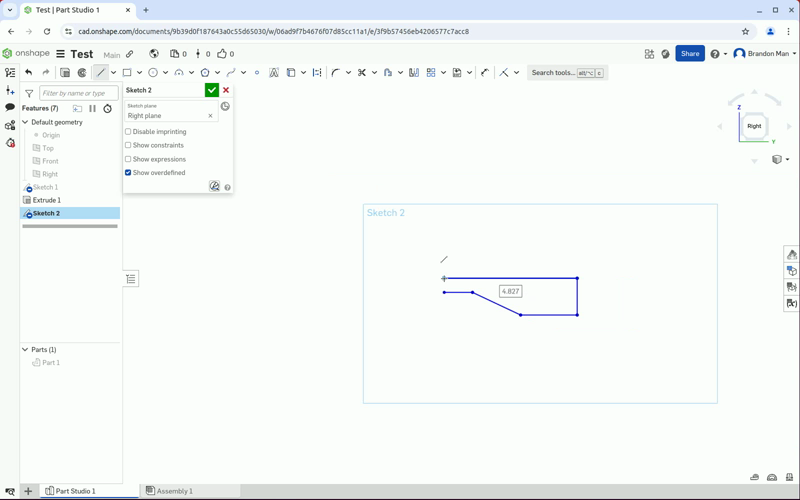
scroll(-6)
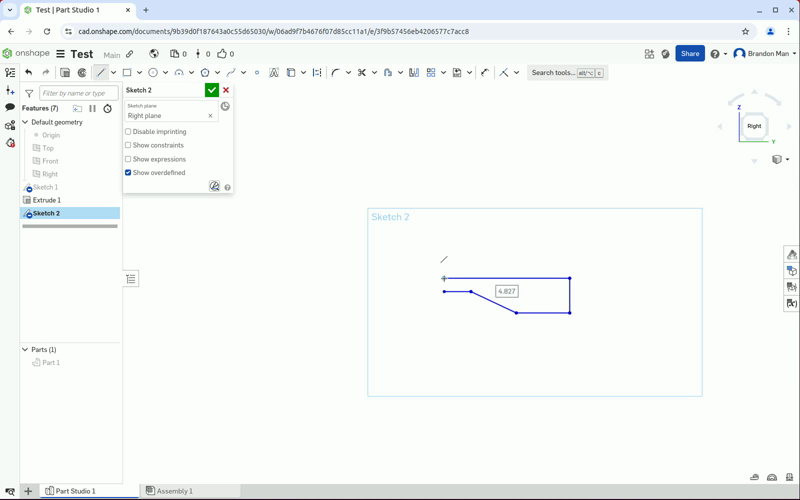
scroll(-6)
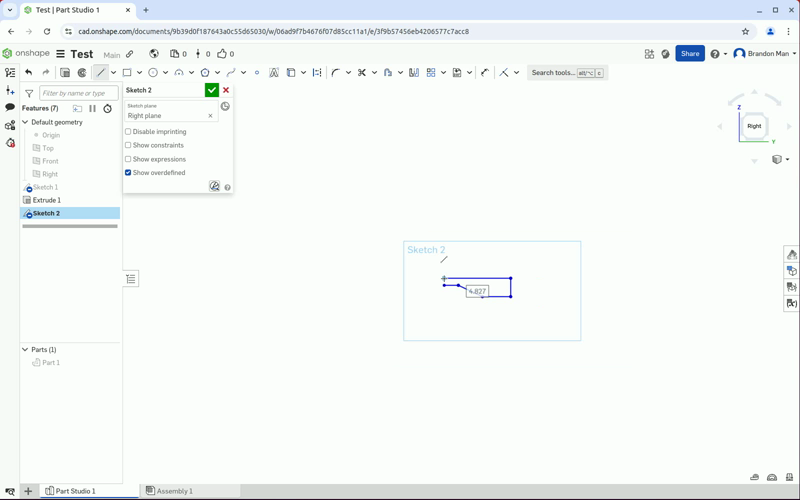
scroll(-6)
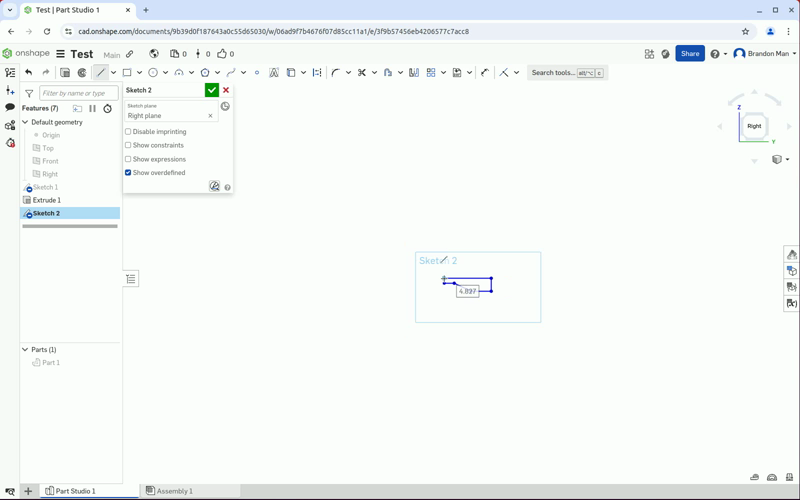
scroll(-6)
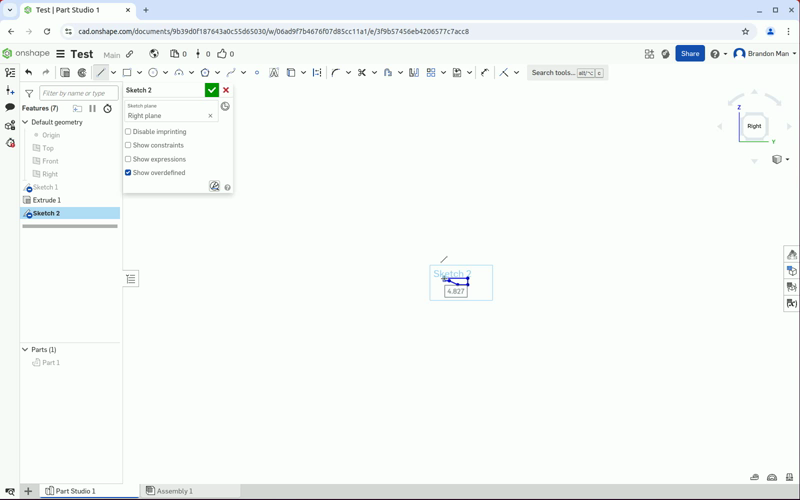
key_up(shift)
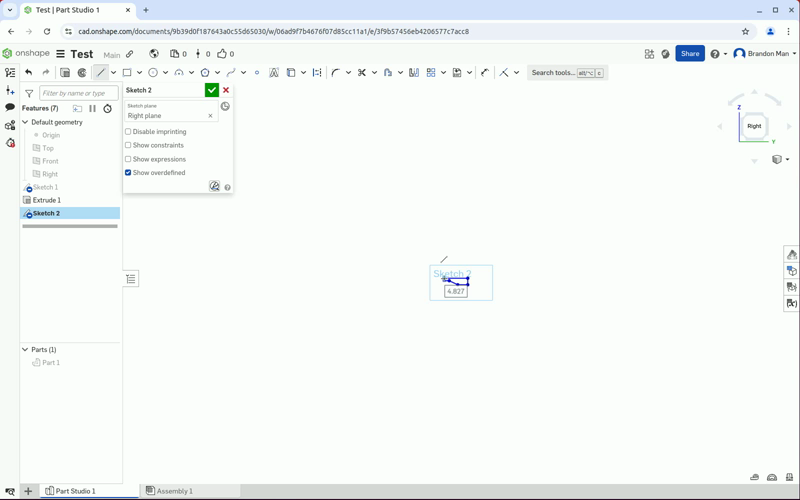
mouse_move(474, 278)
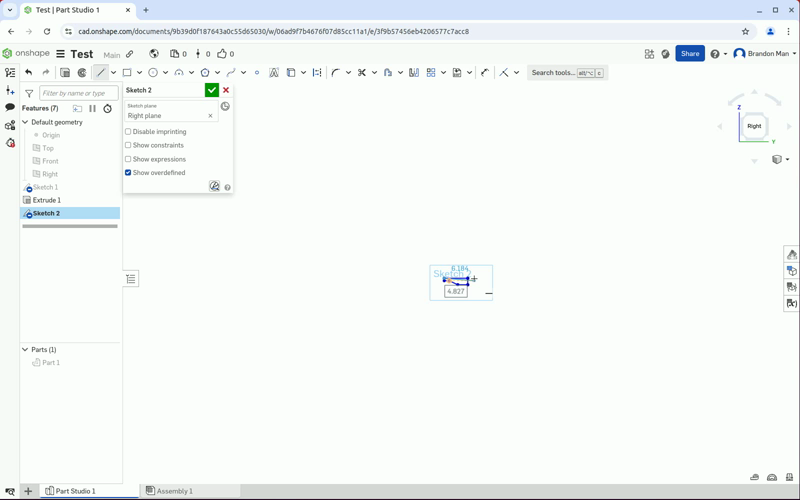
key_down(shift)
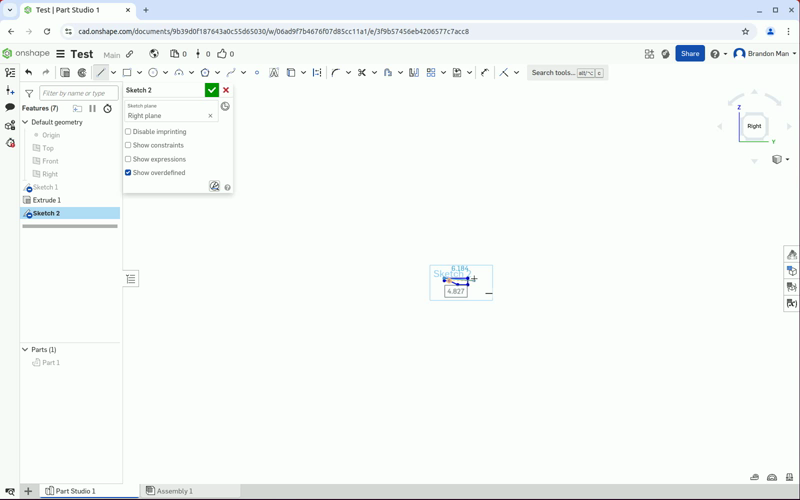
mouse_move(444, 280)
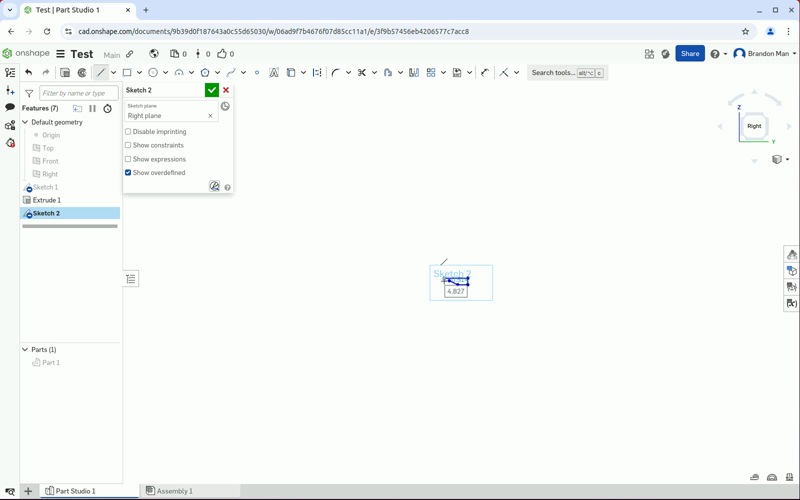
scroll(6)
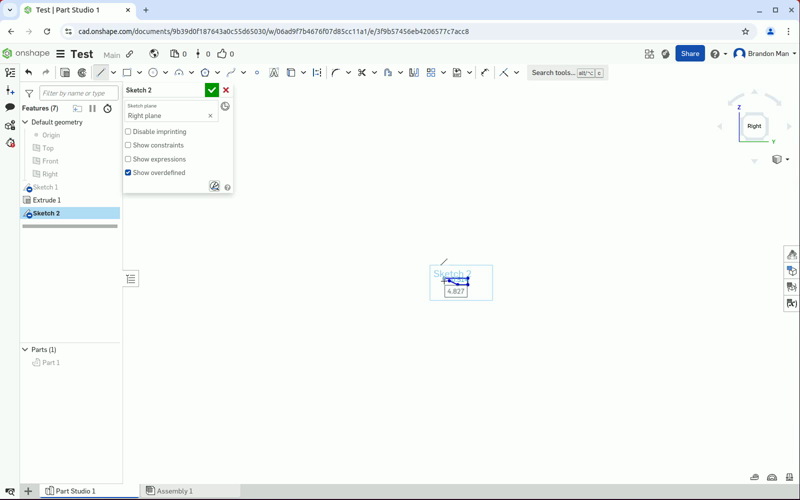
scroll(6)
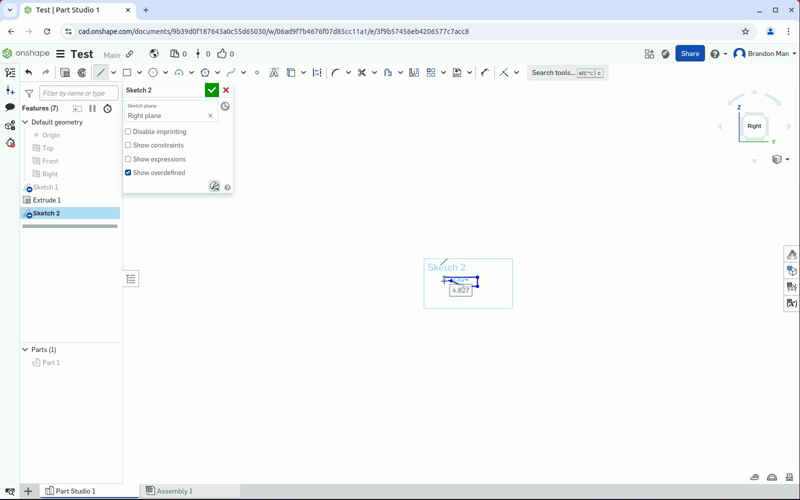
scroll(6)
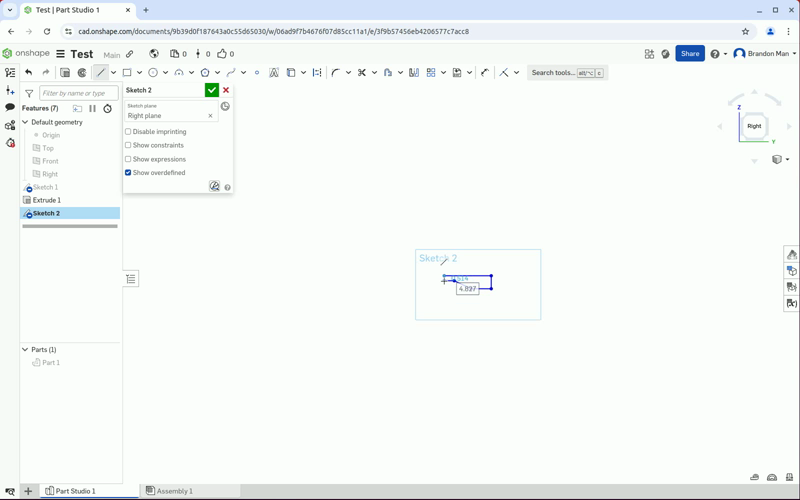
scroll(6)
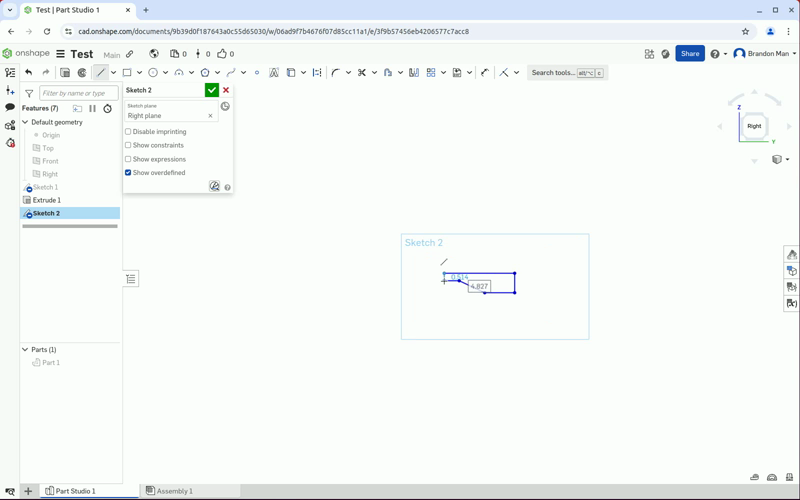
scroll(6)
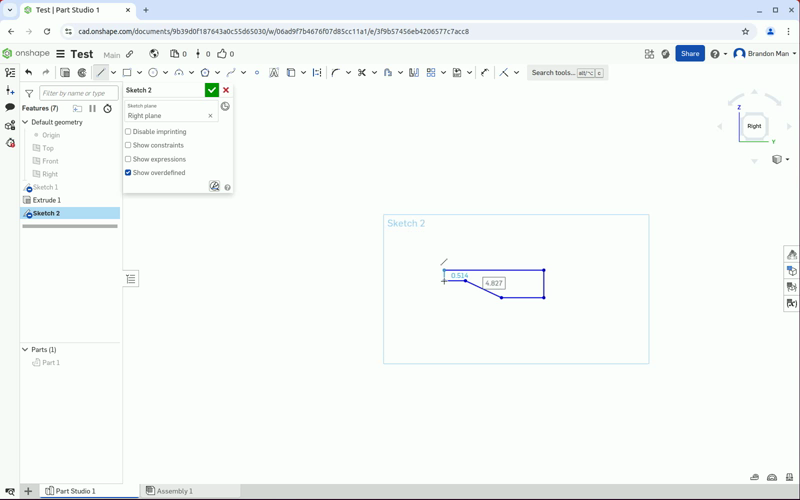
scroll(6)
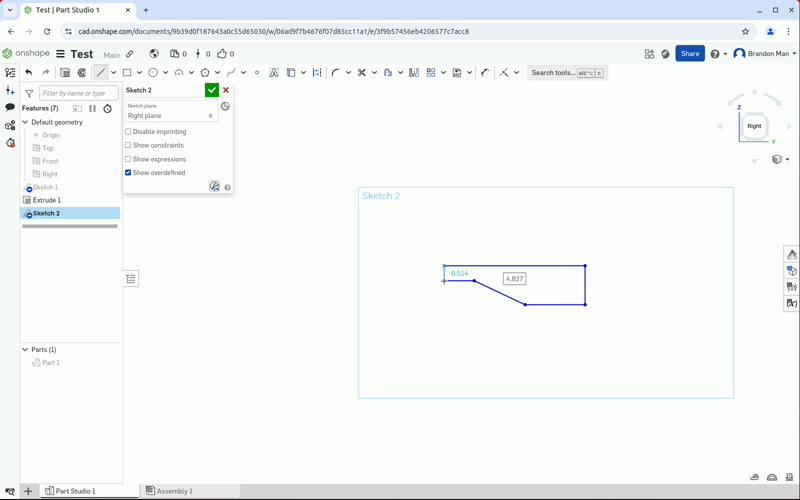
scroll(6)
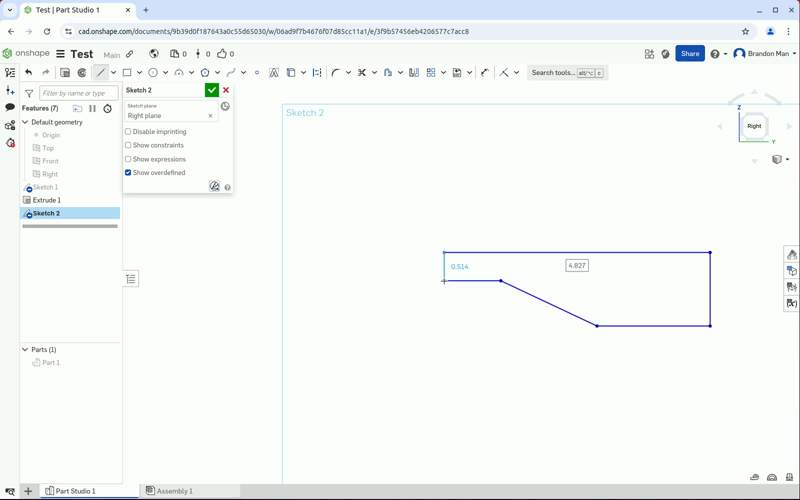
key_up(shift)
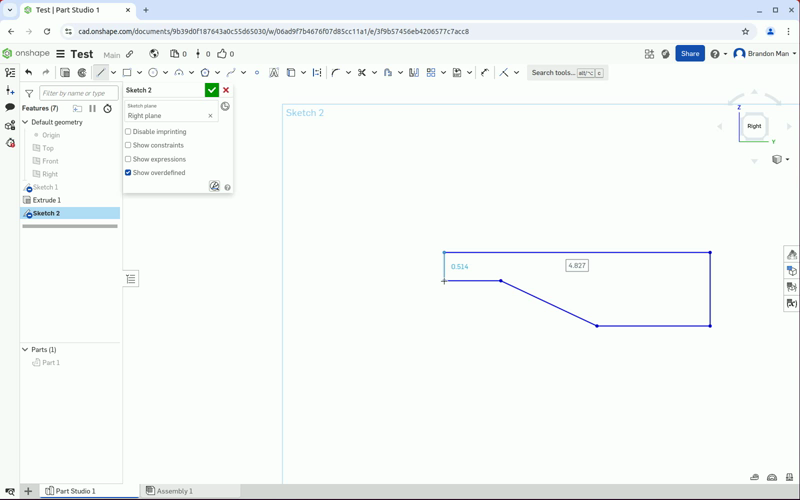
click(444, 280)
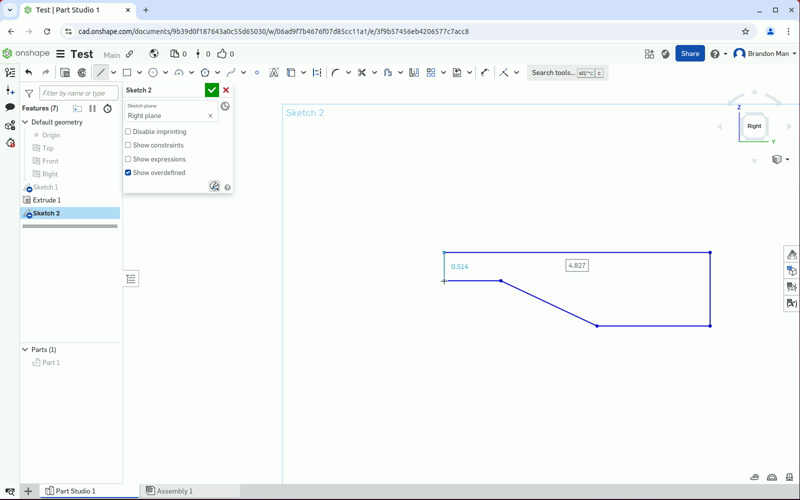
scroll(-6)
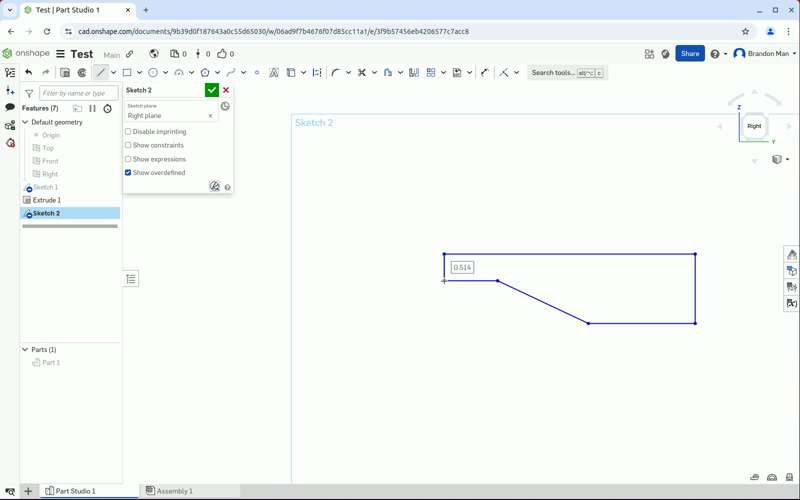
scroll(-6)
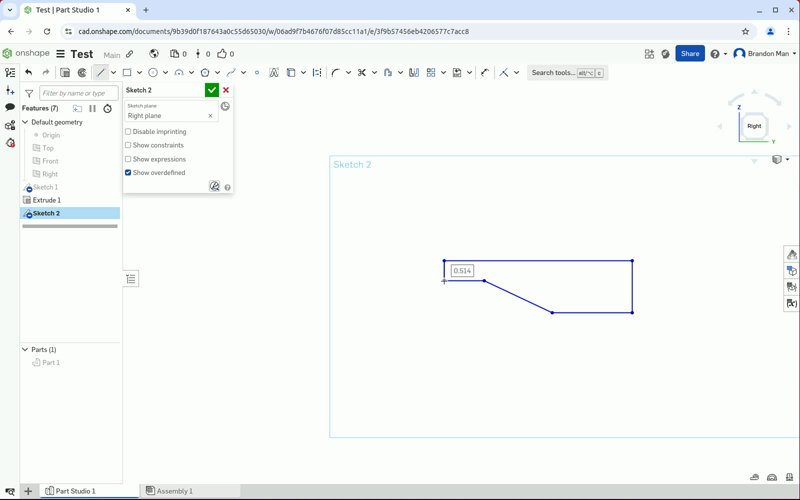
scroll(-6)
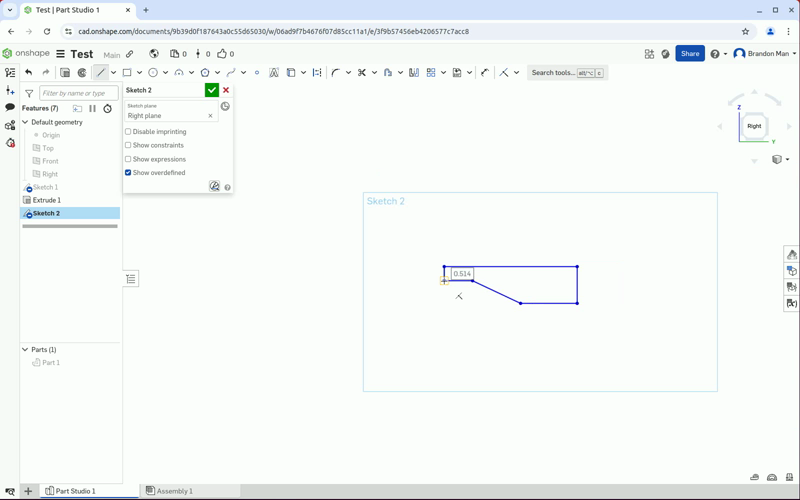
scroll(-6)
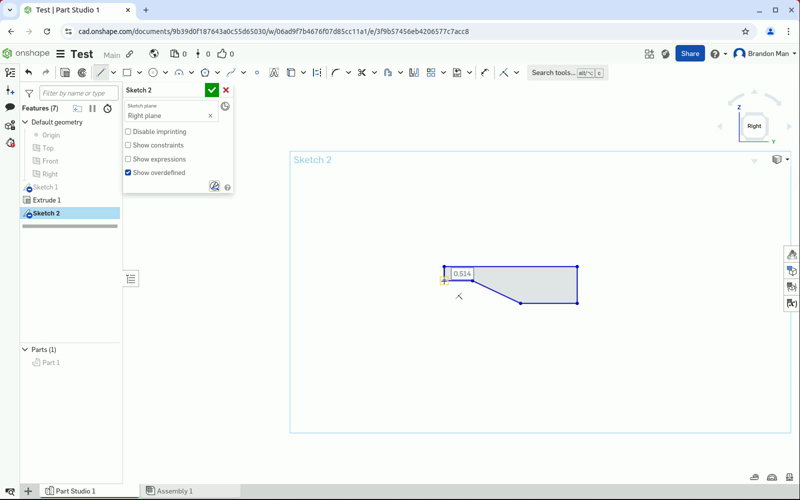
scroll(-6)
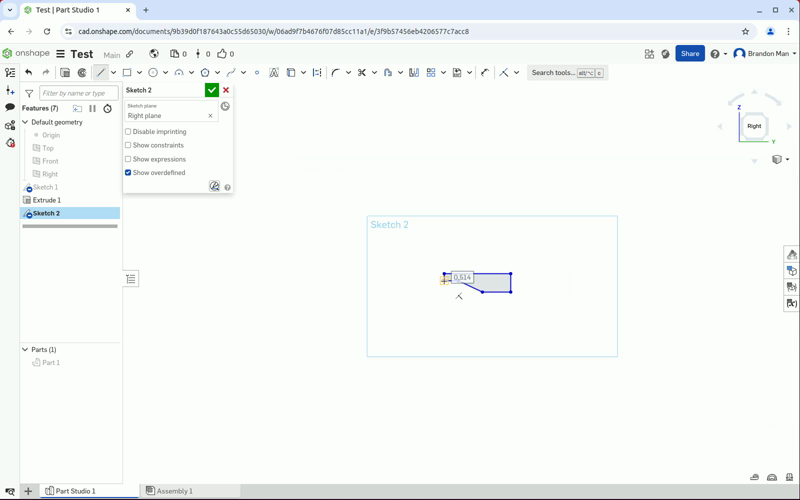
scroll(-6)
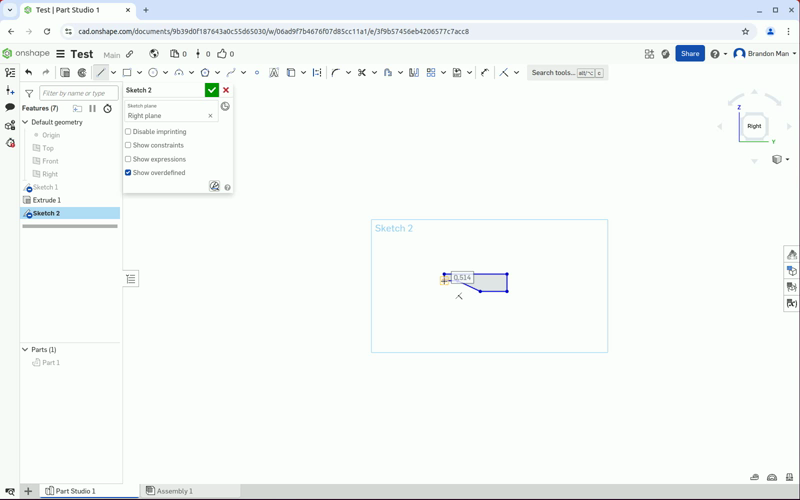
scroll(-6)
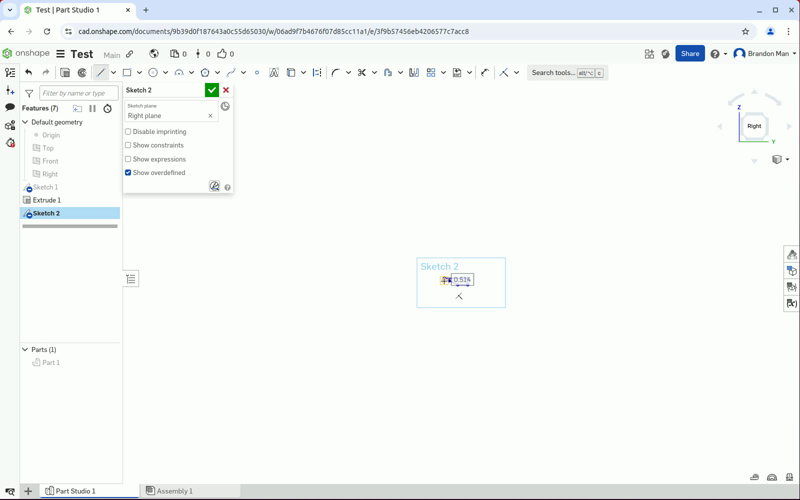
key(esc)
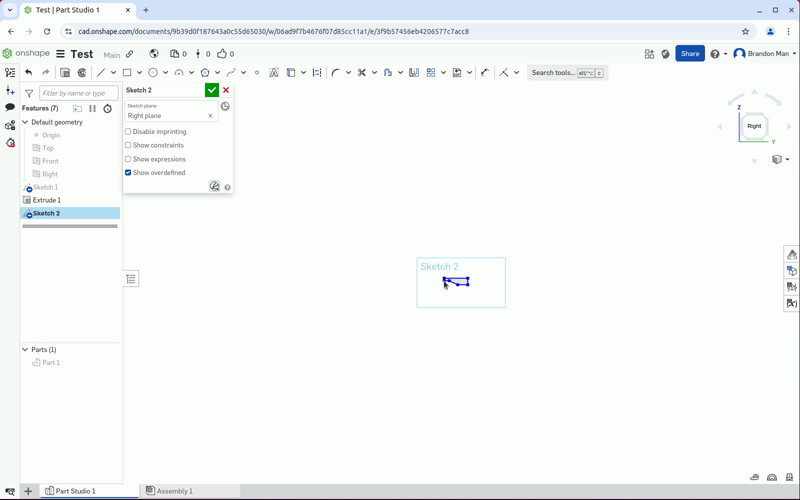
mouse_move(462, 282)
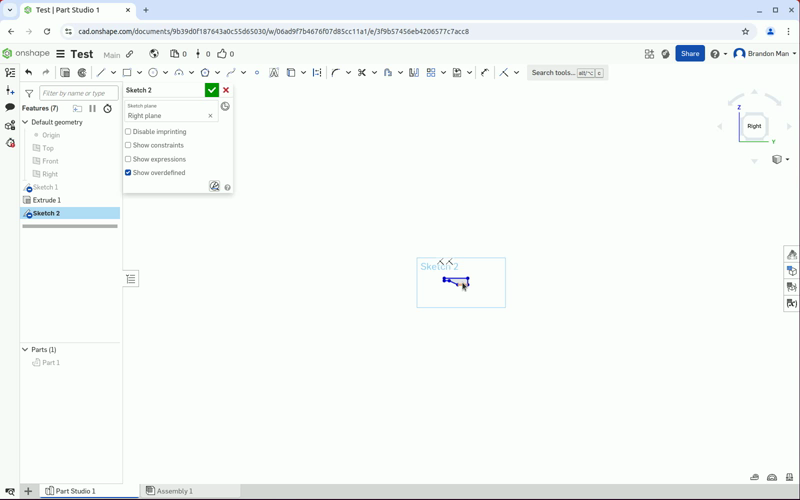
scroll(6)
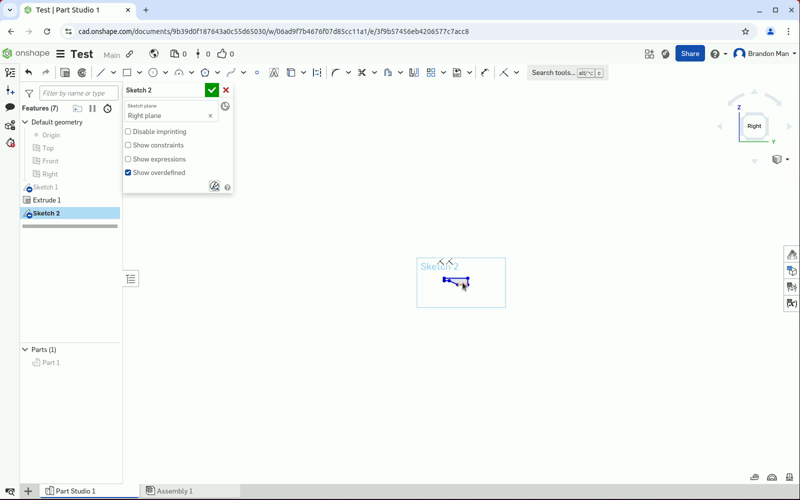
scroll(6)
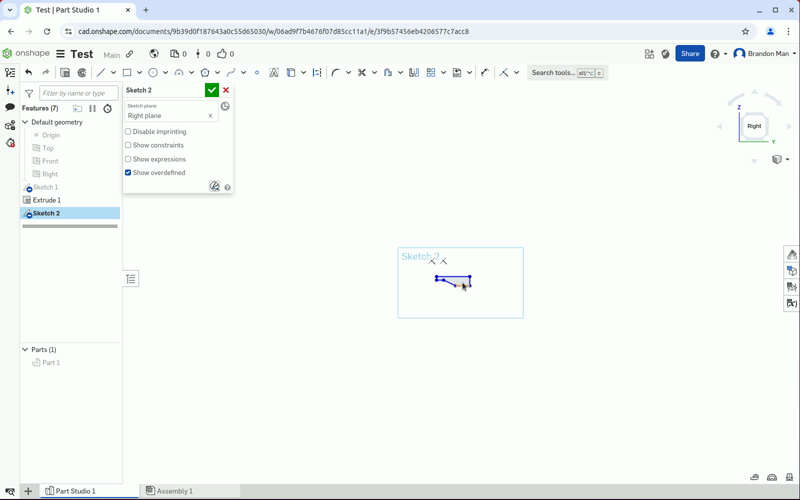
scroll(6)
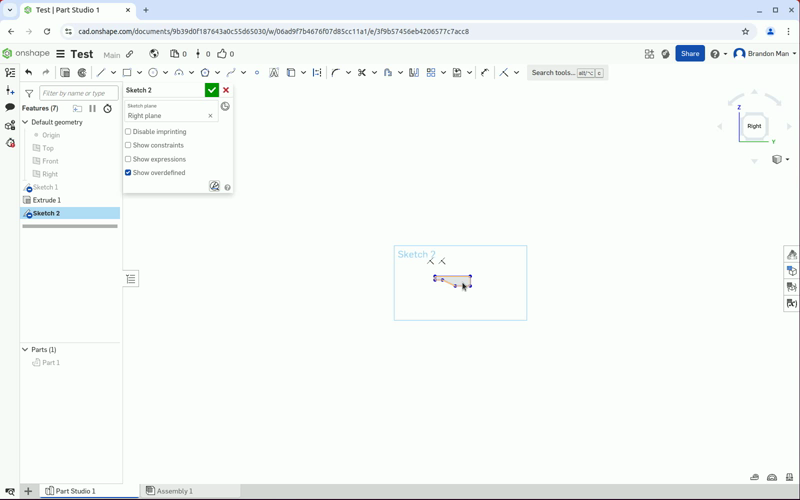
scroll(6)
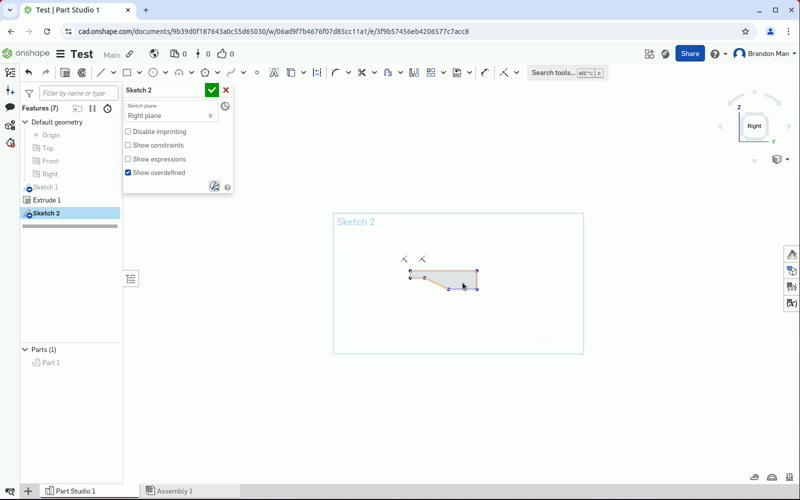
scroll(6)
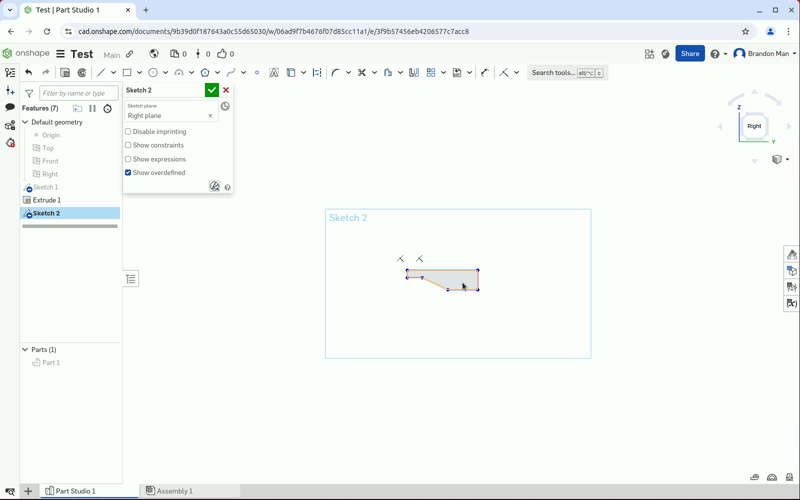
scroll(6)
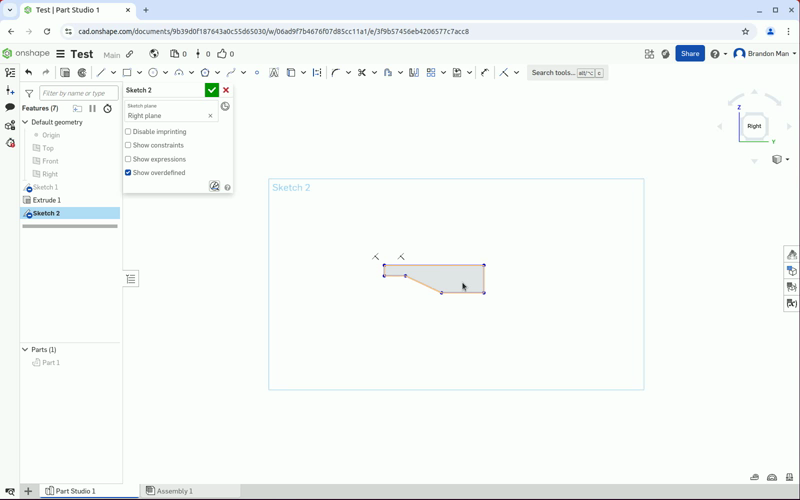
scroll(6)
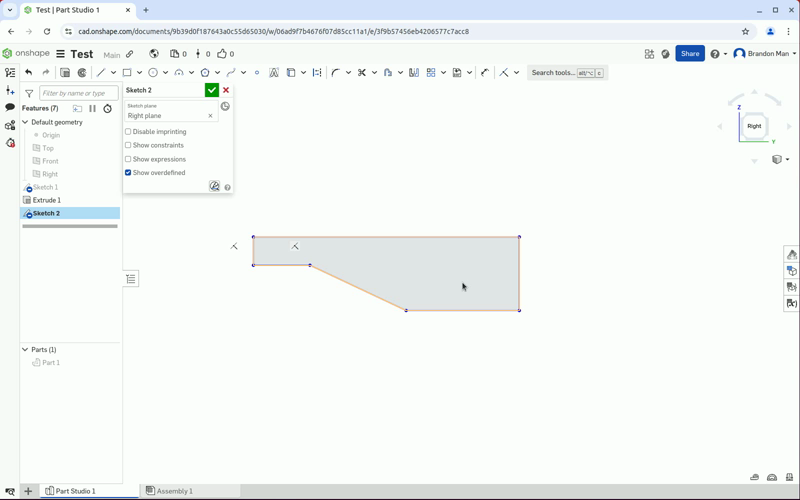
click(462, 282)
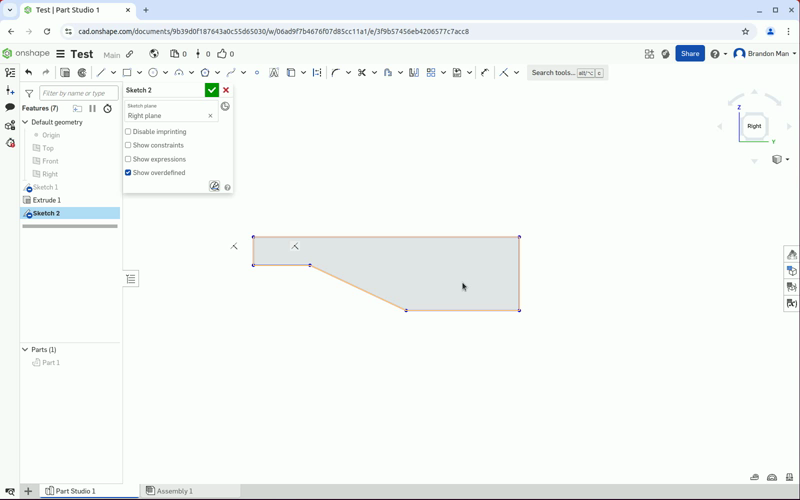
scroll(-6)
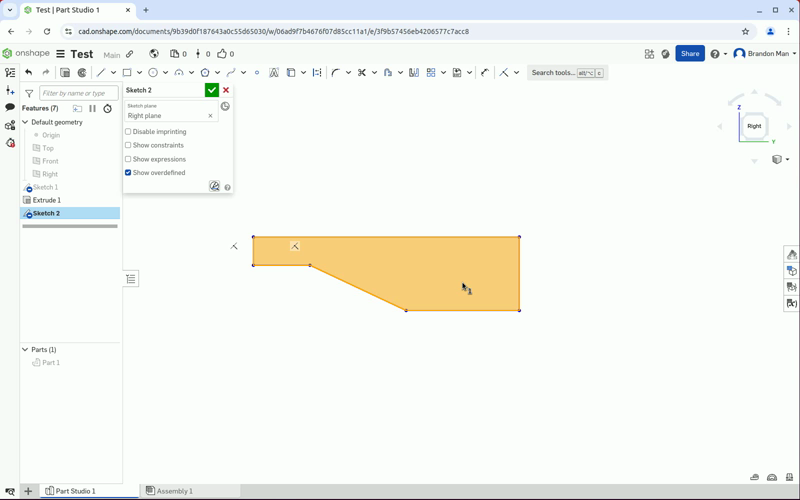
scroll(-6)
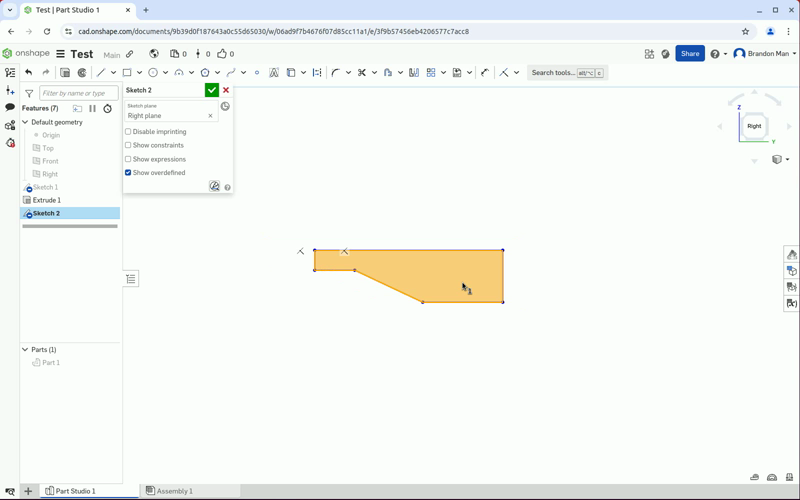
scroll(-6)
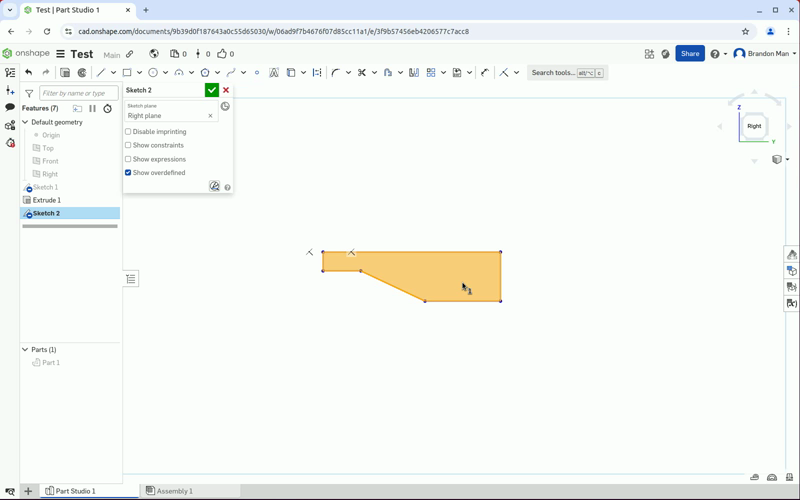
scroll(-6)
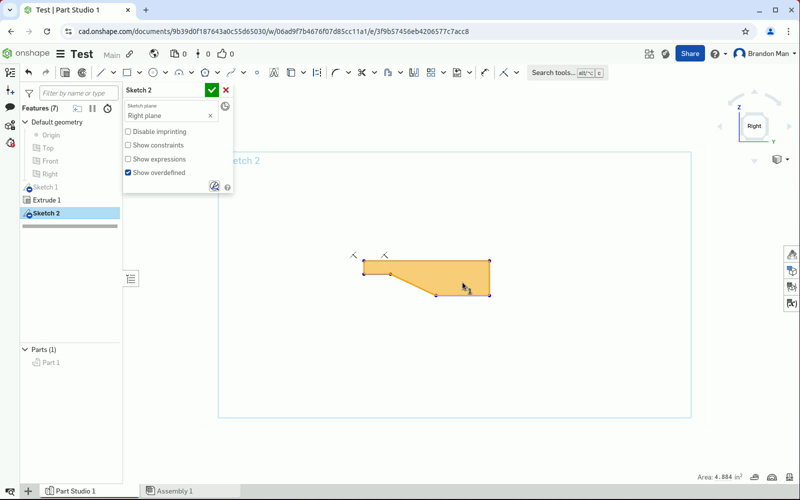
scroll(-6)
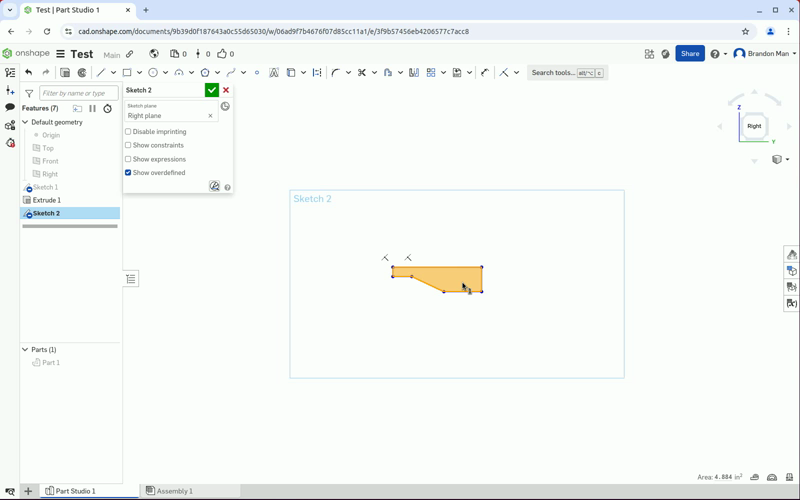
scroll(-6)
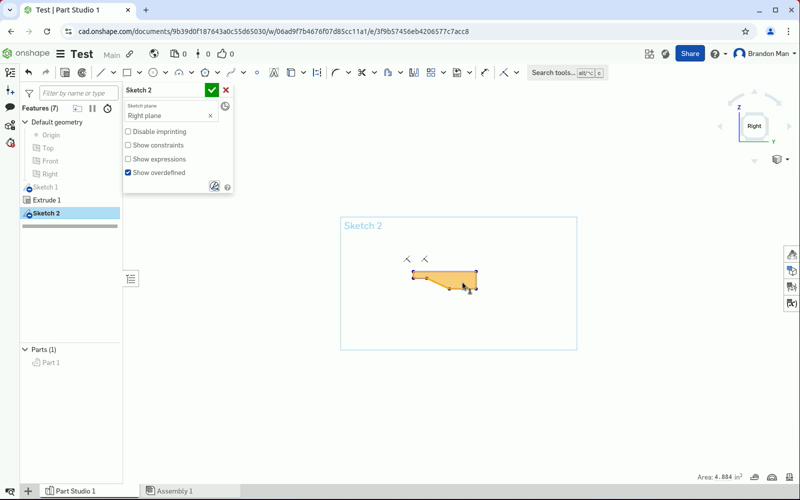
scroll(-6)
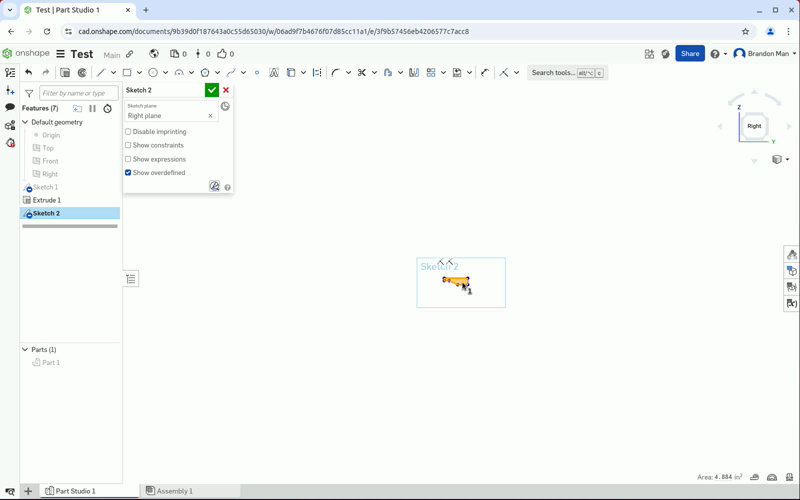
mouse_move(73, 352)
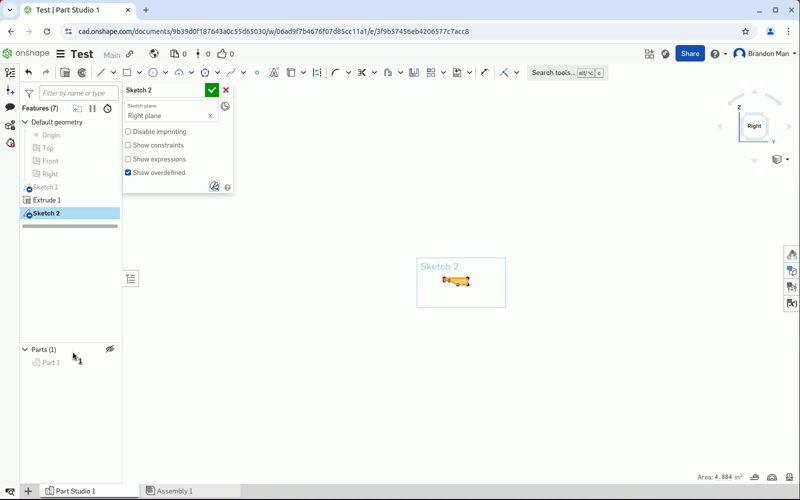
key(shift+y)
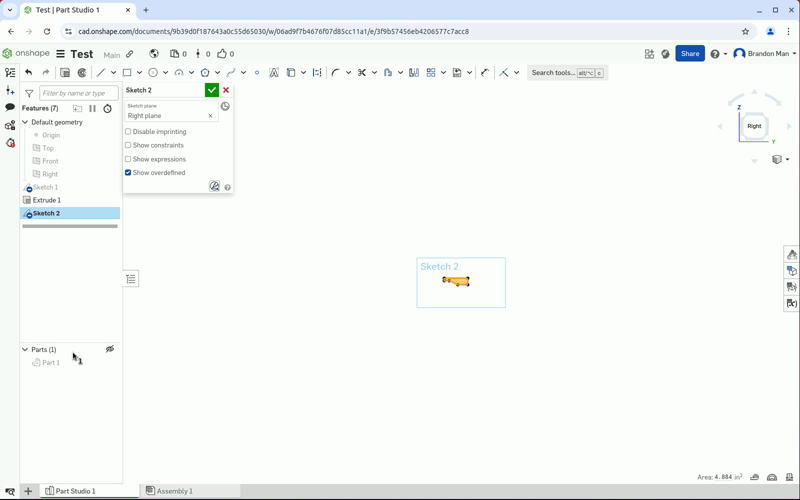
key(shift+e)
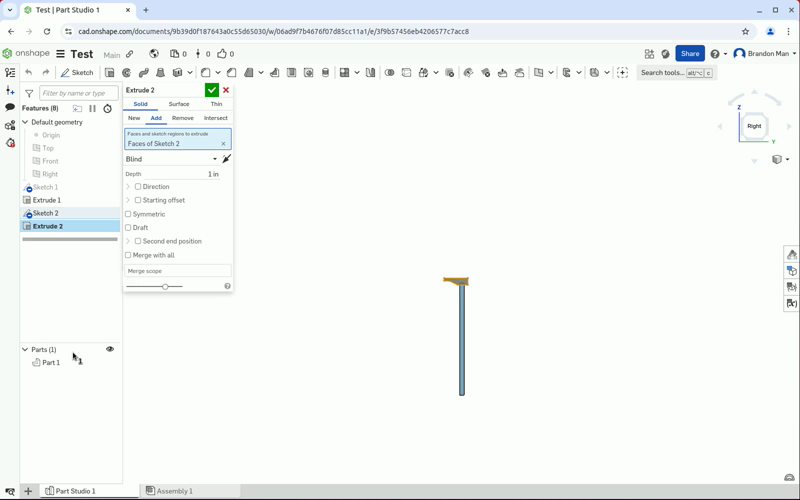
mouse_move(143, 106)
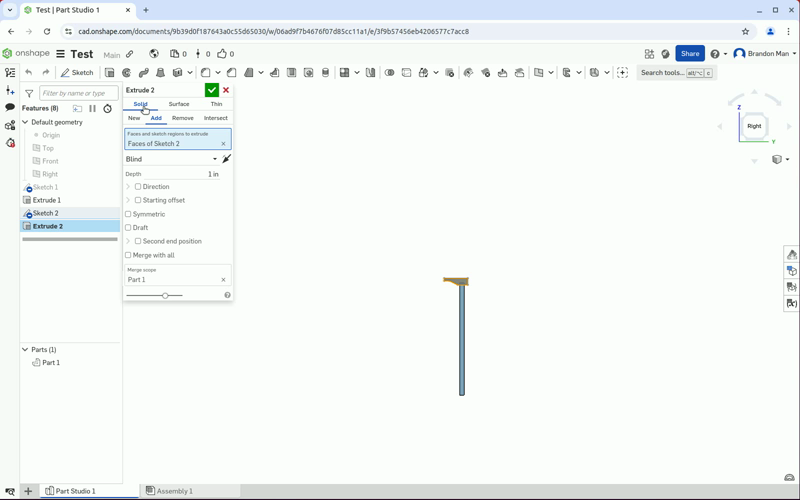
click(143, 106)
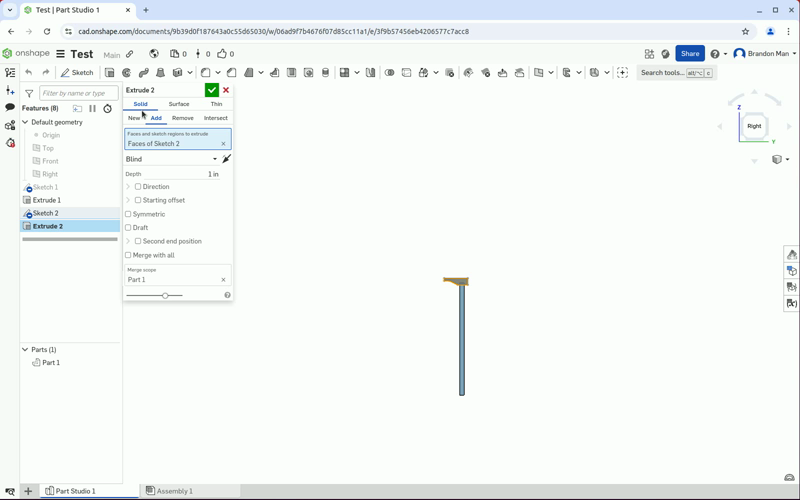
mouse_move(137, 120)
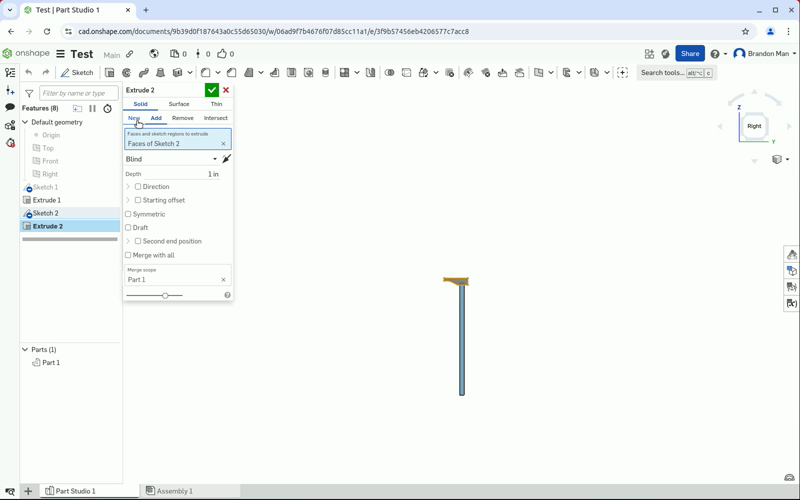
click(137, 120)
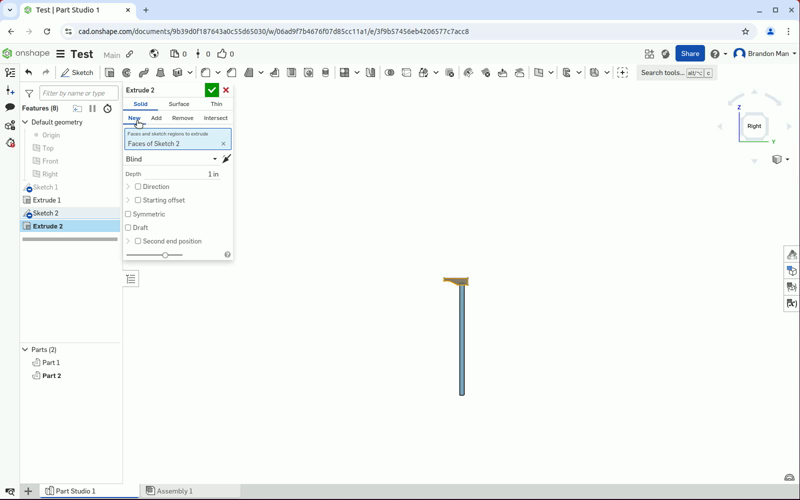
key(tab, 4)
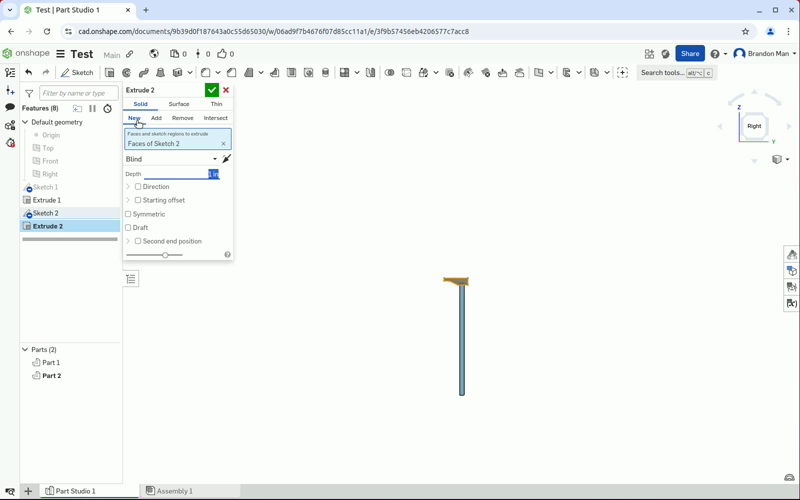
text(0.481)
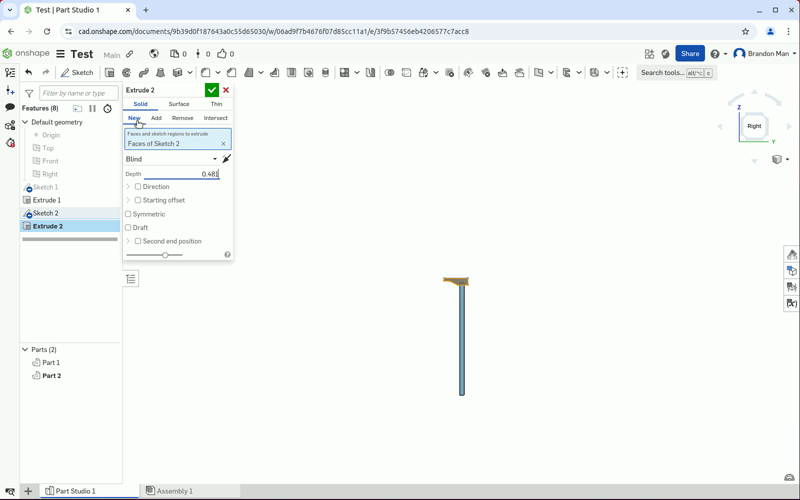
key(enter)
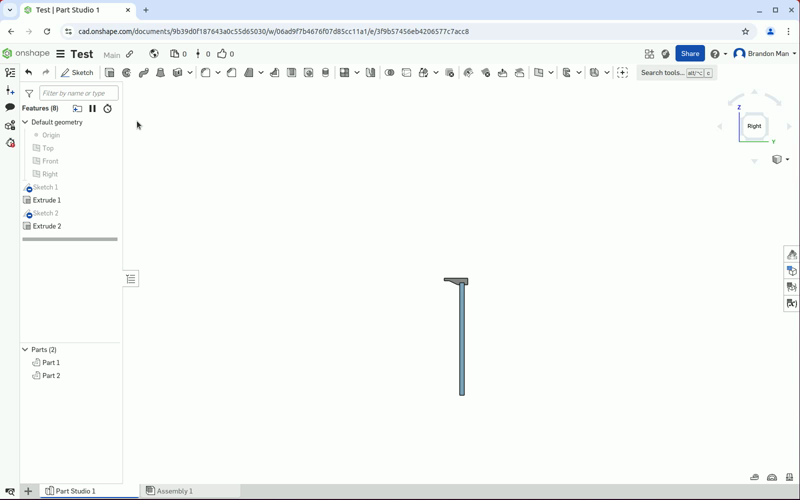
key(shift+h)
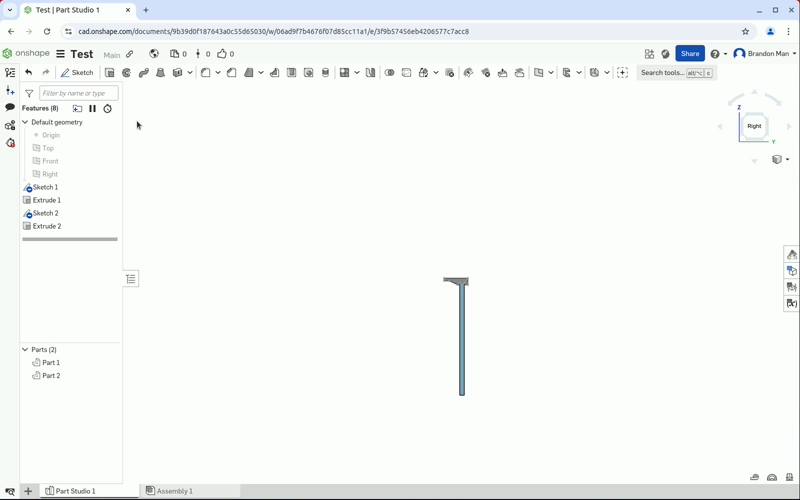
key(shift+h)
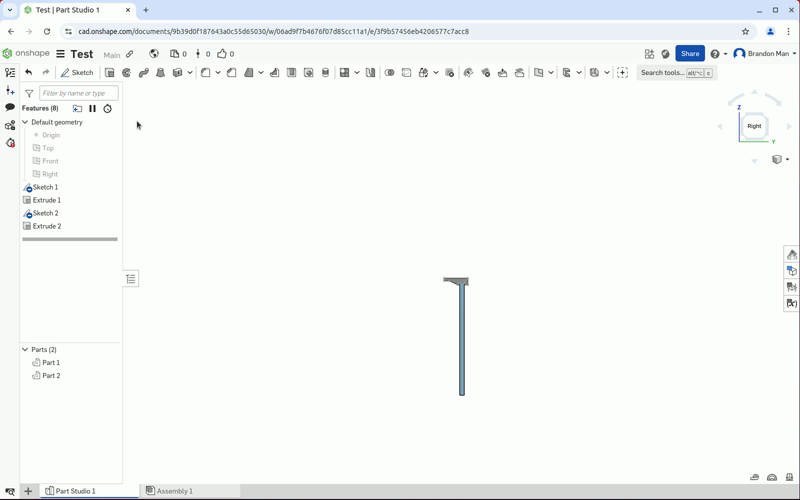
key(shift+7)
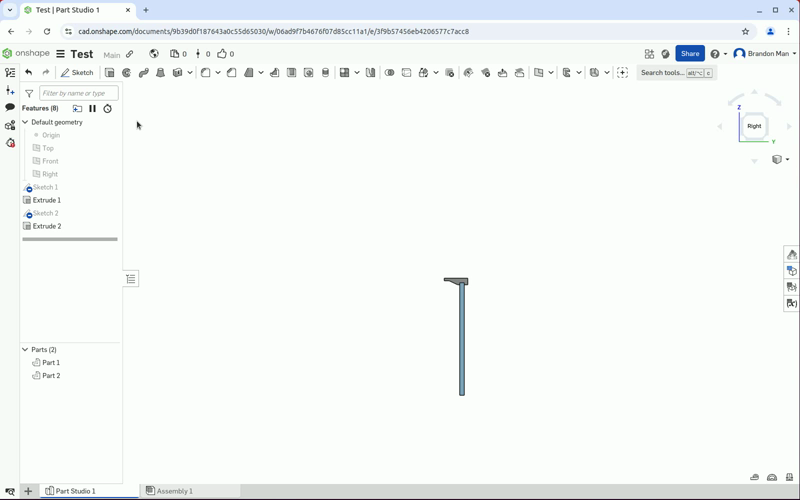
key(right, 2)
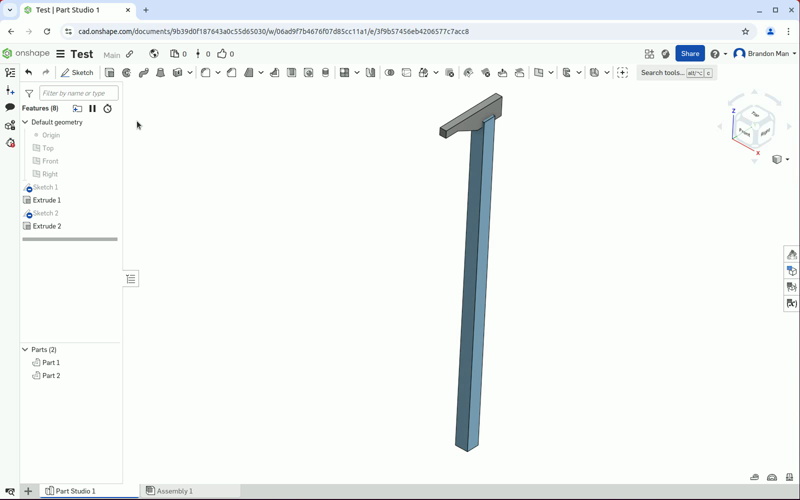
key(down, 2)
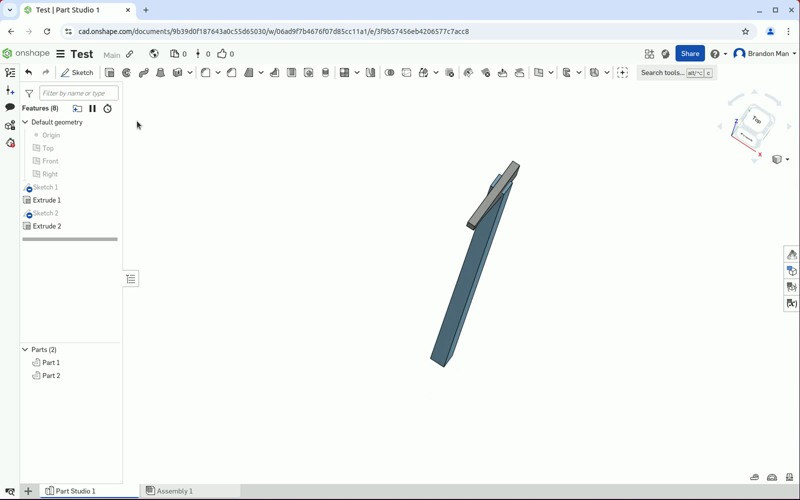
key(up, 2)
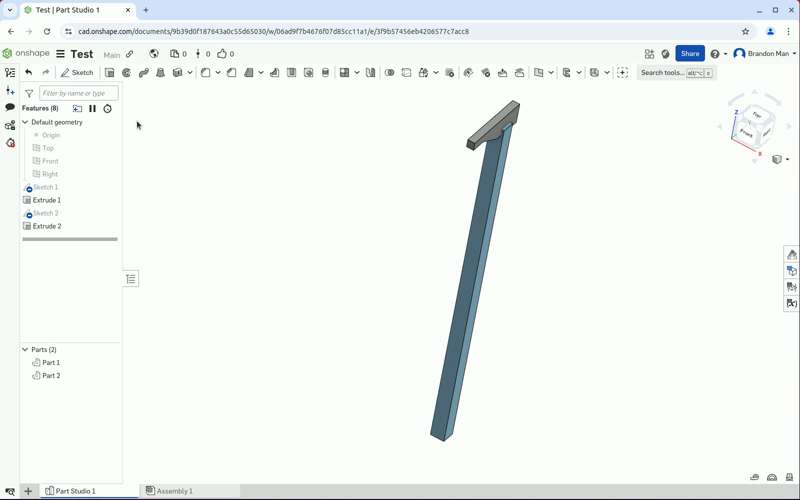
key(left, 2)
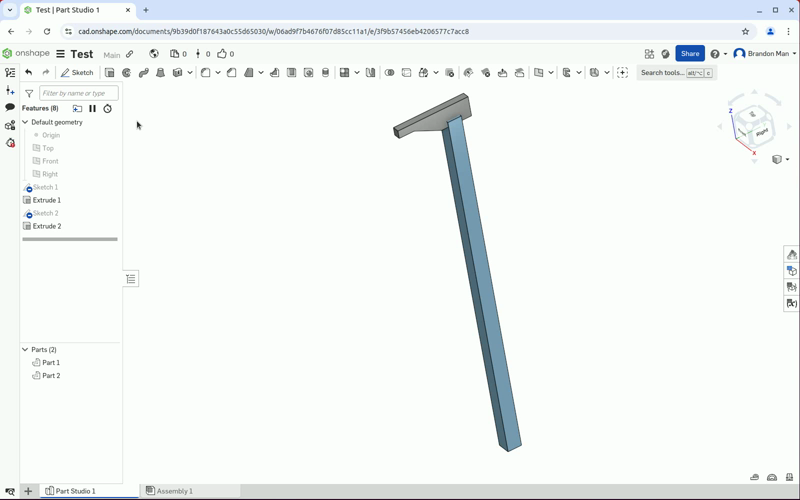
mouse_move(73, 189)
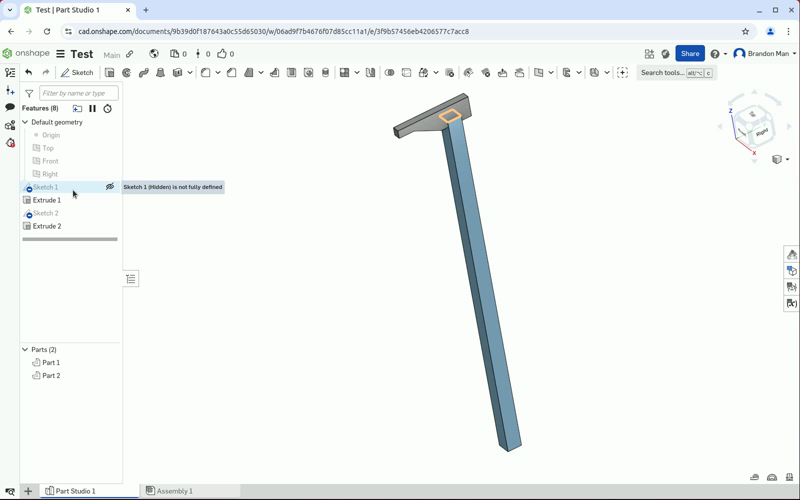
click(73, 189)